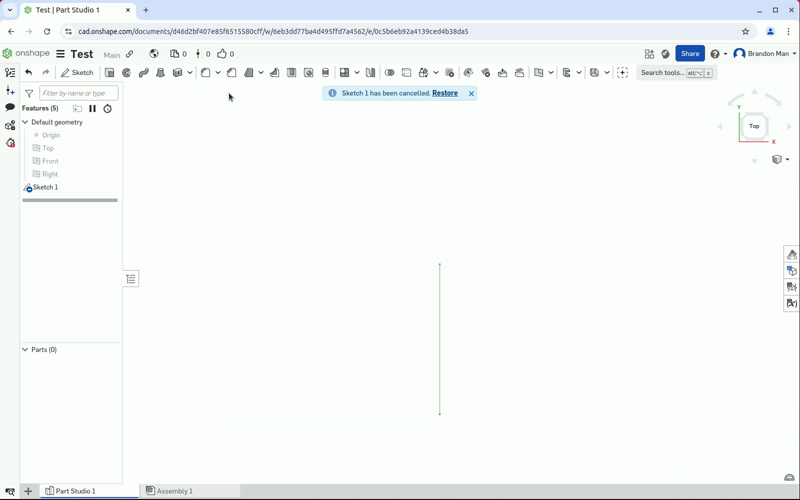
key(shift+h)
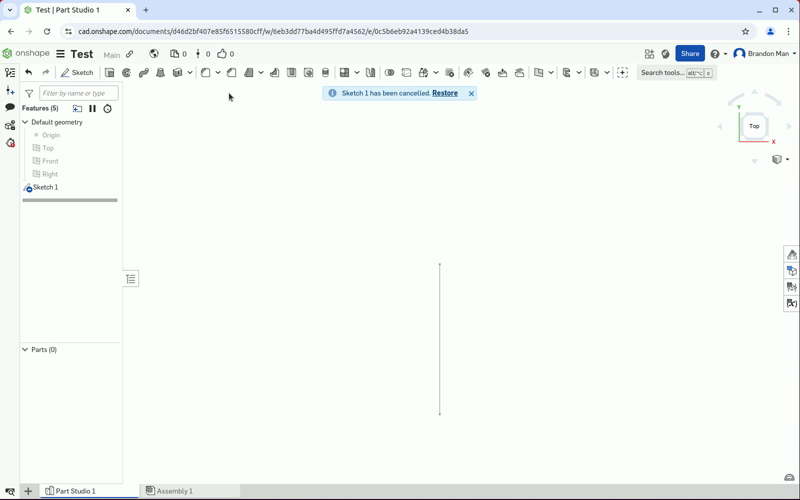
key(shift+s)
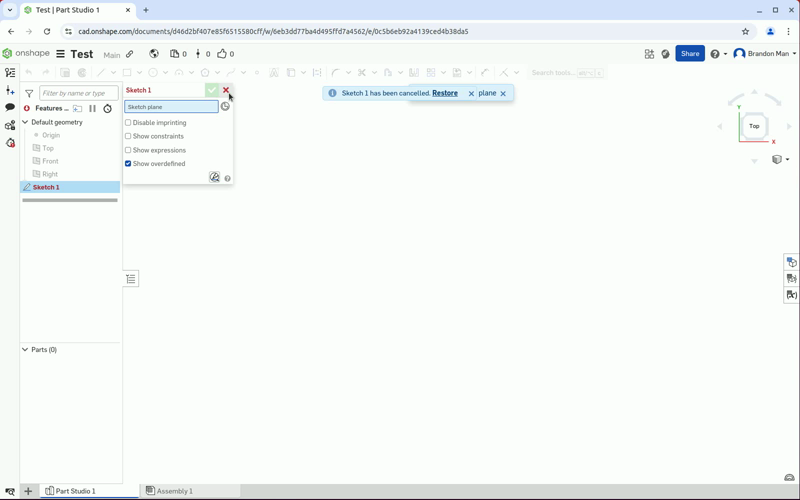
mouse_move(73, 150)
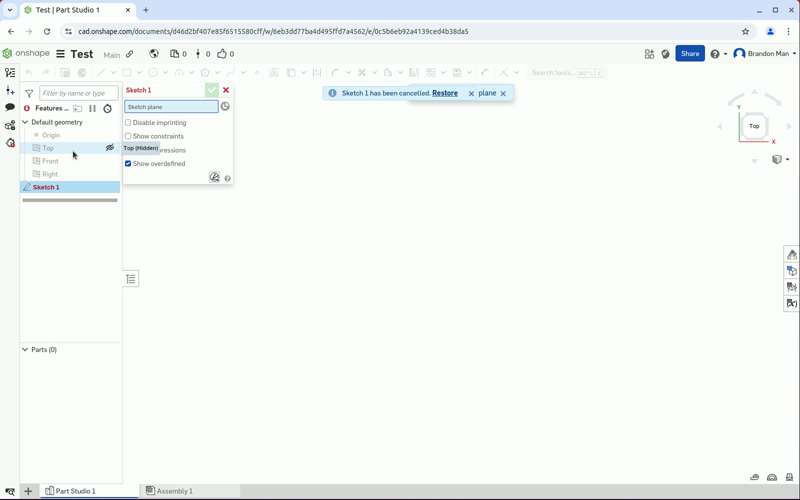
click(73, 150)
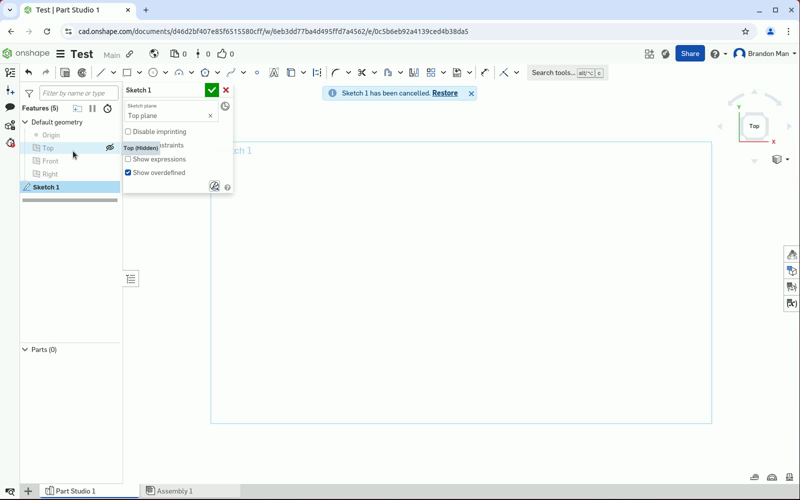
mouse_move(73, 352)
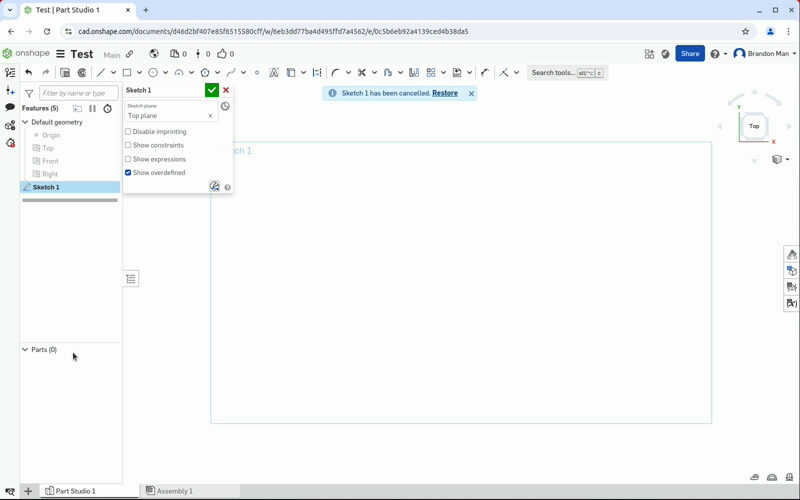
key(y)
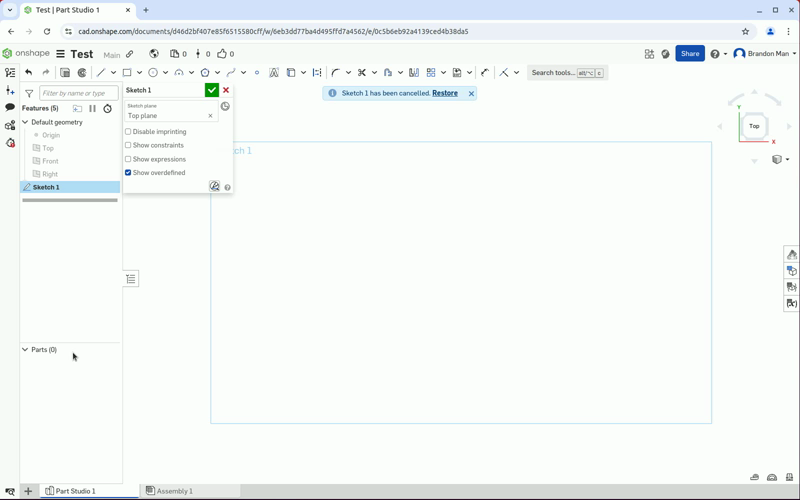
key(c)
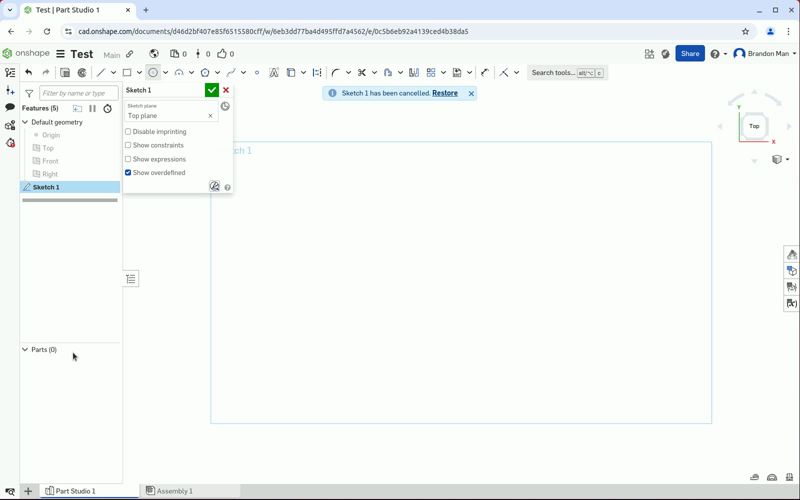
key_down(shift)
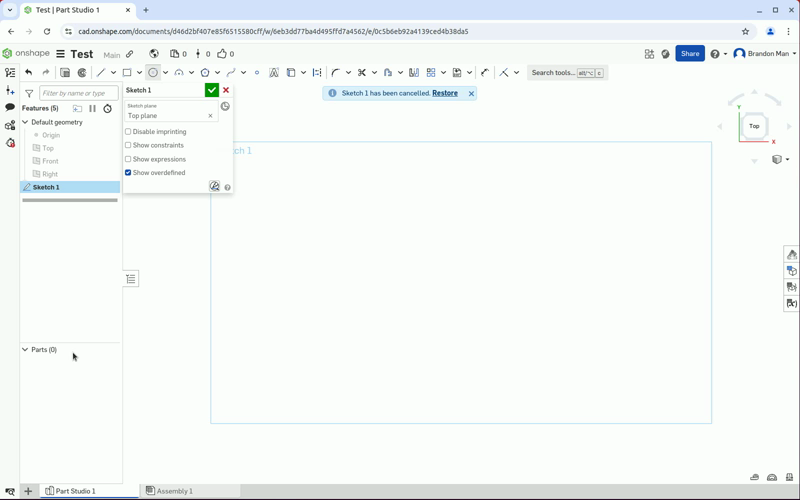
mouse_move(461, 282)
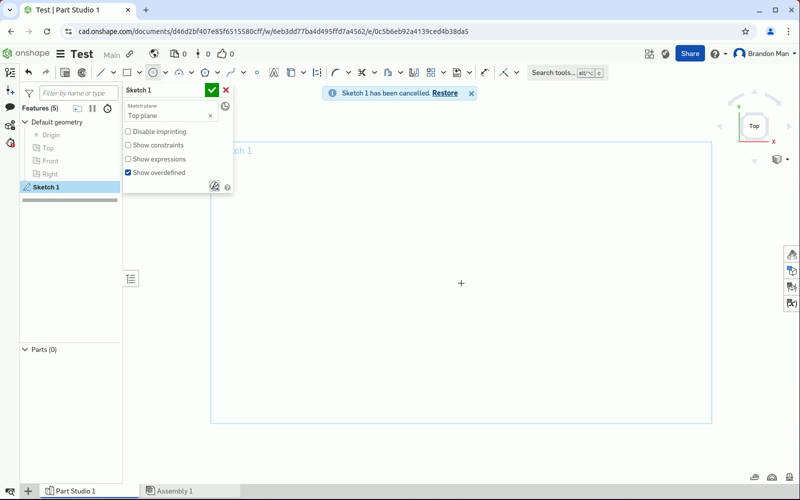
click(461, 282)
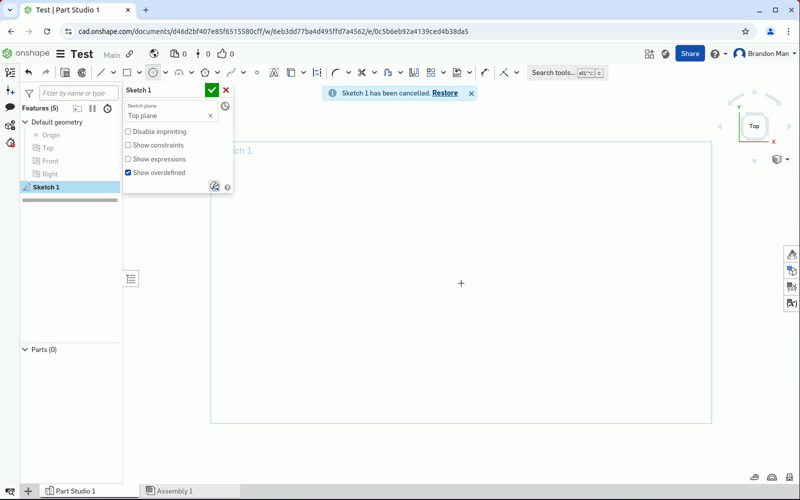
key_up(shift)
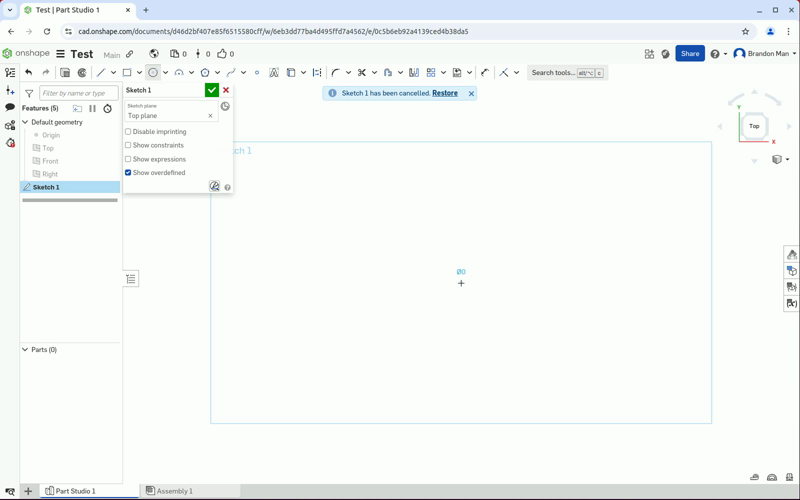
mouse_move(504, 282)
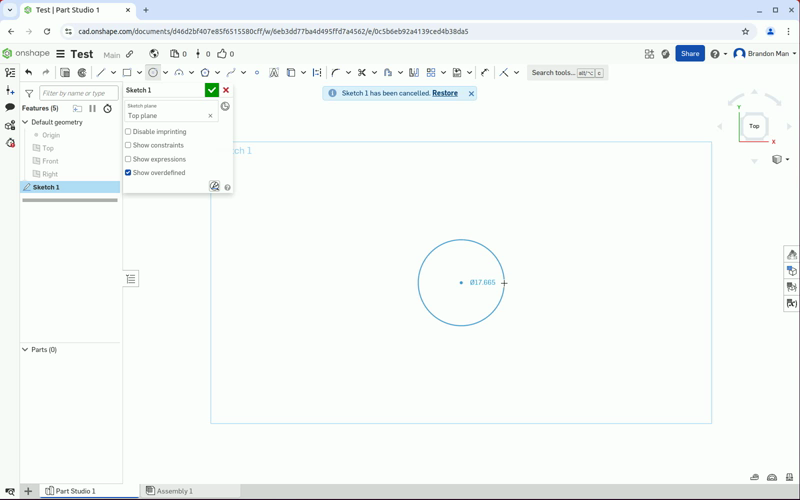
click(504, 282)
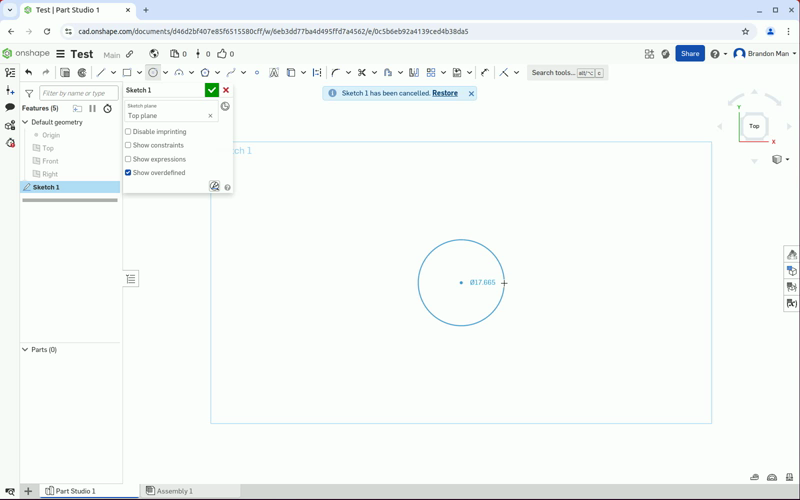
key(esc)
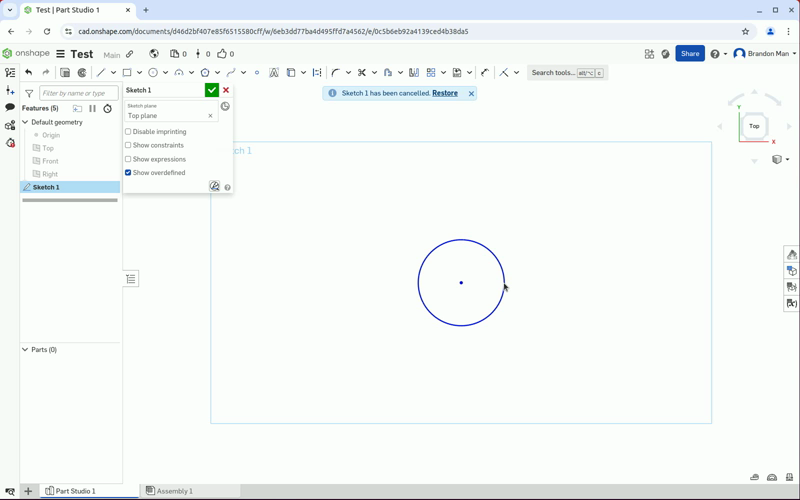
key(c)
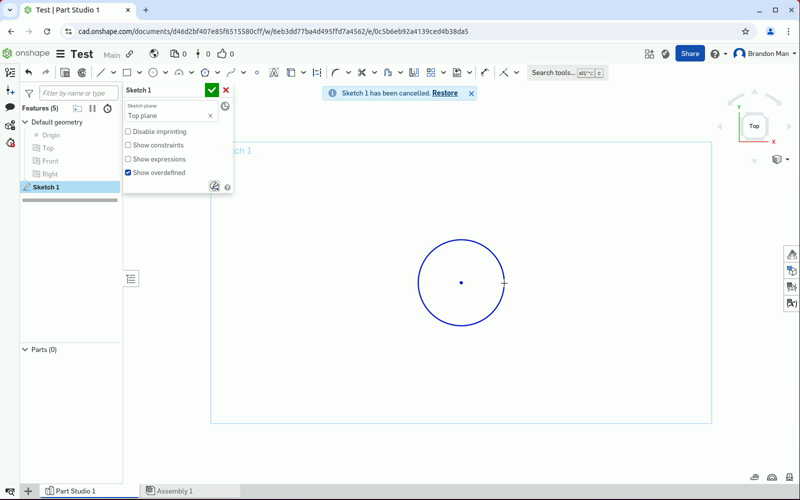
key_down(shift)
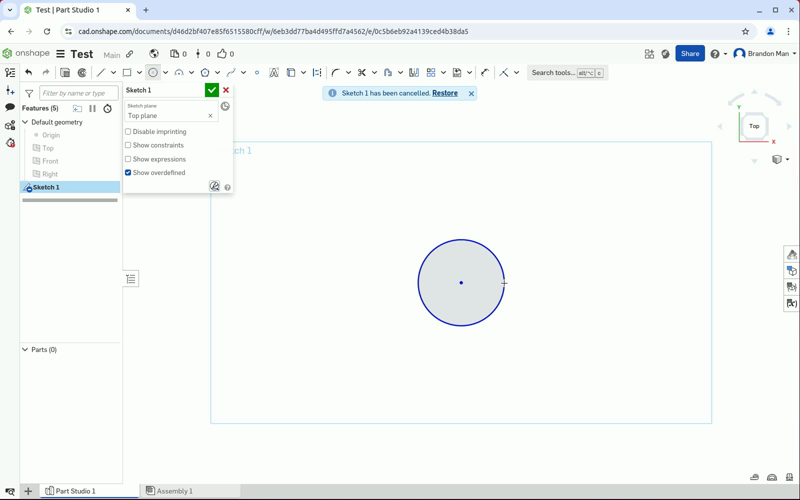
mouse_move(447, 282)
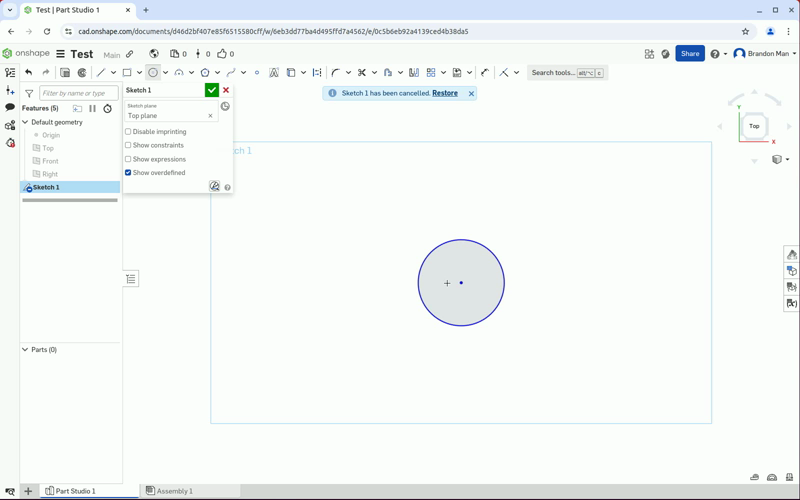
click(447, 282)
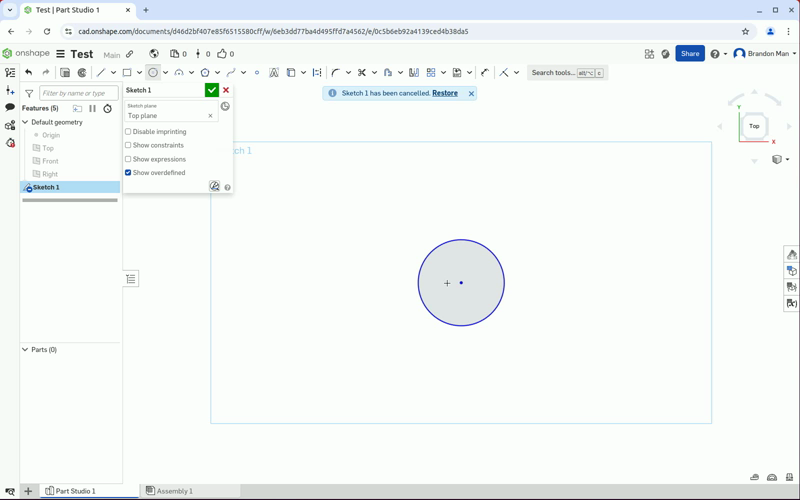
key_up(shift)
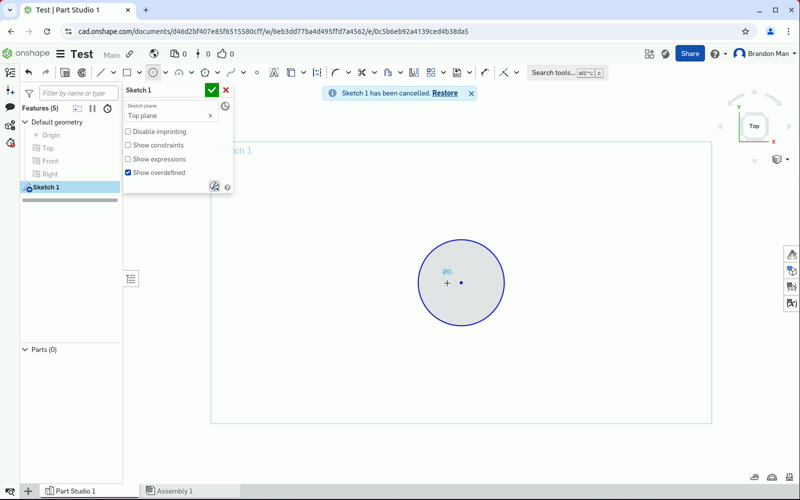
mouse_move(450, 282)
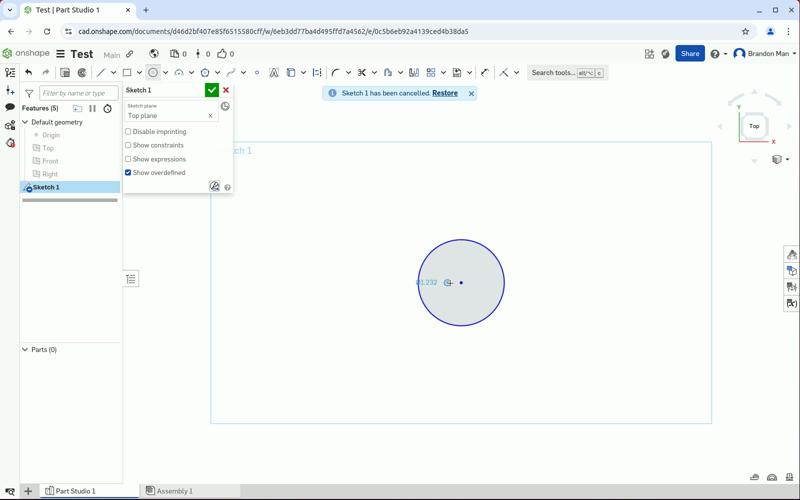
scroll(6)
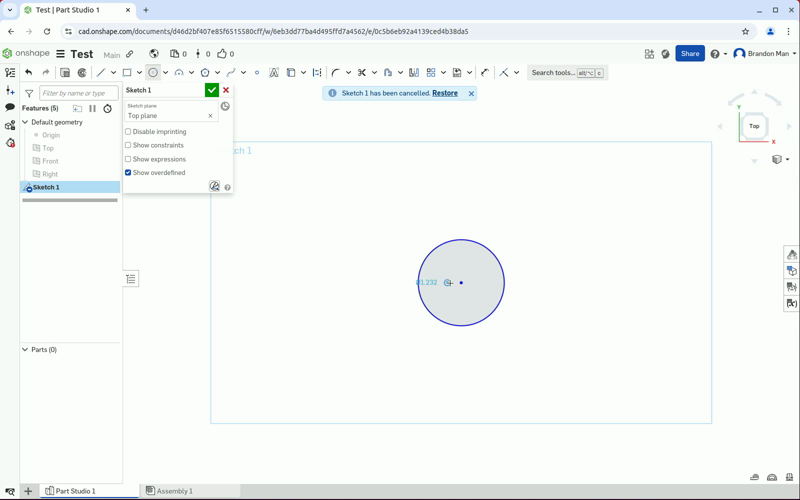
scroll(6)
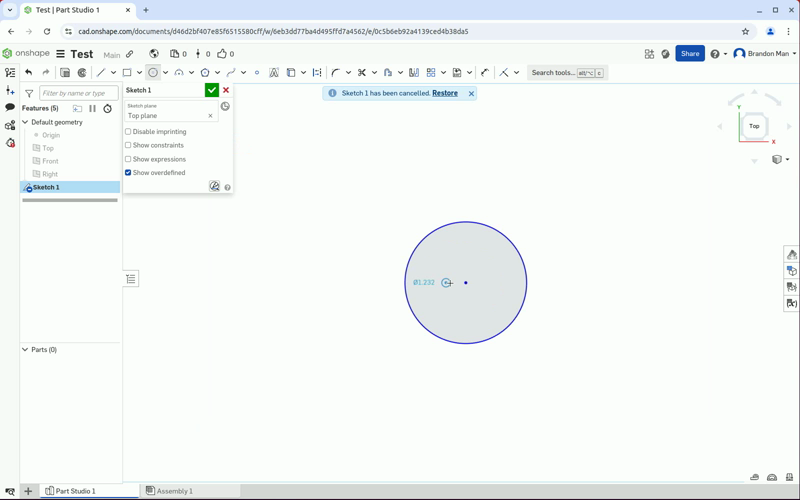
scroll(6)
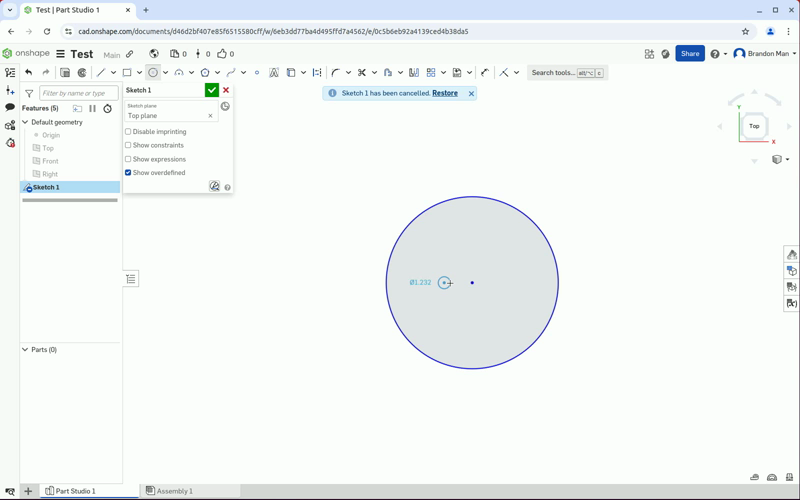
scroll(6)
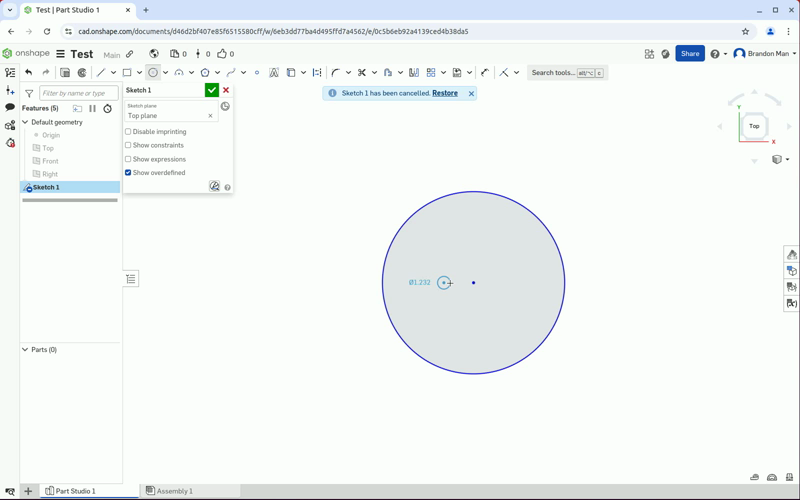
scroll(6)
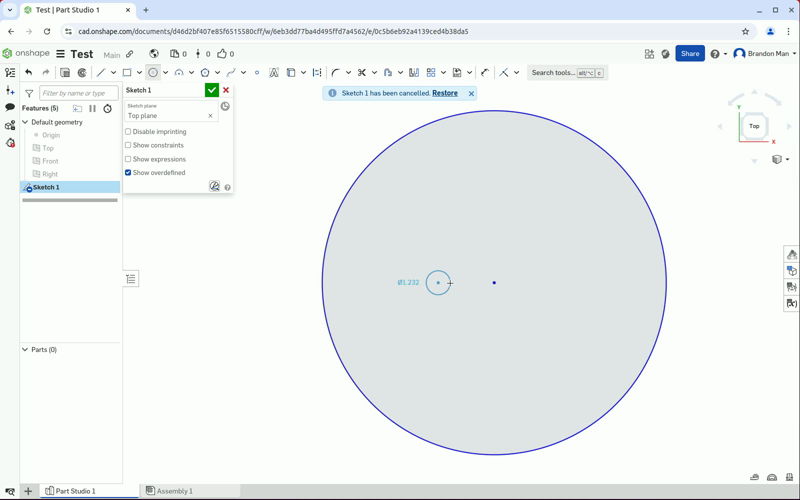
scroll(6)
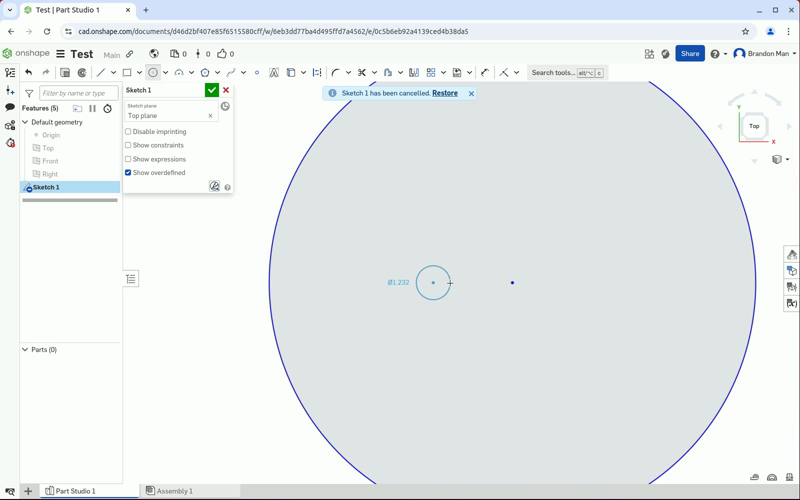
scroll(6)
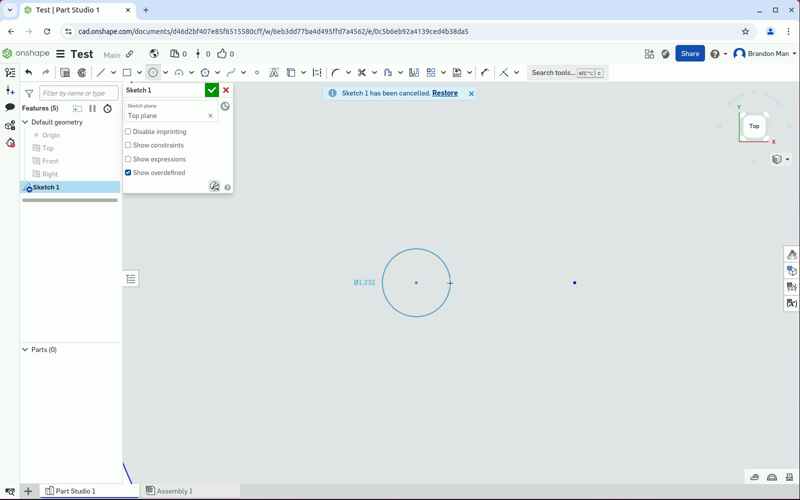
click(450, 282)
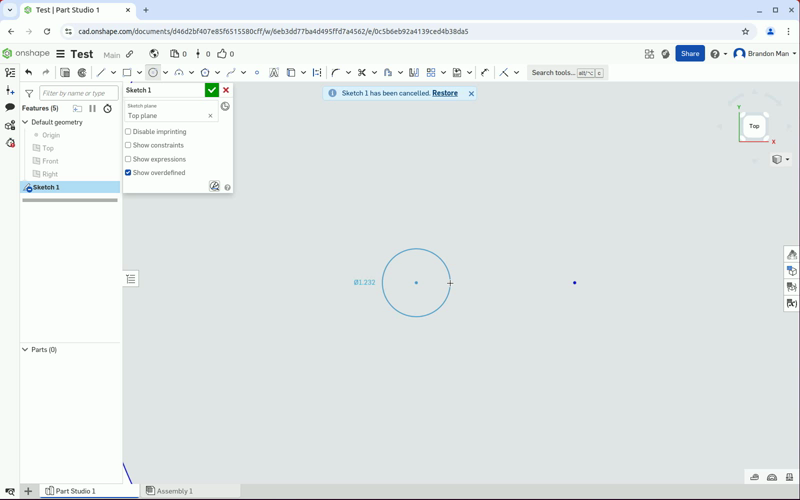
scroll(-6)
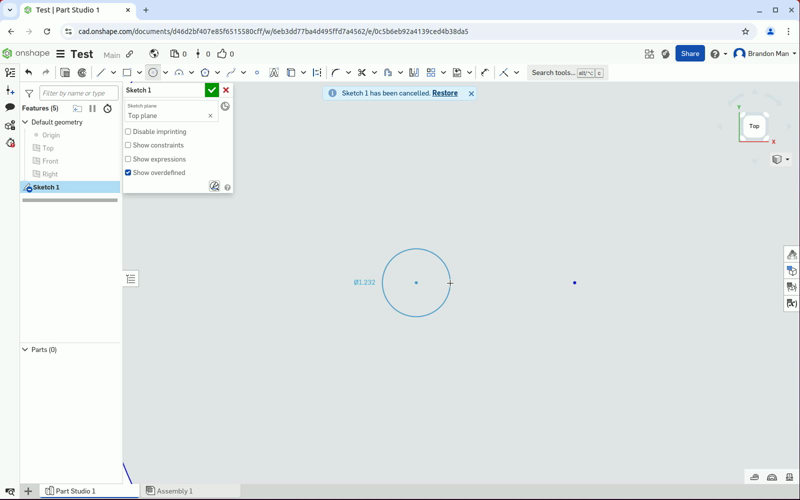
scroll(-6)
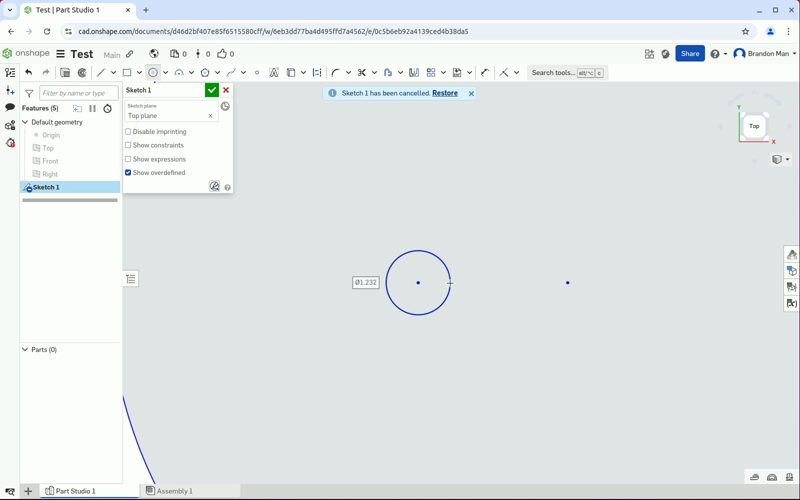
scroll(-6)
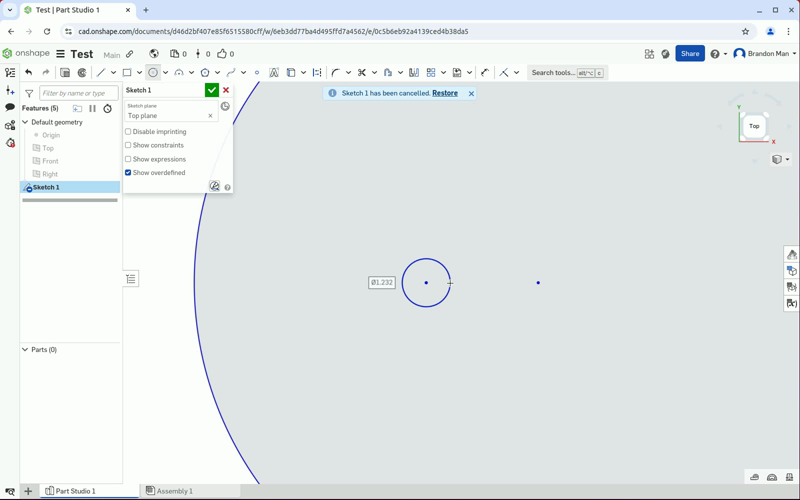
scroll(-6)
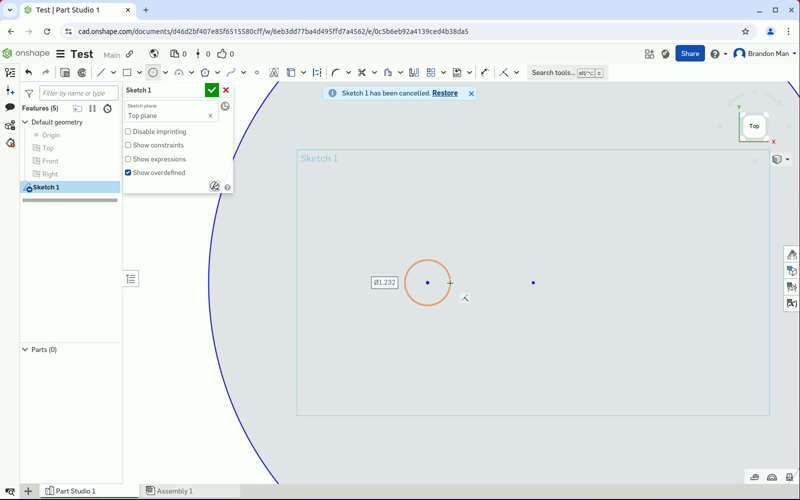
scroll(-6)
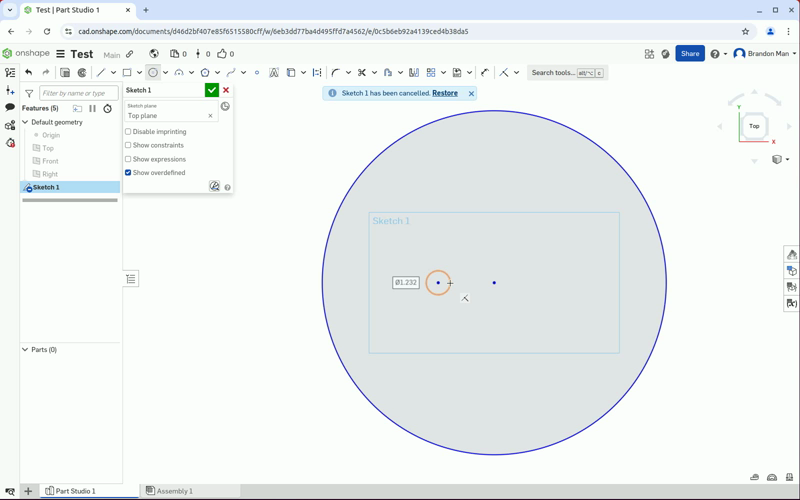
scroll(-6)
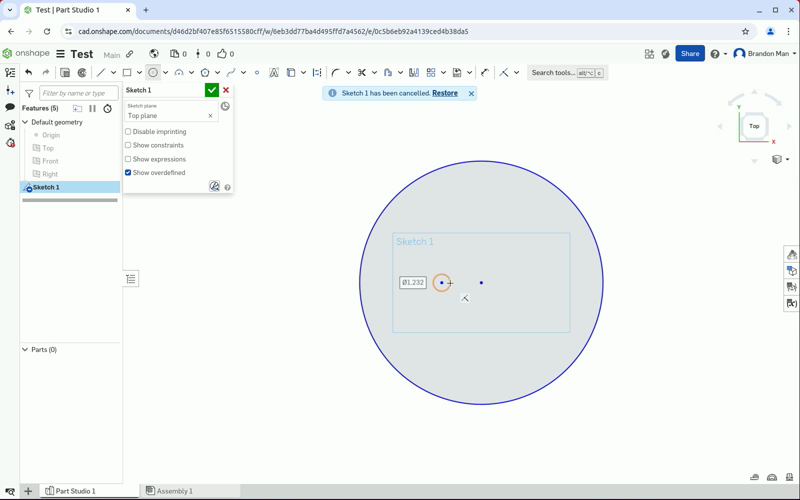
scroll(-6)
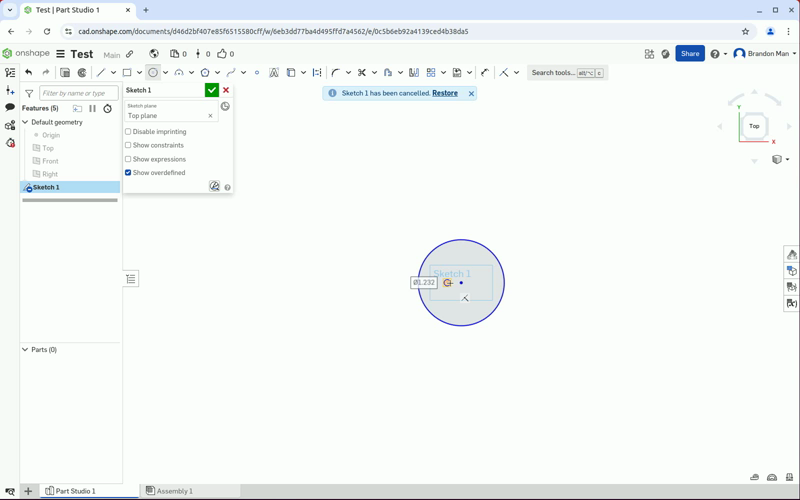
key(esc)
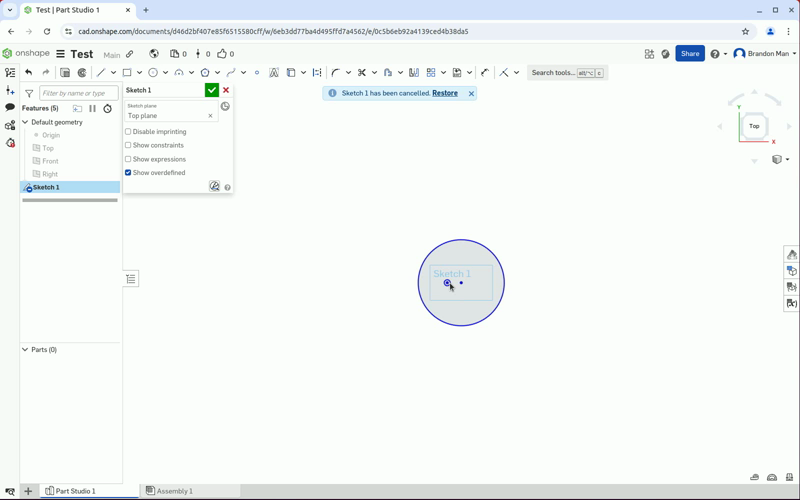
key(c)
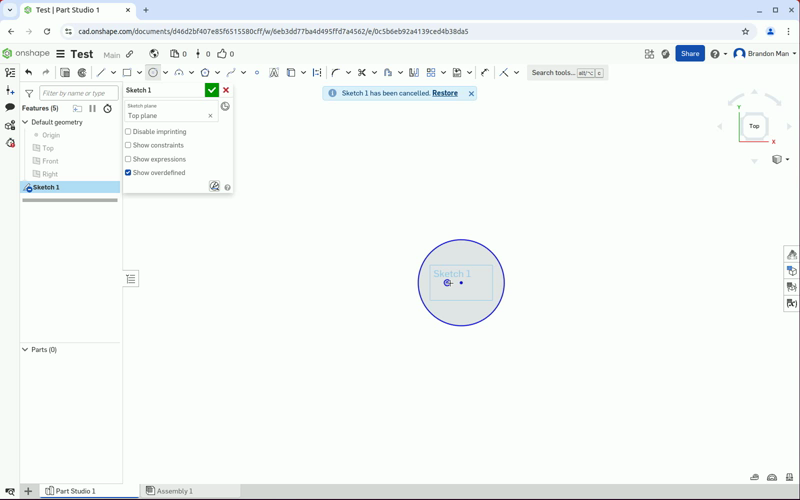
key_down(shift)
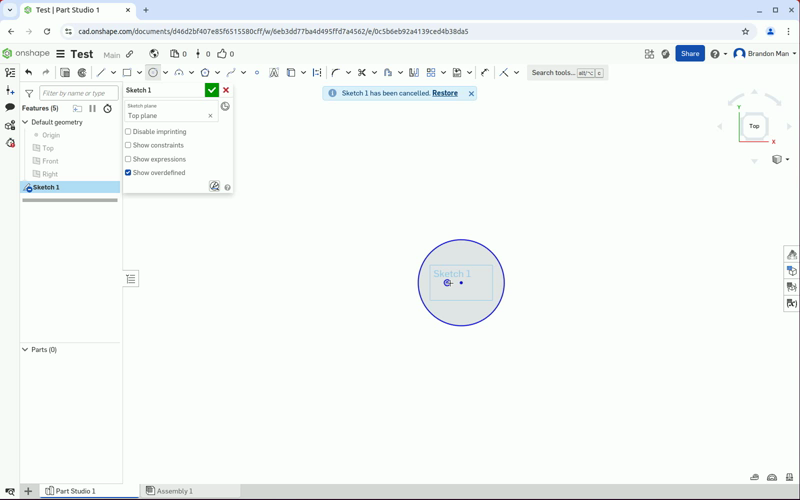
mouse_move(461, 282)
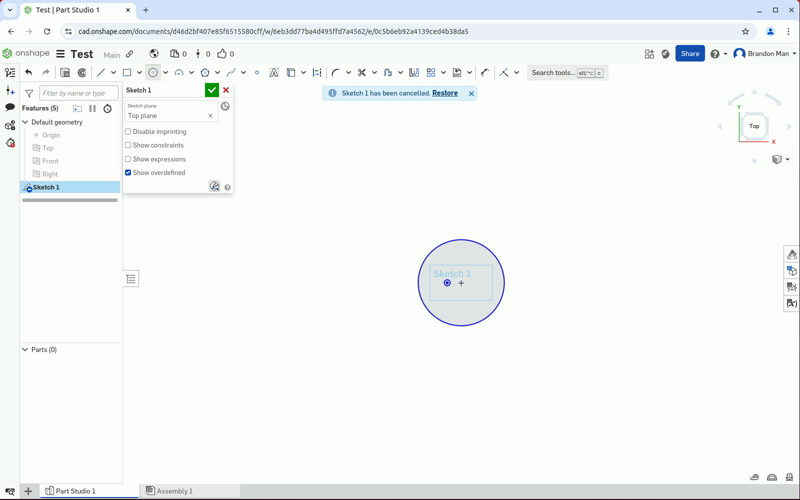
click(461, 282)
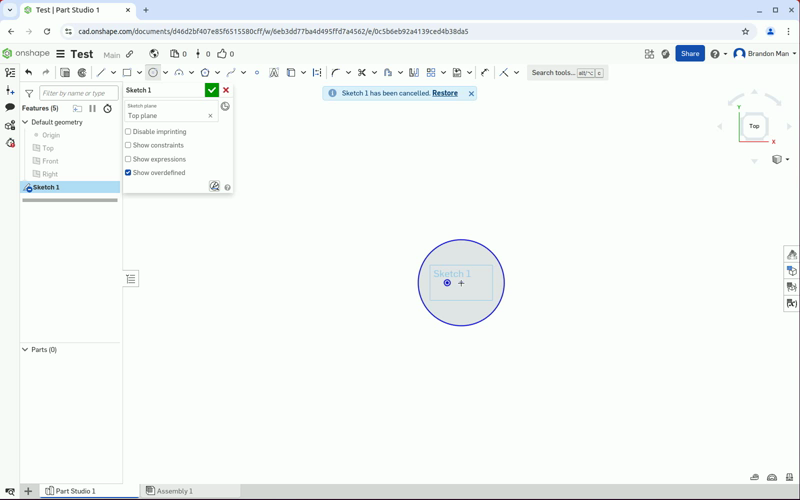
key_up(shift)
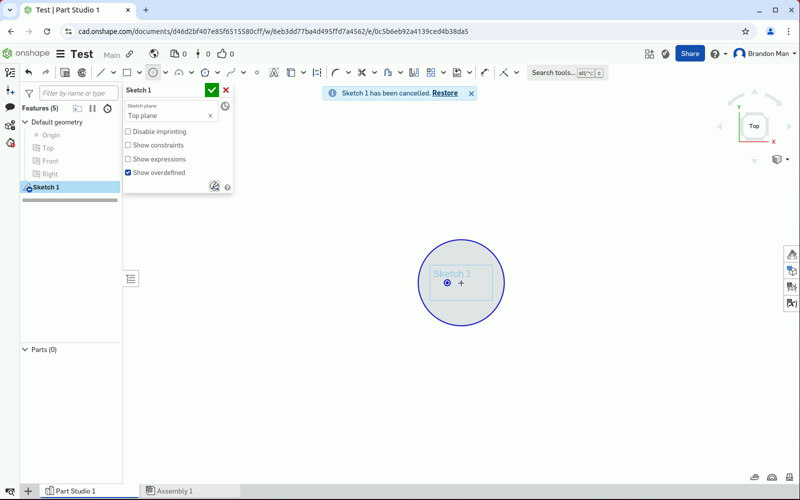
mouse_move(471, 282)
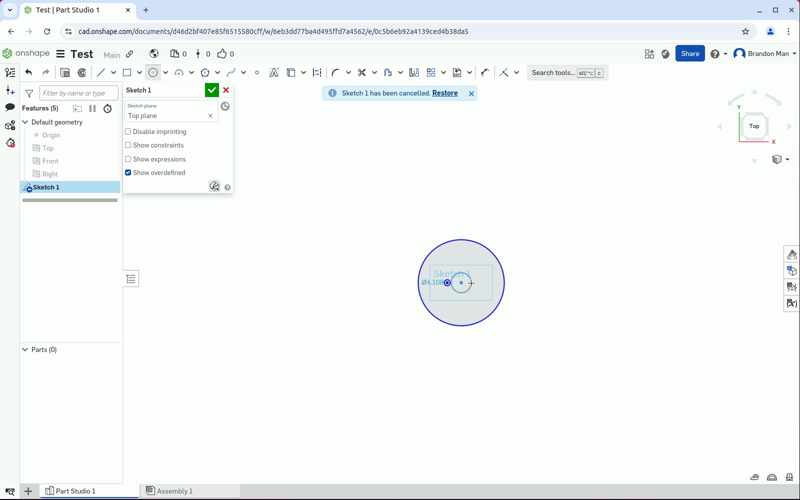
click(471, 282)
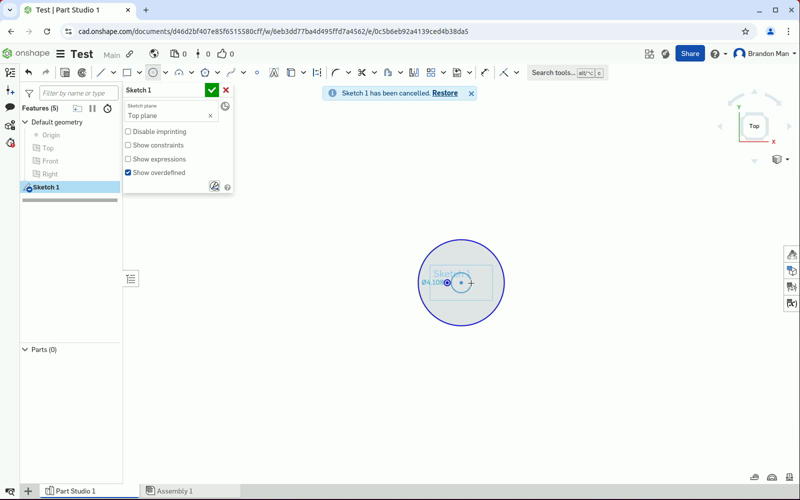
key(esc)
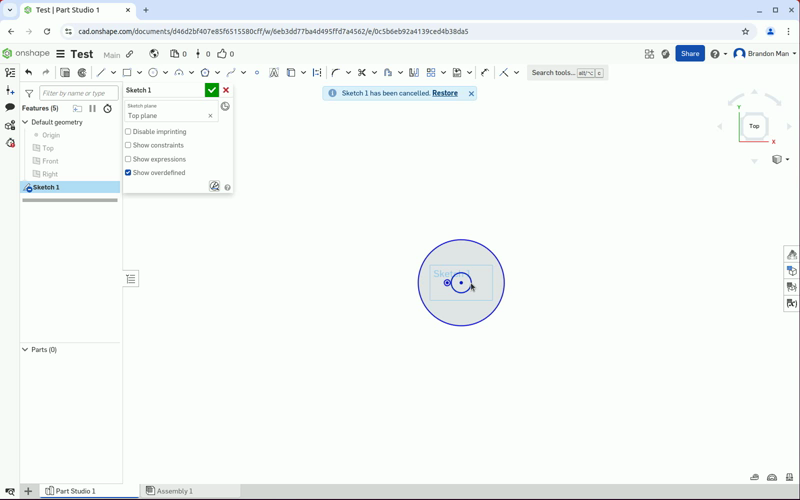
key(c)
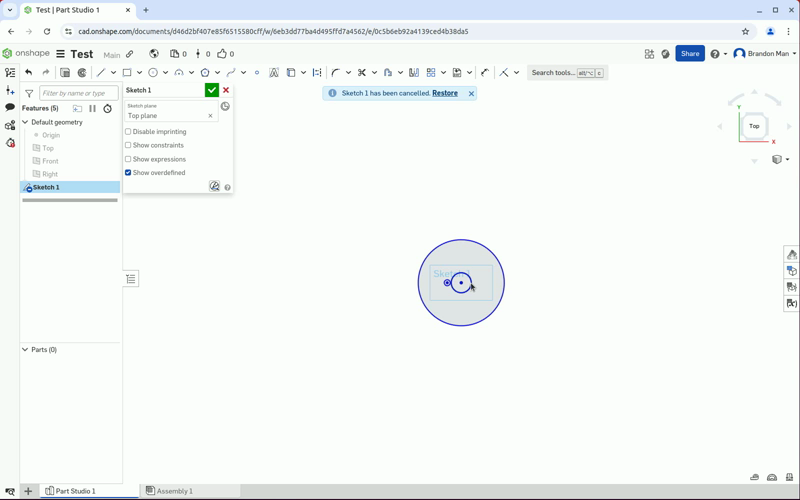
key_down(shift)
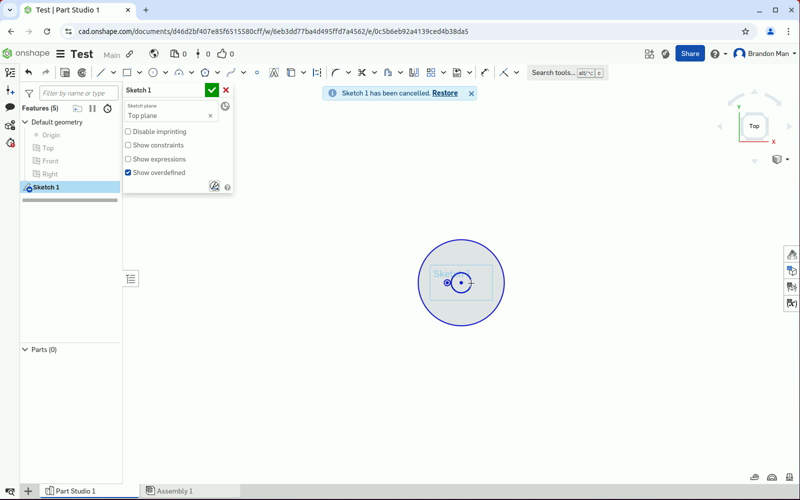
mouse_move(461, 296)
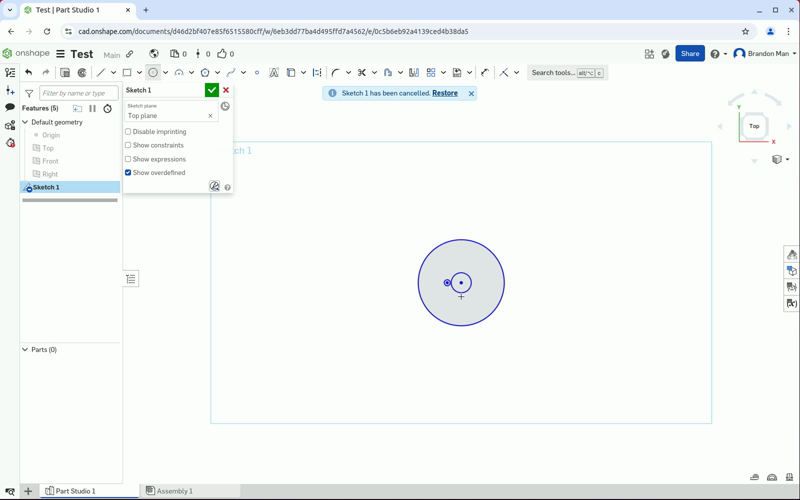
click(461, 296)
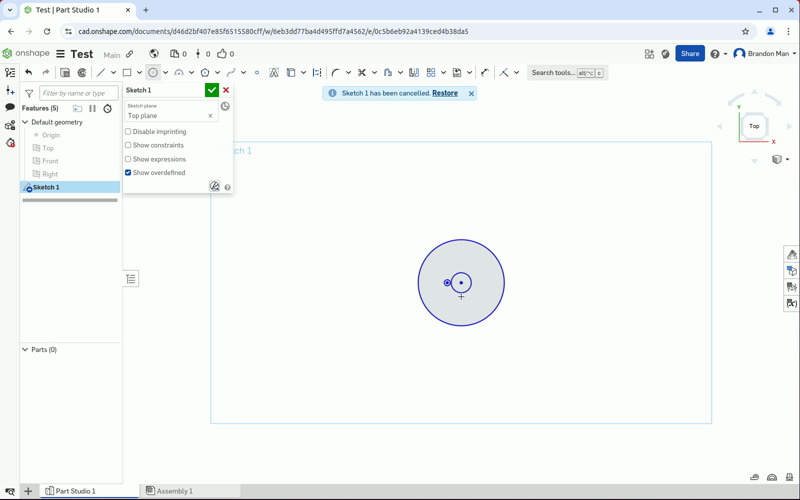
key_up(shift)
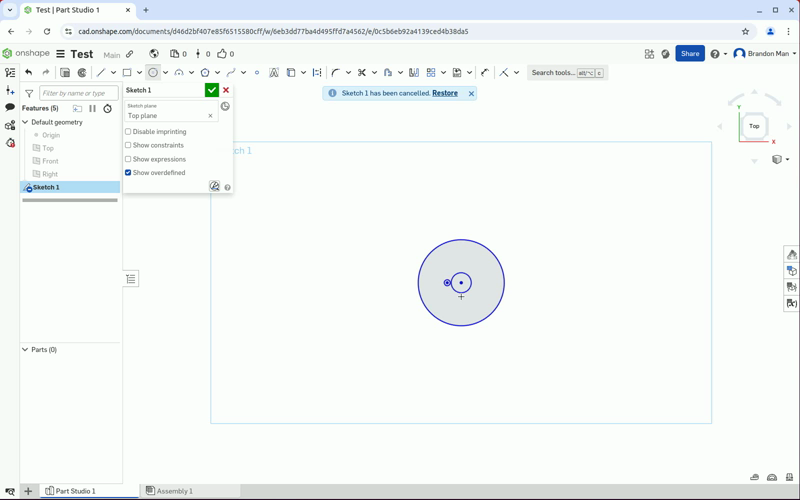
mouse_move(464, 296)
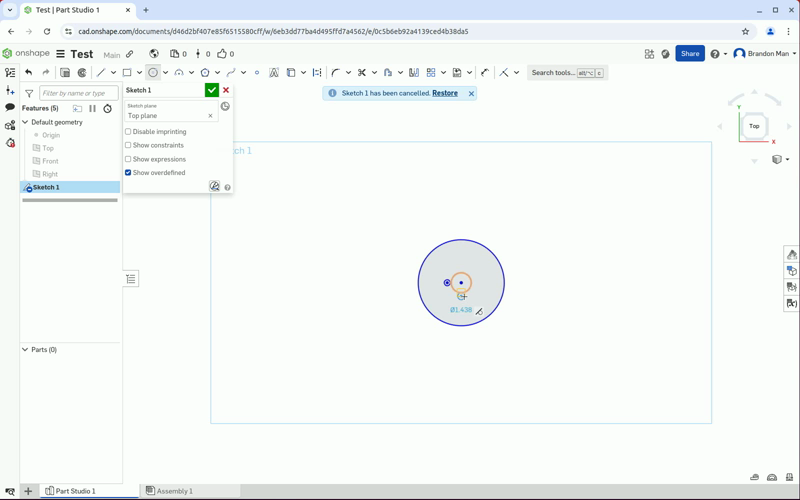
scroll(6)
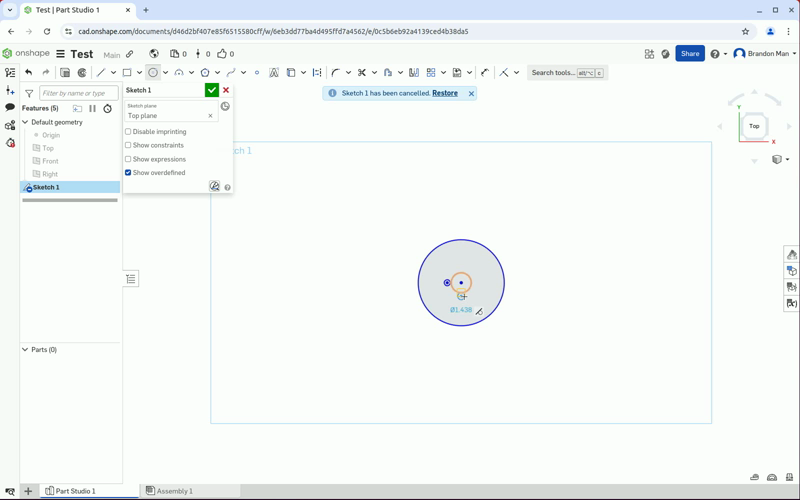
scroll(6)
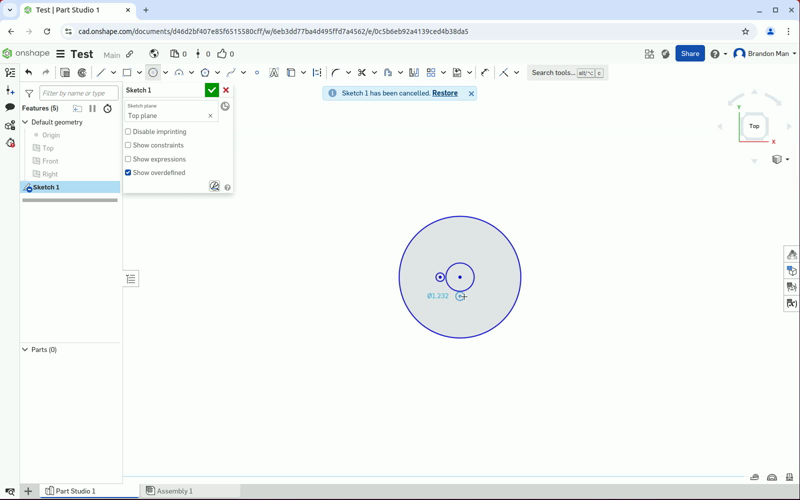
scroll(6)
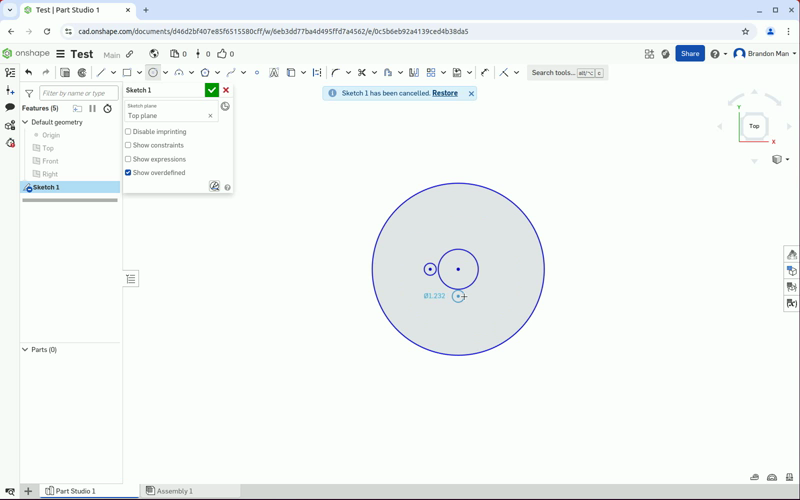
scroll(6)
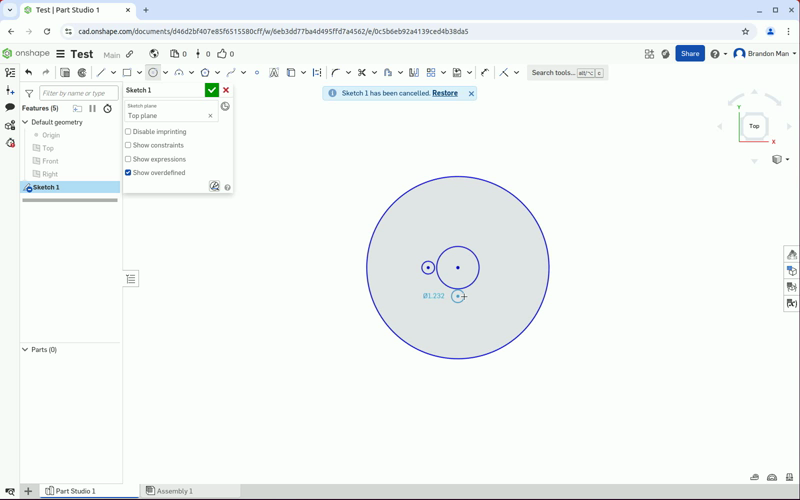
scroll(6)
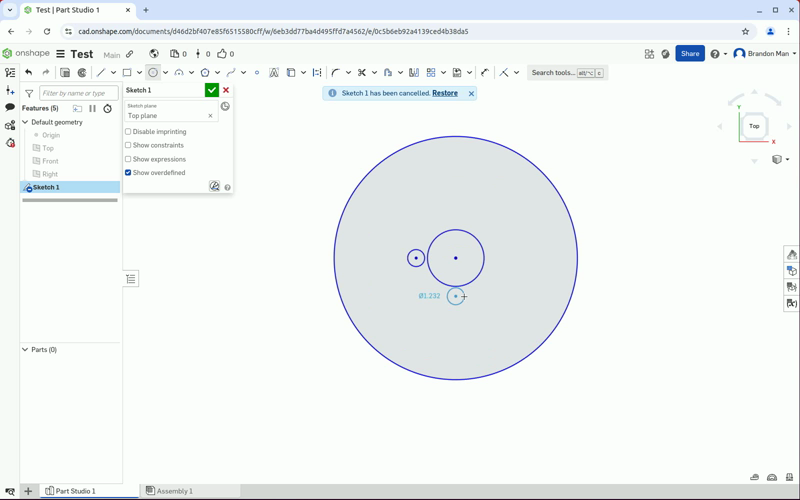
scroll(6)
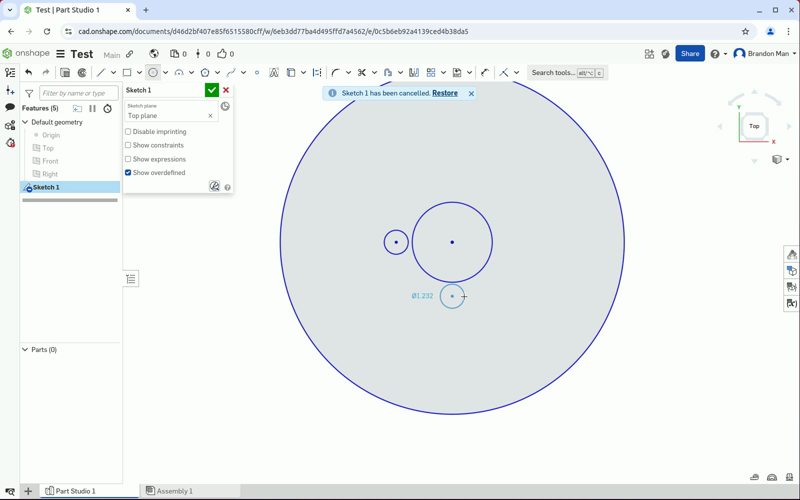
scroll(6)
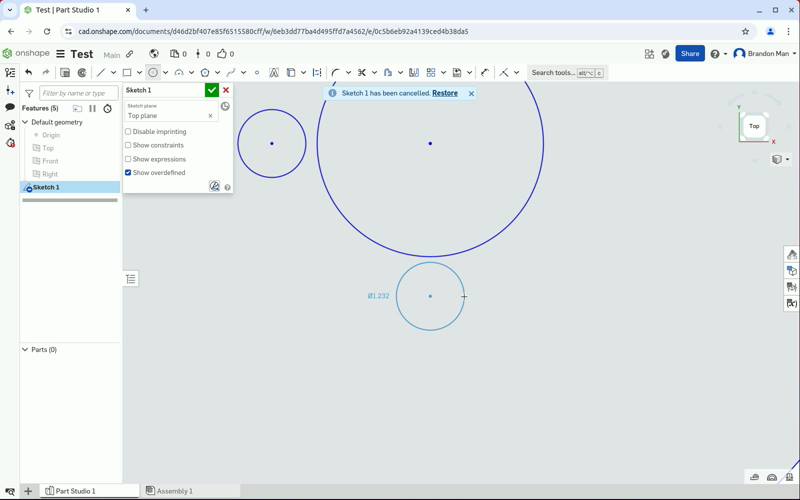
click(464, 296)
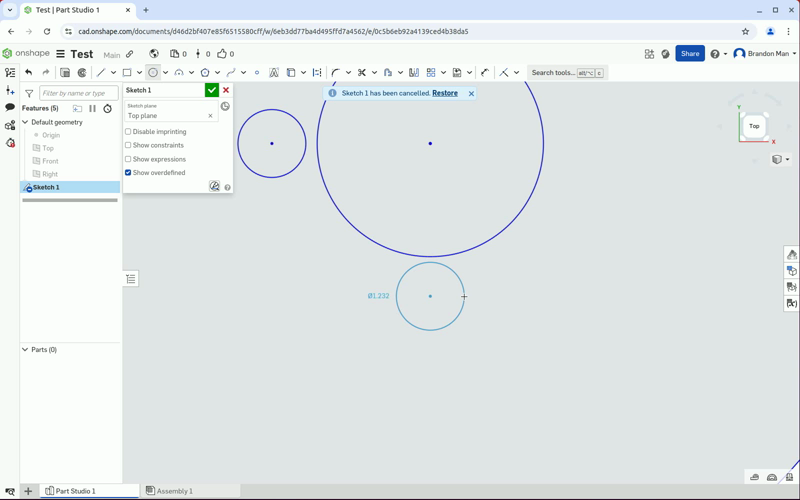
scroll(-6)
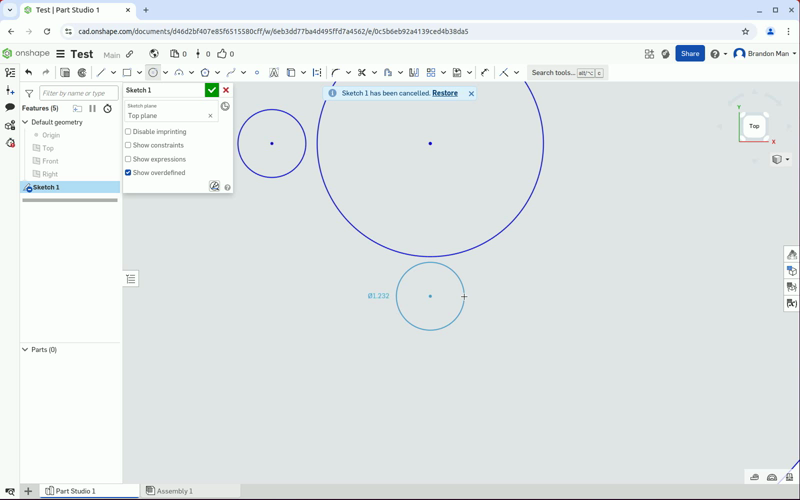
scroll(-6)
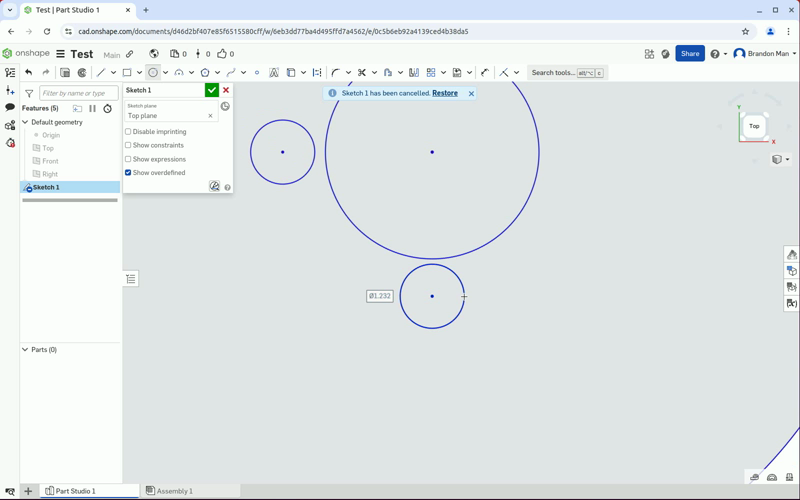
scroll(-6)
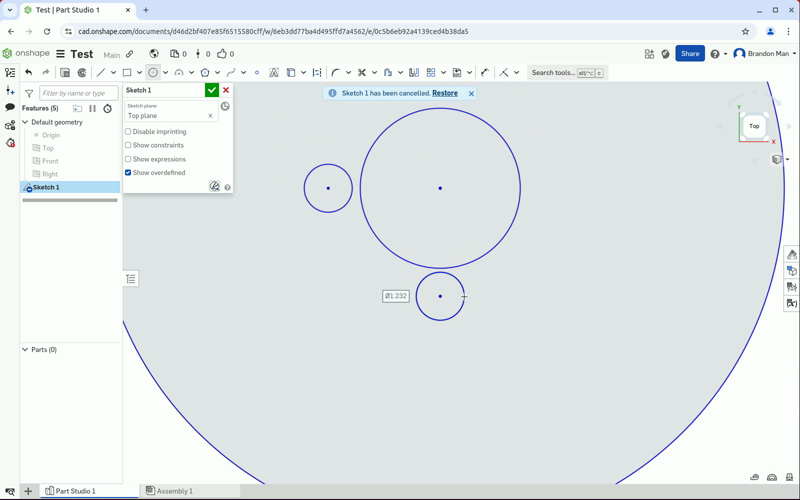
scroll(-6)
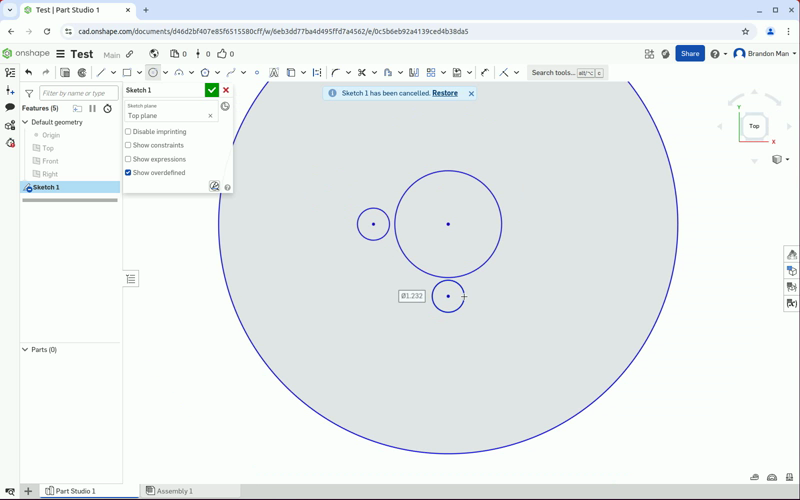
scroll(-6)
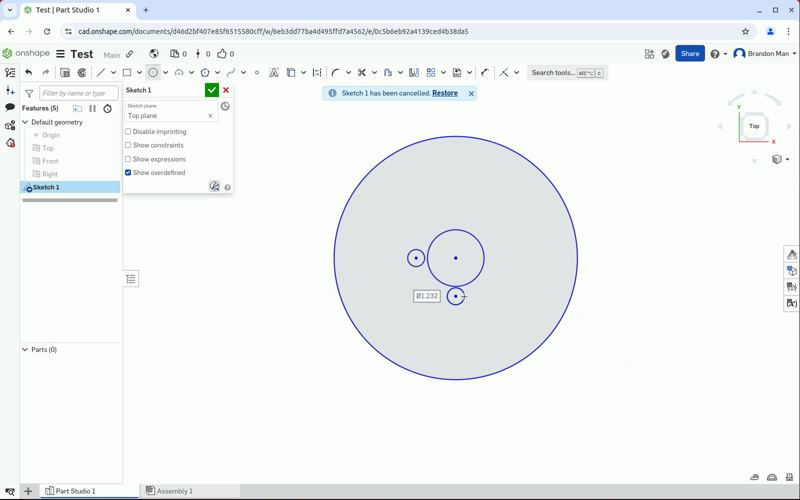
scroll(-6)
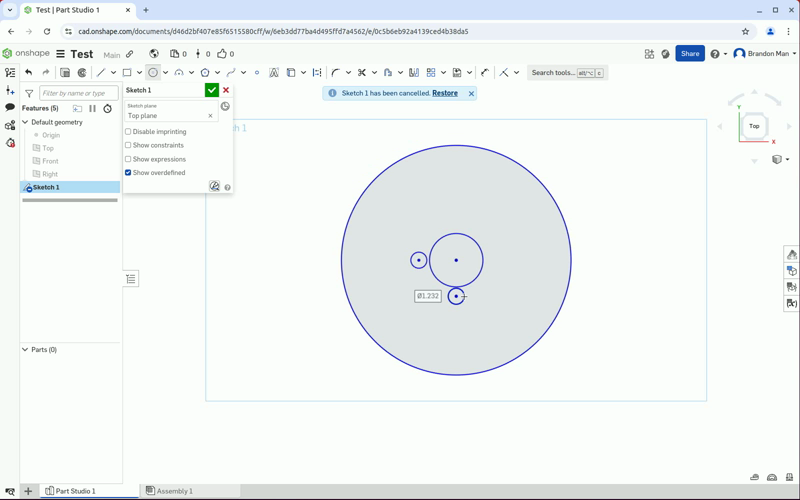
scroll(-6)
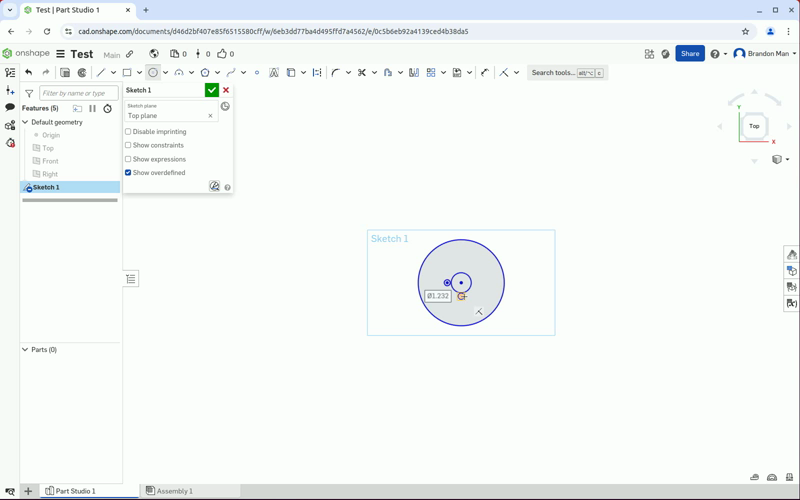
key(esc)
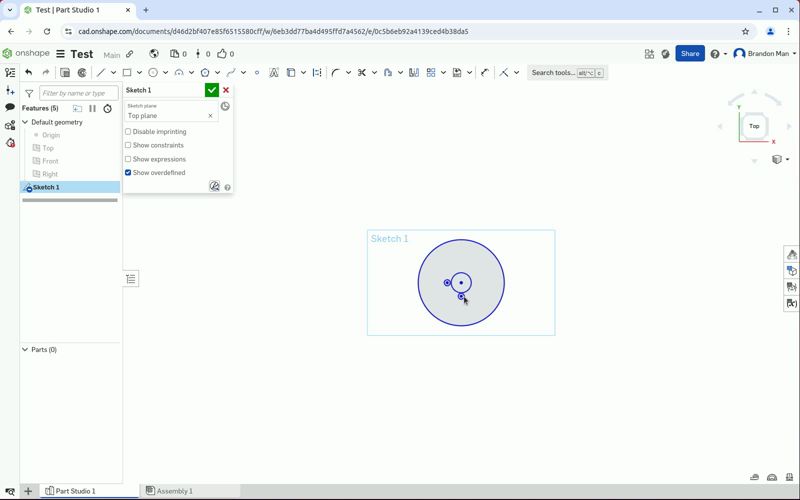
key(c)
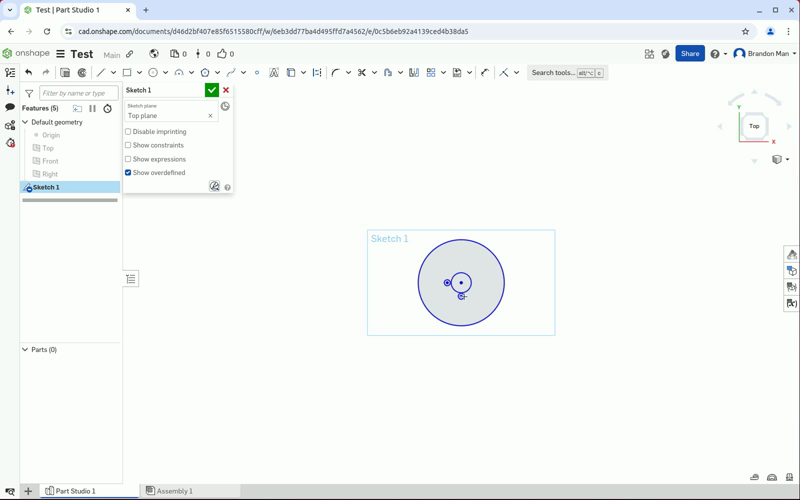
key_down(shift)
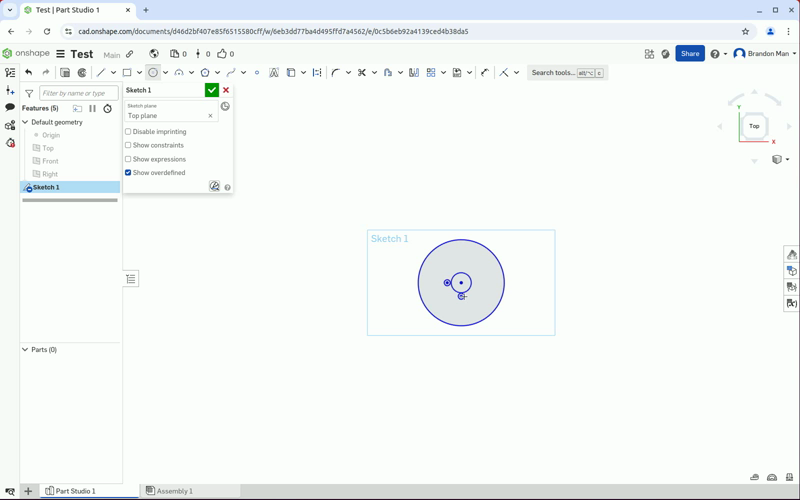
mouse_move(461, 269)
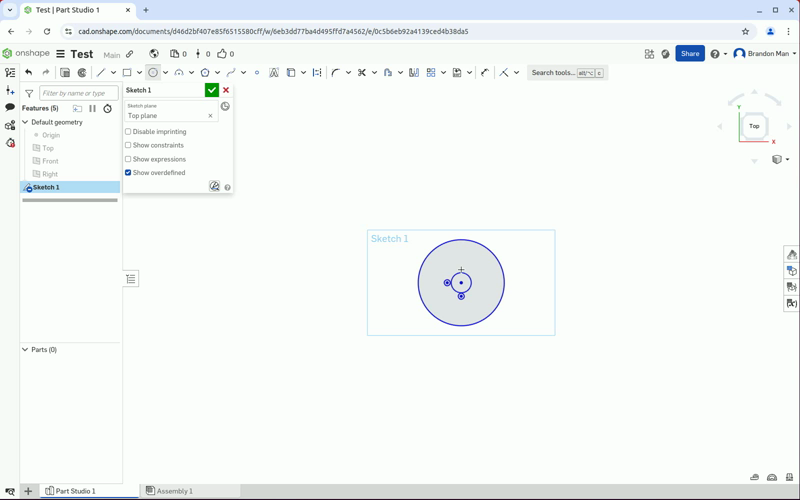
click(461, 269)
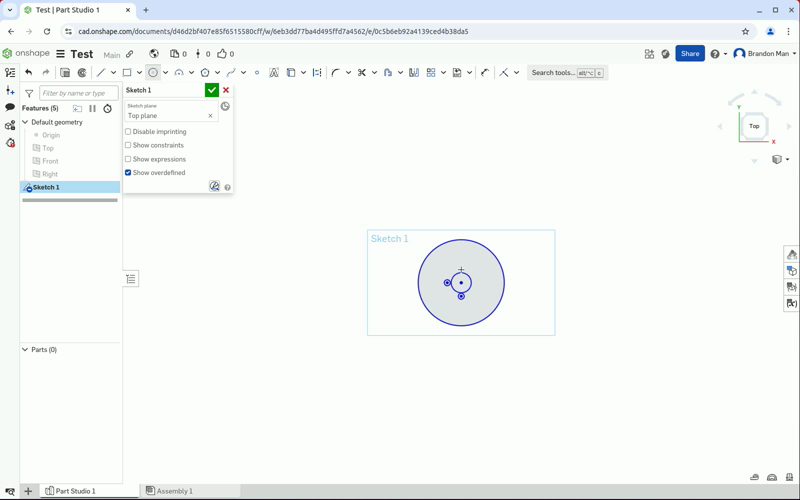
key_up(shift)
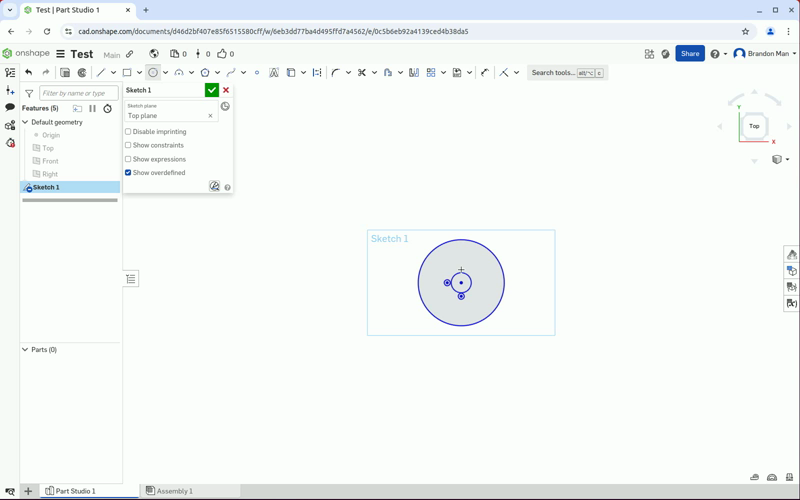
mouse_move(464, 269)
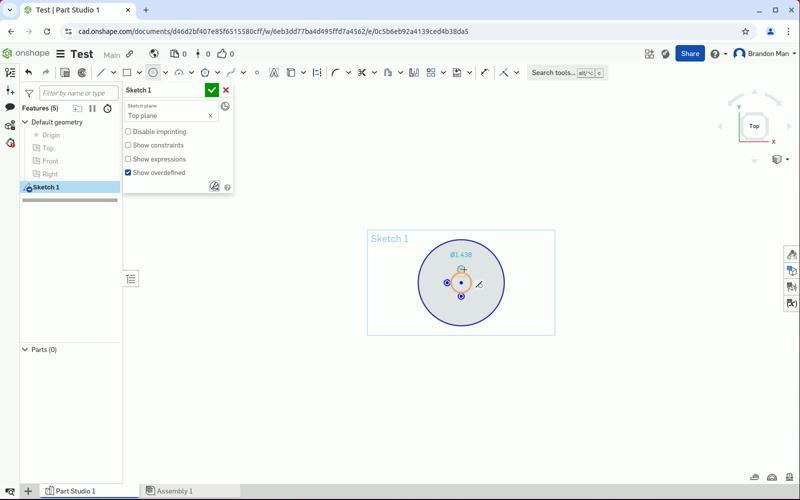
scroll(6)
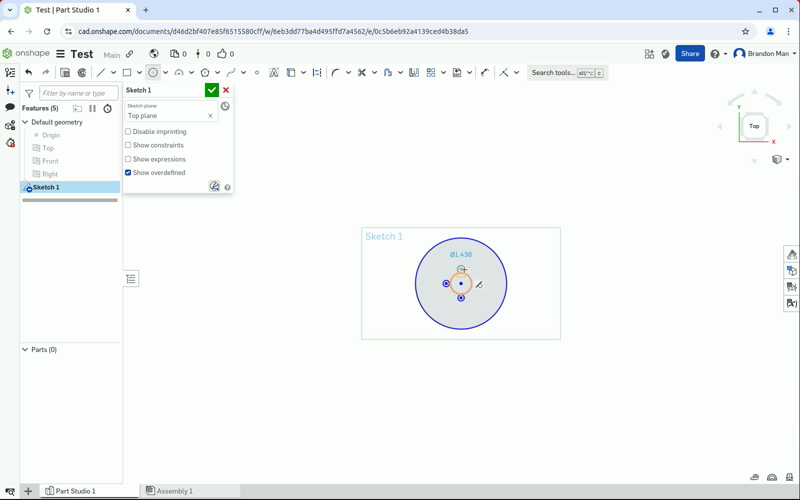
scroll(6)
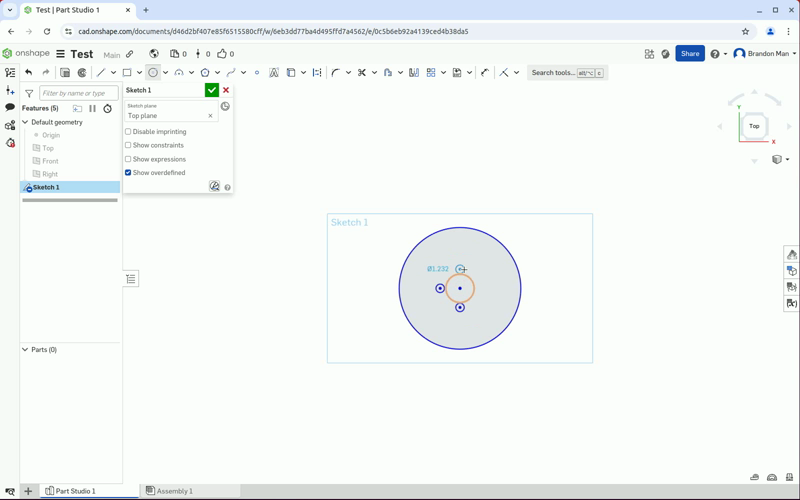
scroll(6)
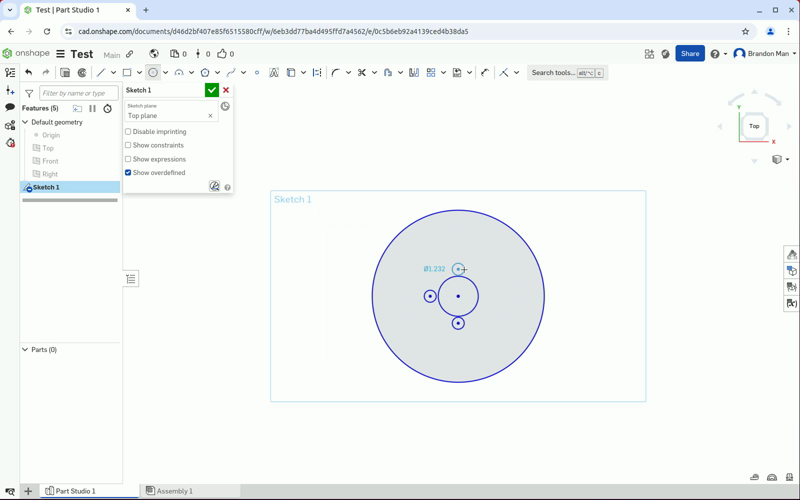
scroll(6)
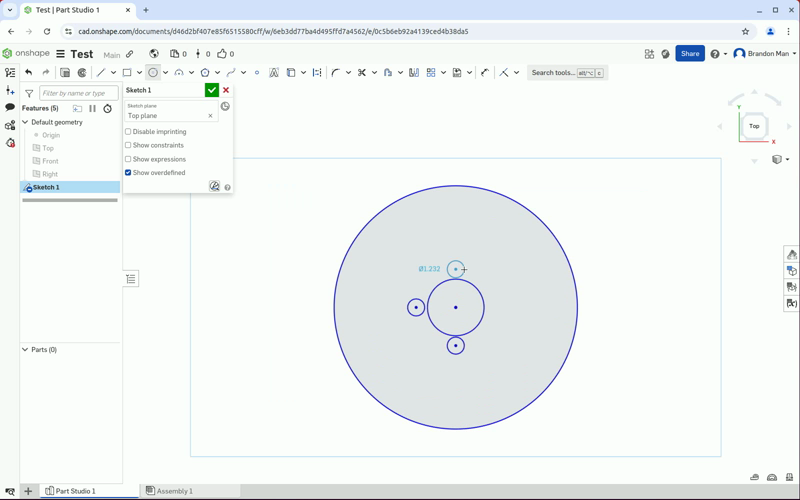
scroll(6)
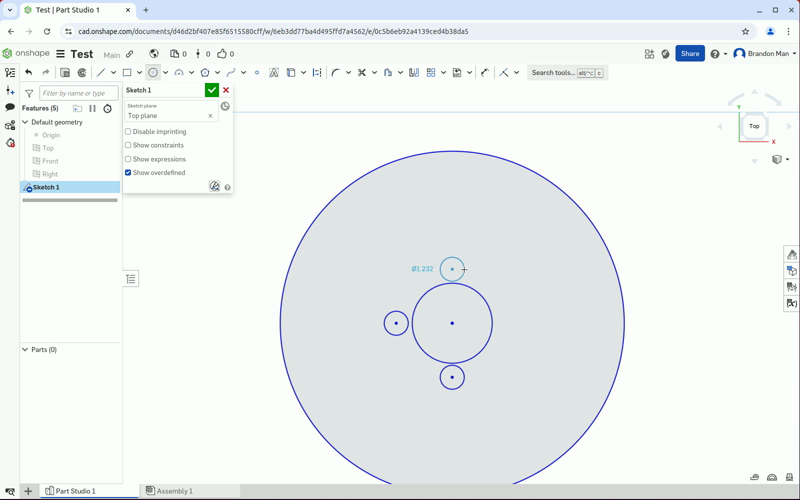
scroll(6)
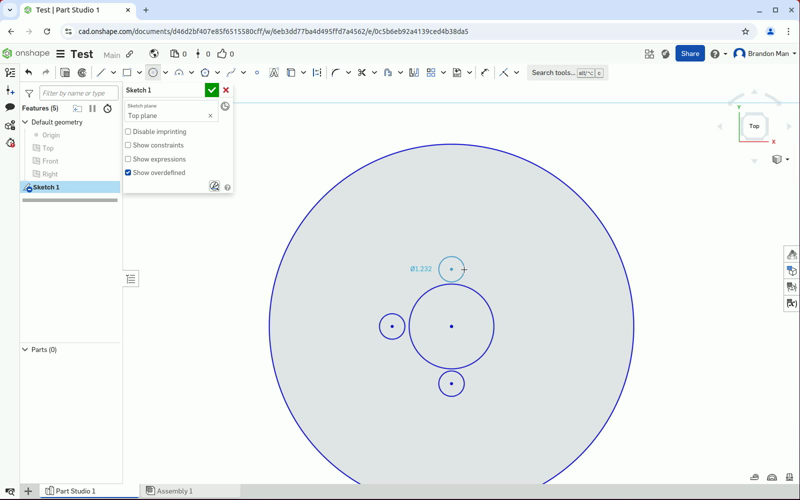
scroll(6)
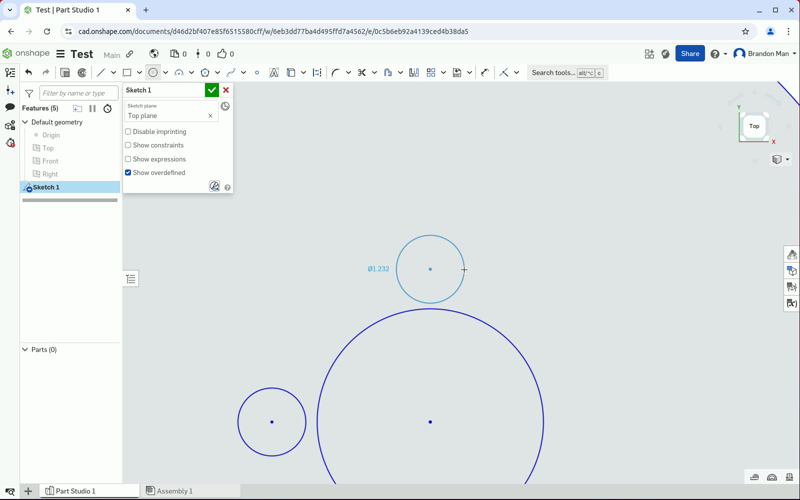
click(464, 269)
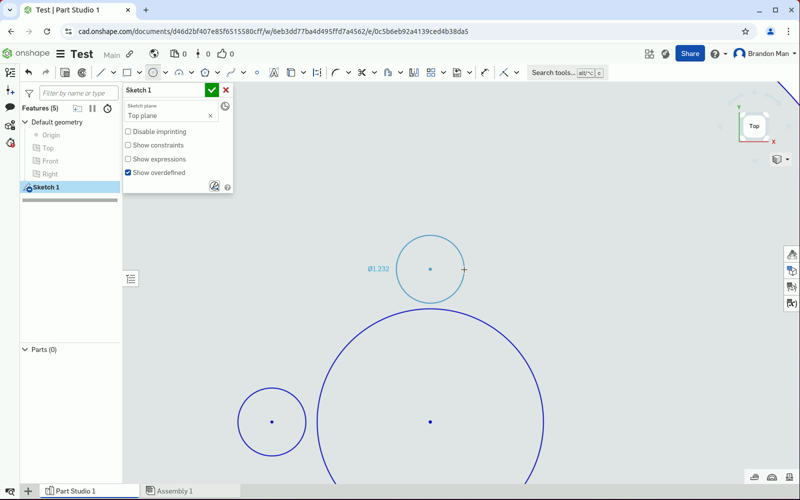
scroll(-6)
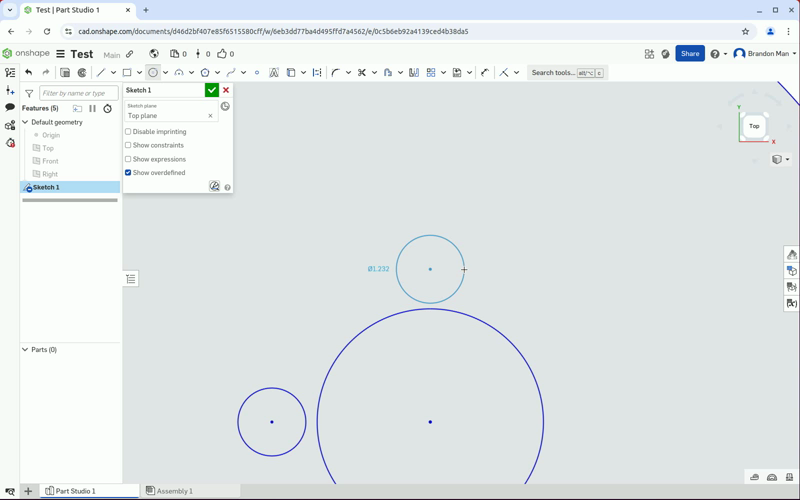
scroll(-6)
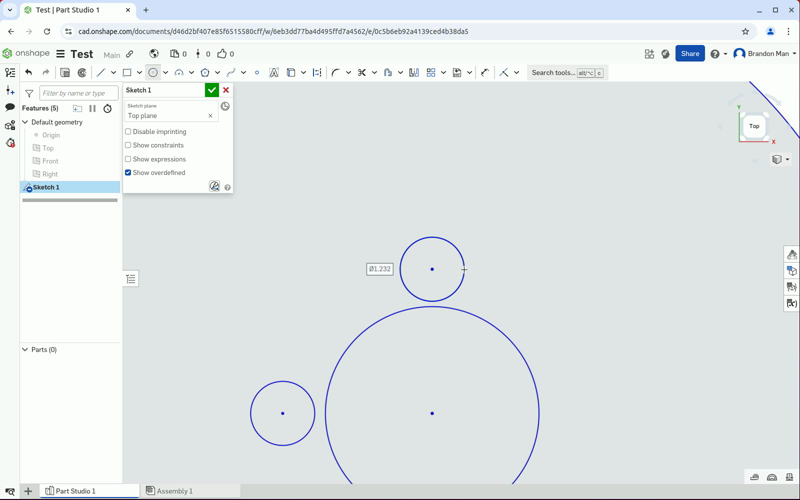
scroll(-6)
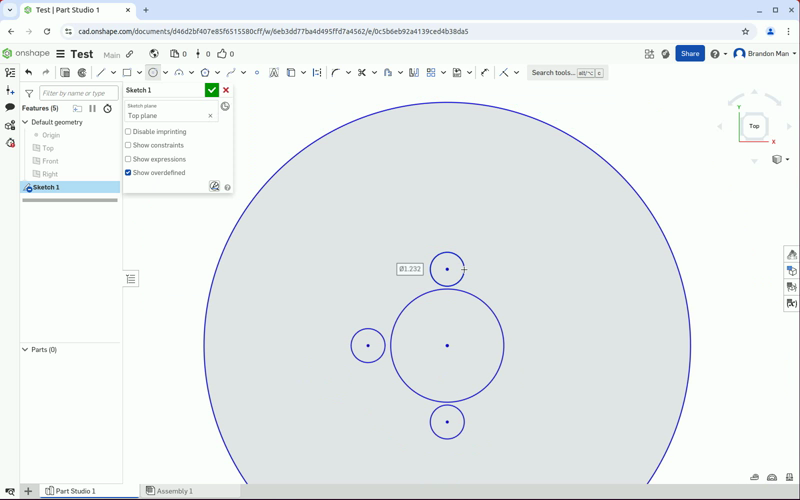
scroll(-6)
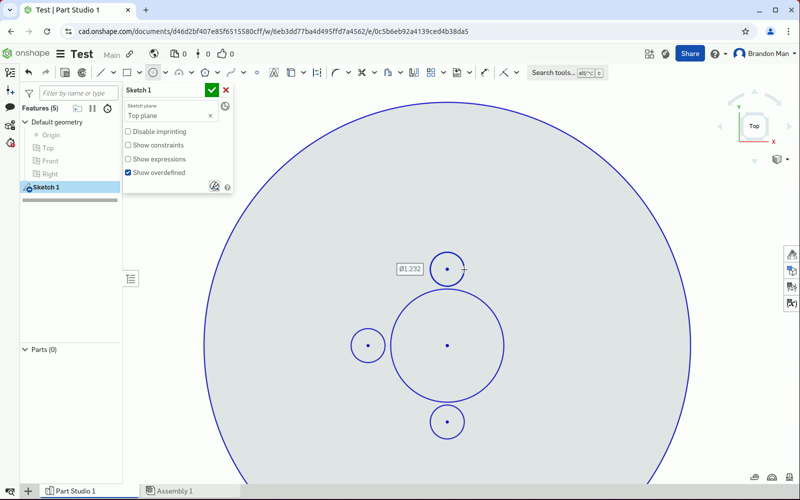
scroll(-6)
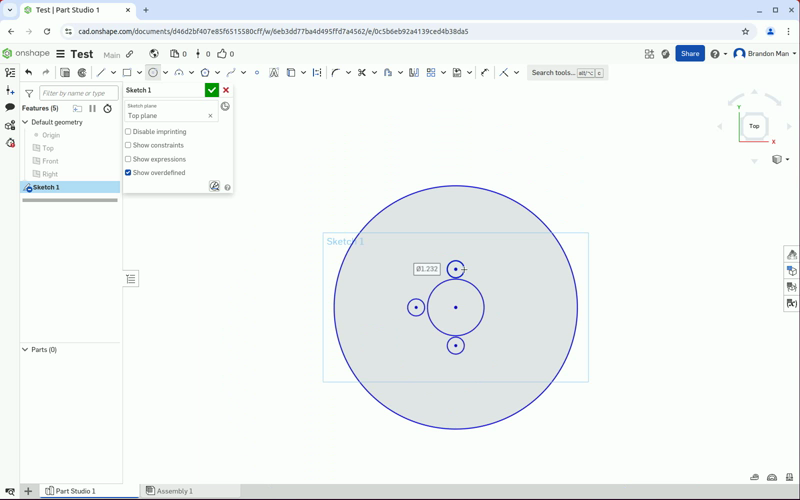
scroll(-6)
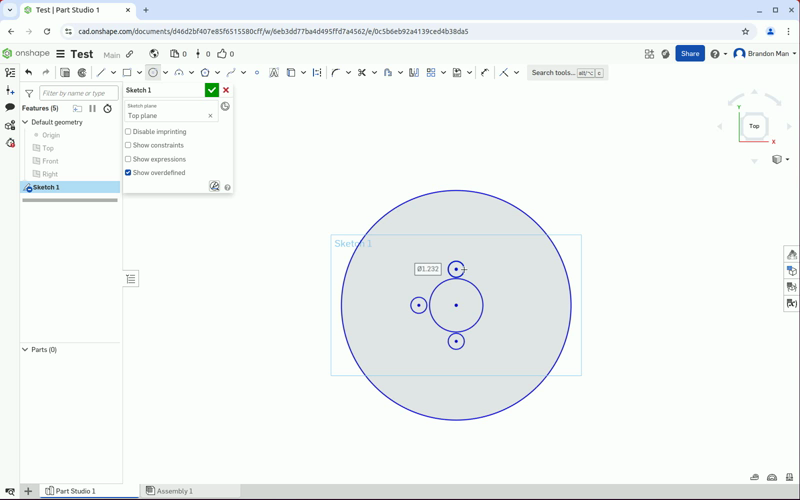
scroll(-6)
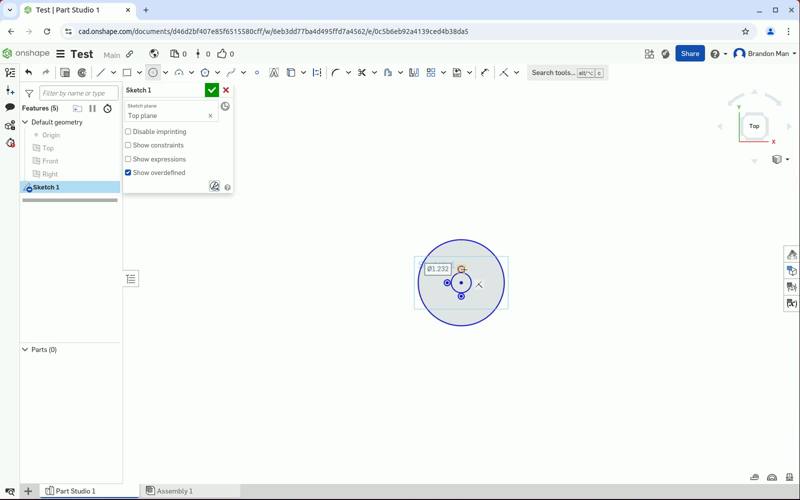
key(esc)
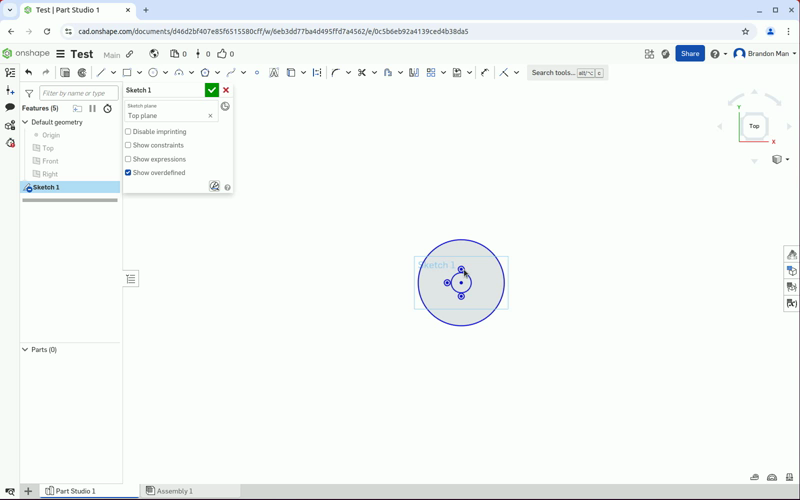
key(c)
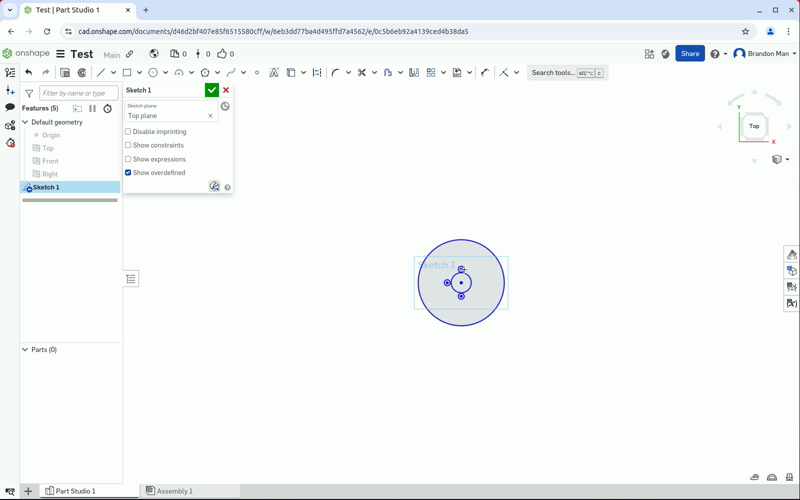
key_down(shift)
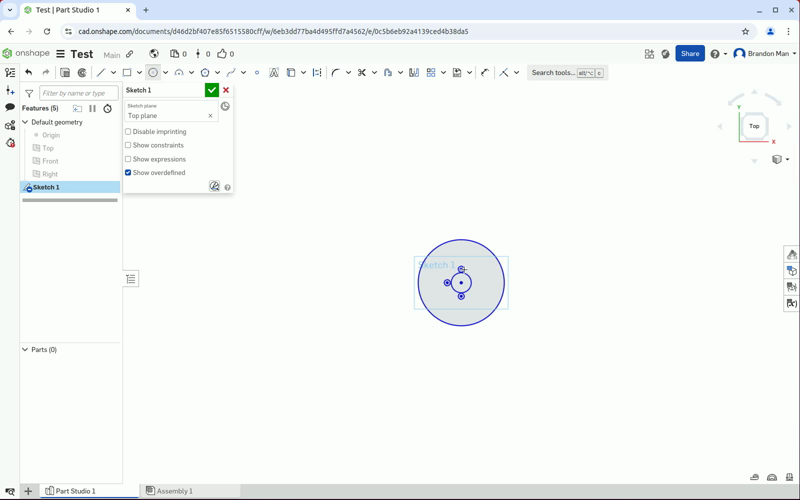
mouse_move(474, 282)
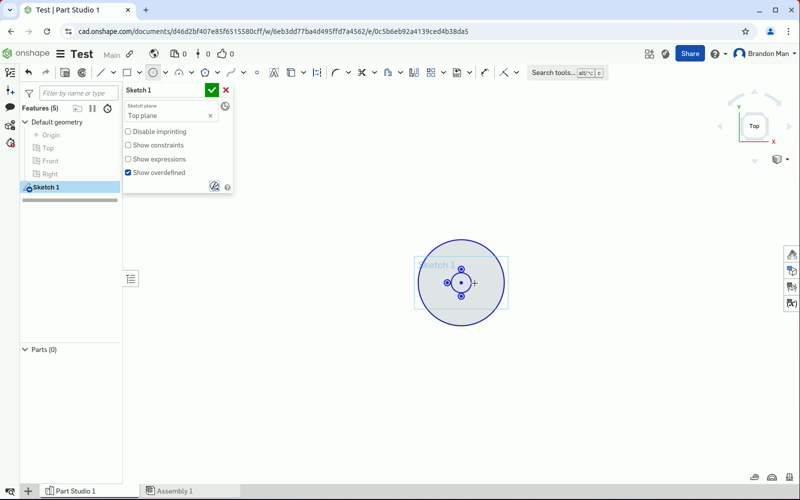
scroll(6)
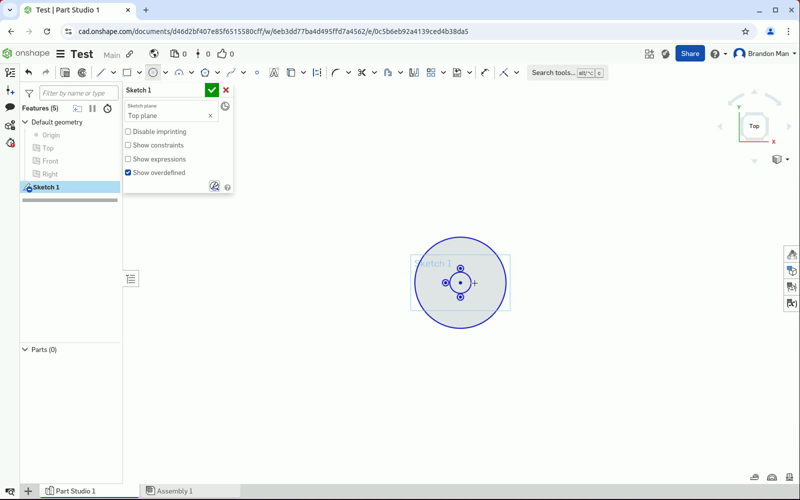
scroll(6)
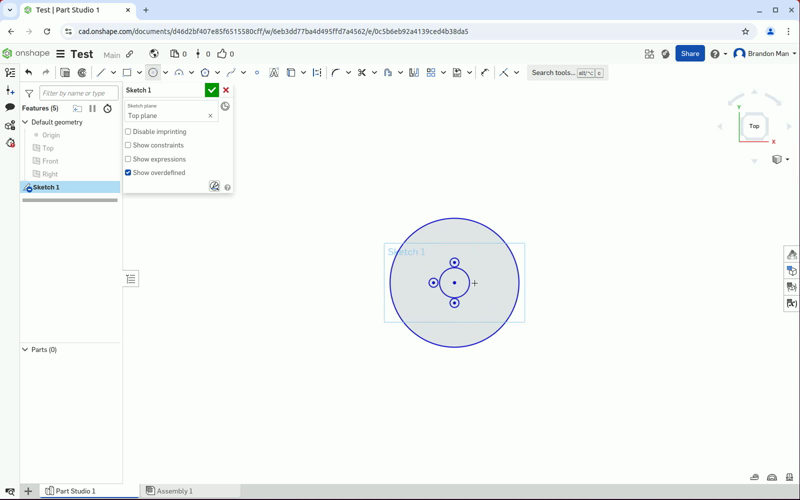
scroll(6)
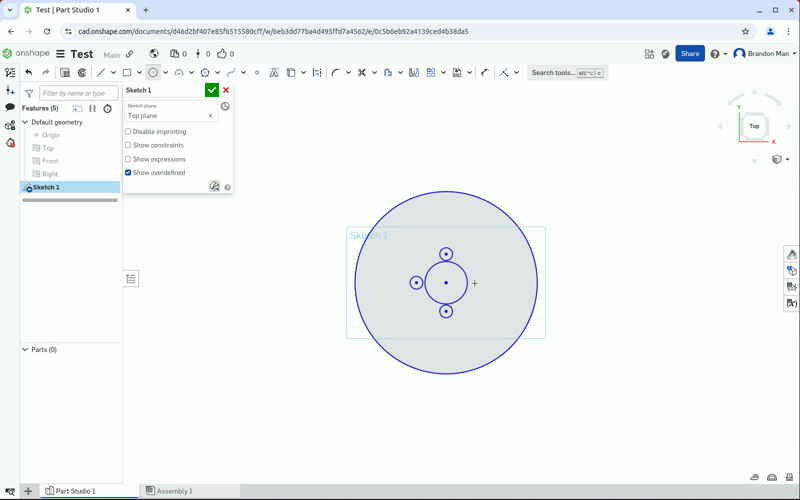
scroll(6)
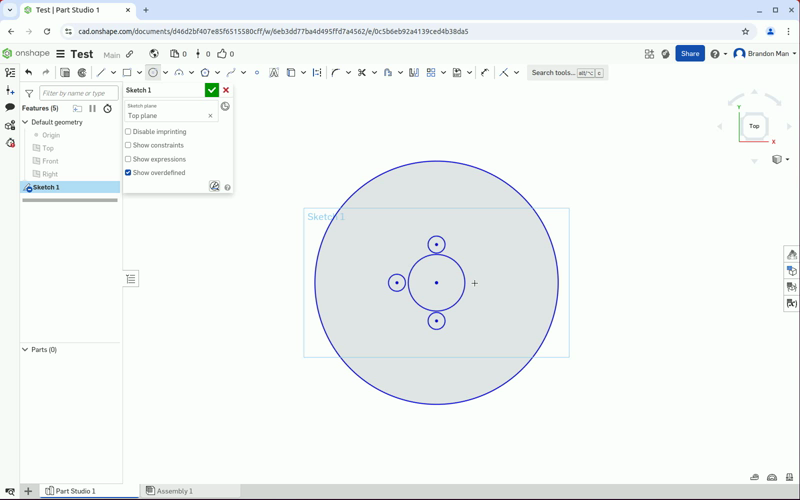
scroll(6)
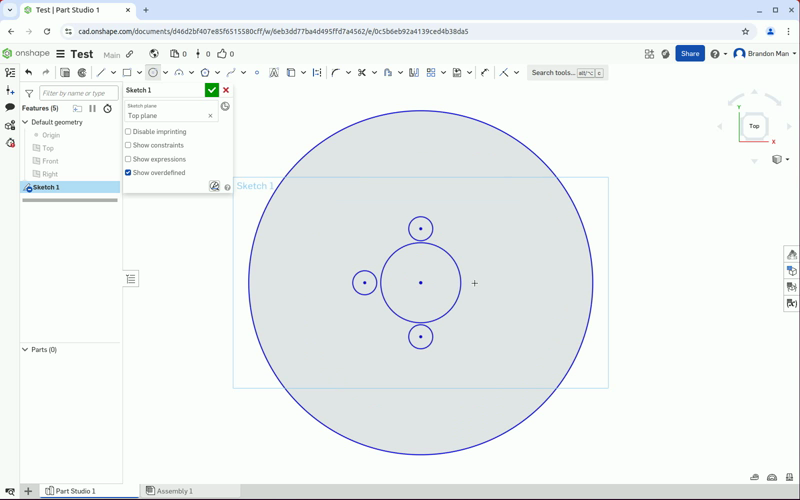
scroll(6)
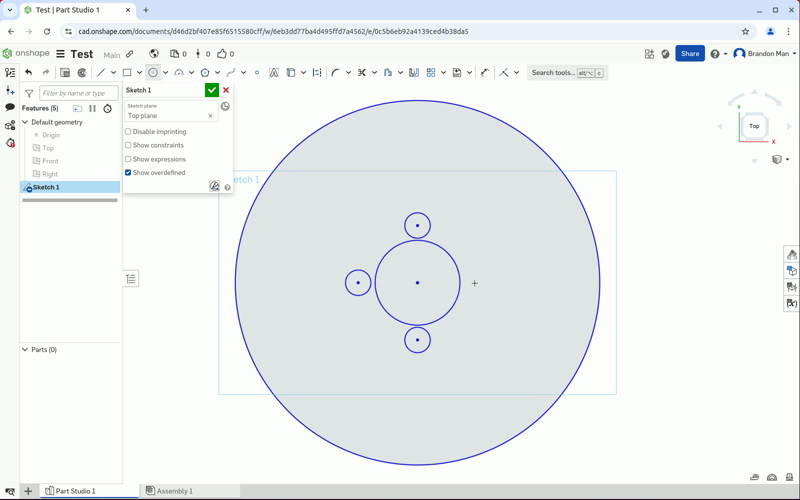
scroll(6)
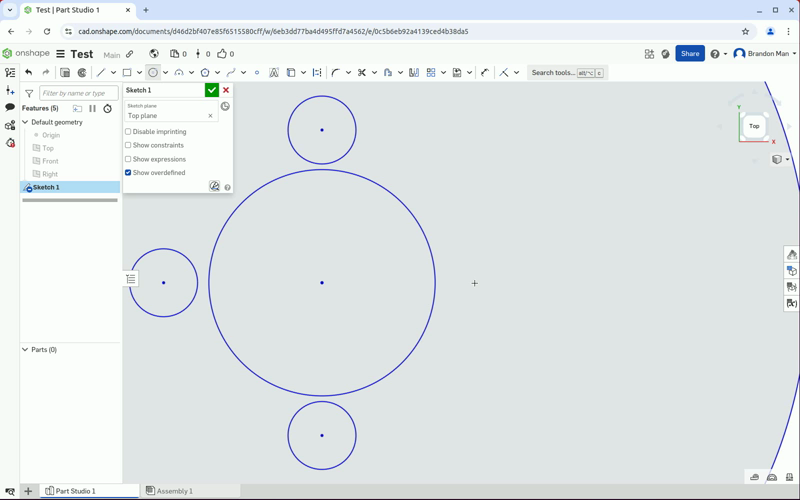
click(474, 282)
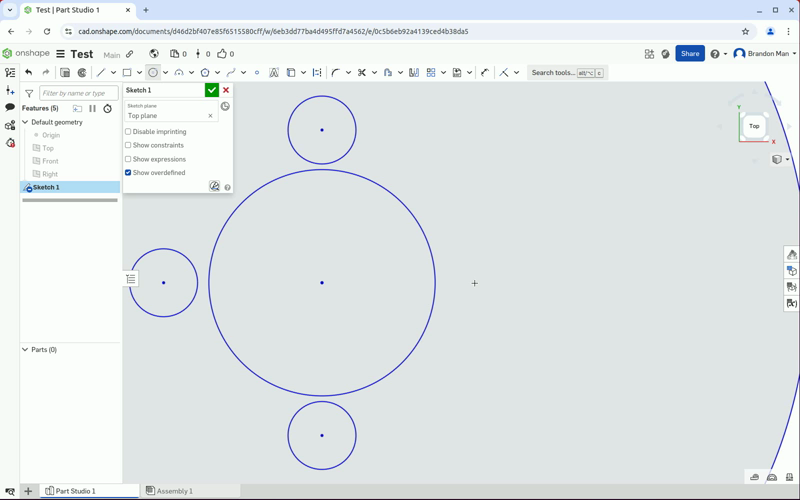
scroll(-6)
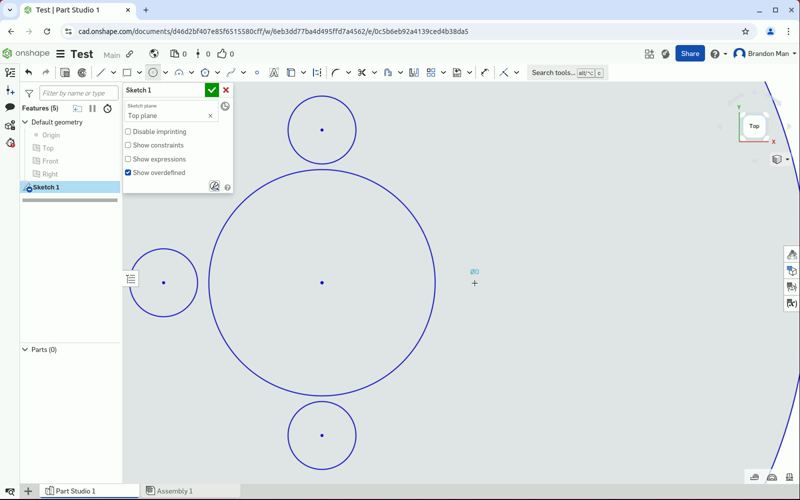
scroll(-6)
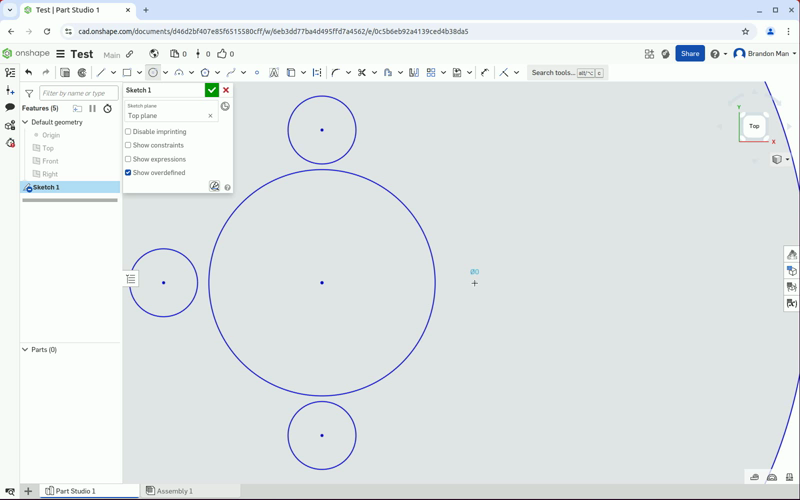
scroll(-6)
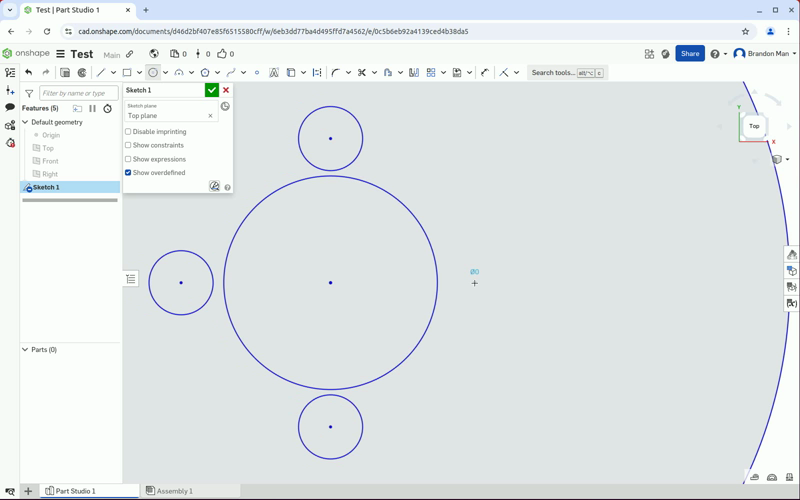
scroll(-6)
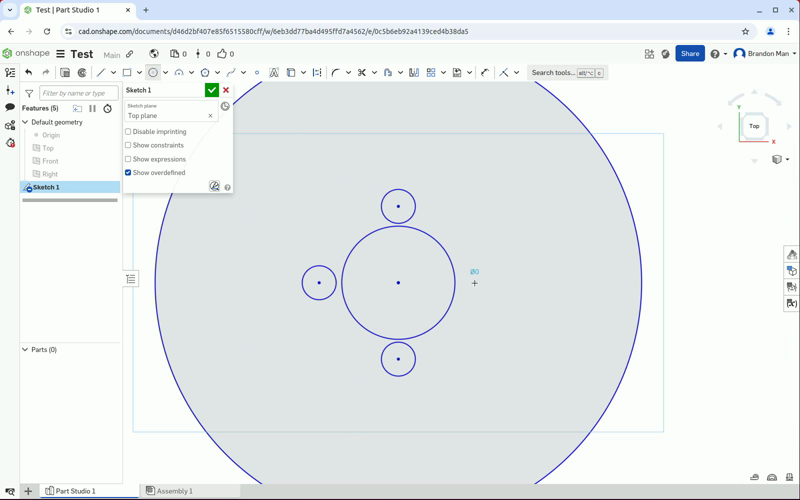
scroll(-6)
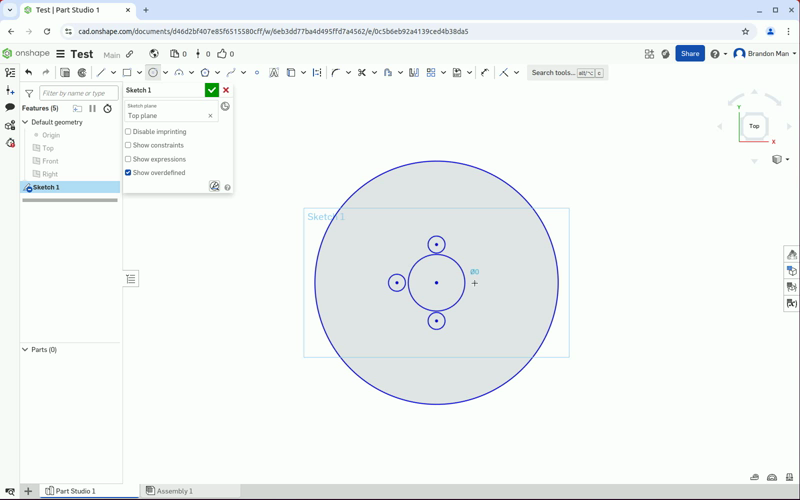
scroll(-6)
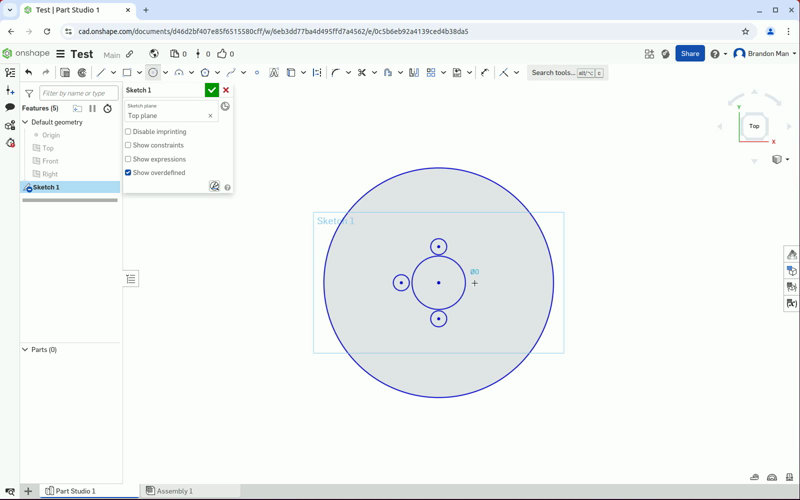
scroll(-6)
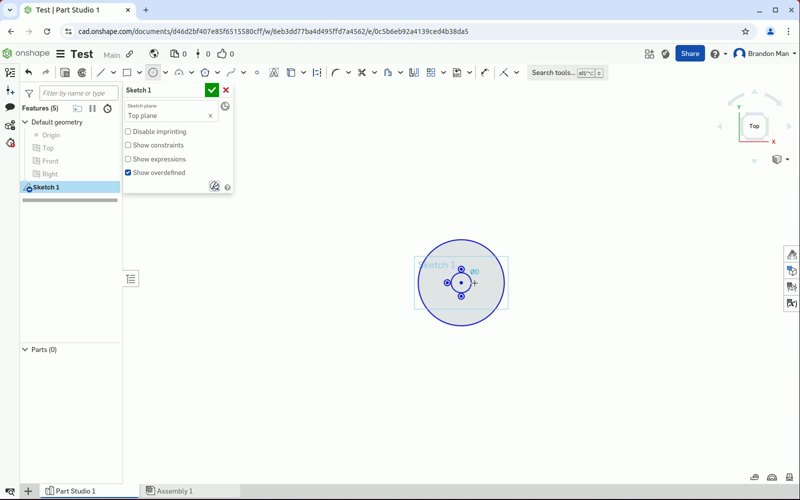
key_up(shift)
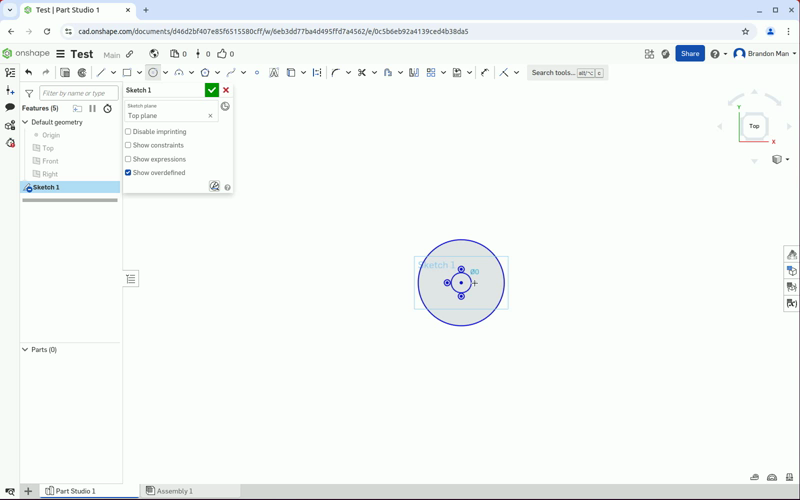
mouse_move(477, 282)
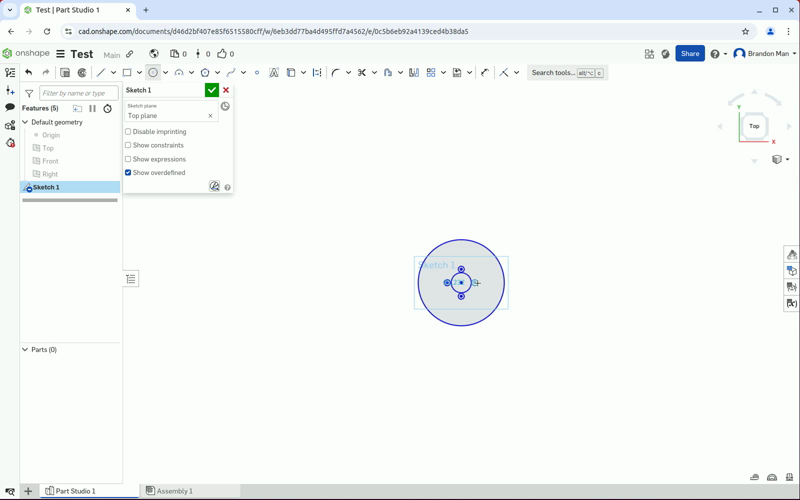
scroll(6)
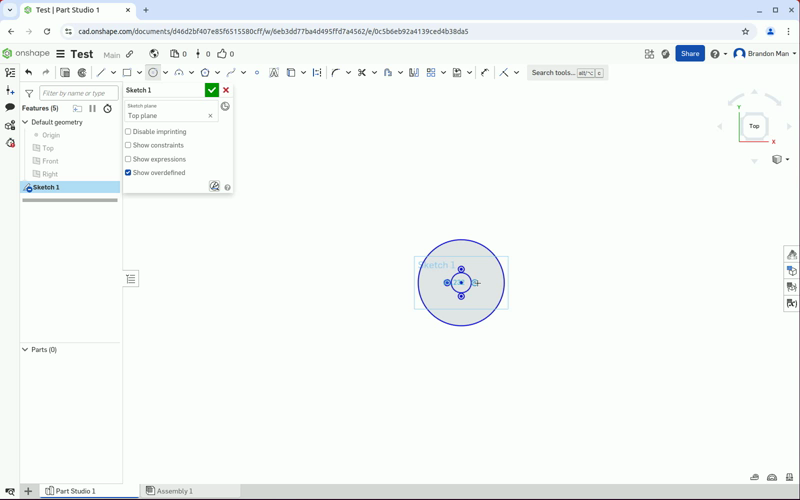
scroll(6)
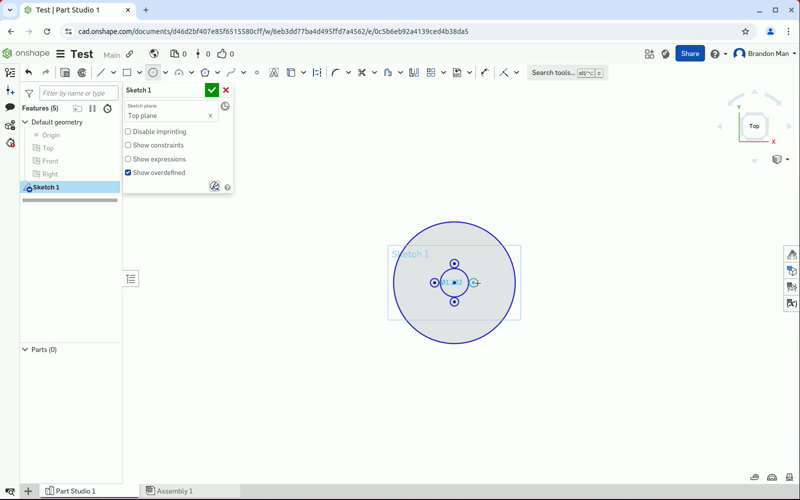
scroll(6)
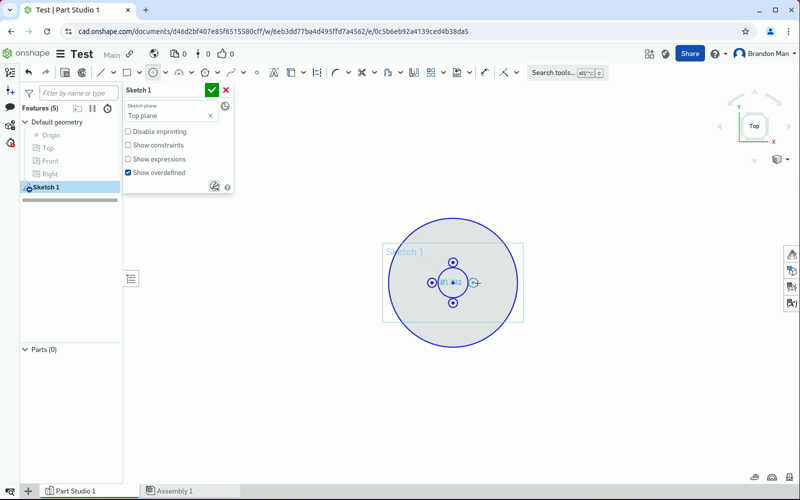
scroll(6)
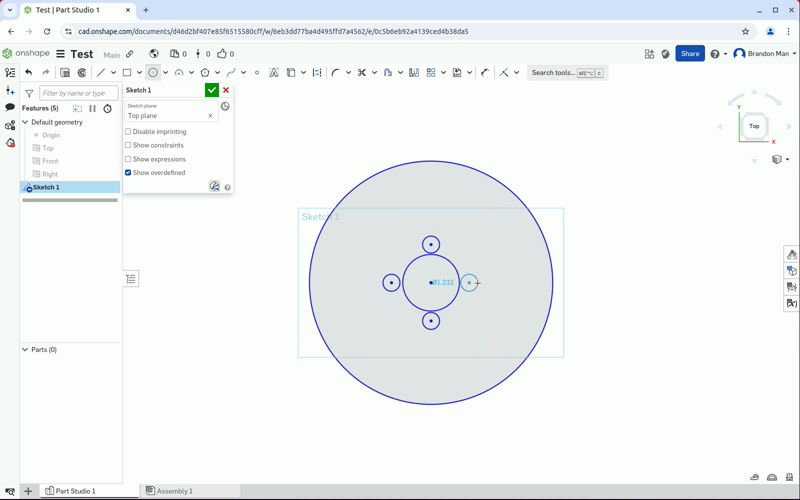
scroll(6)
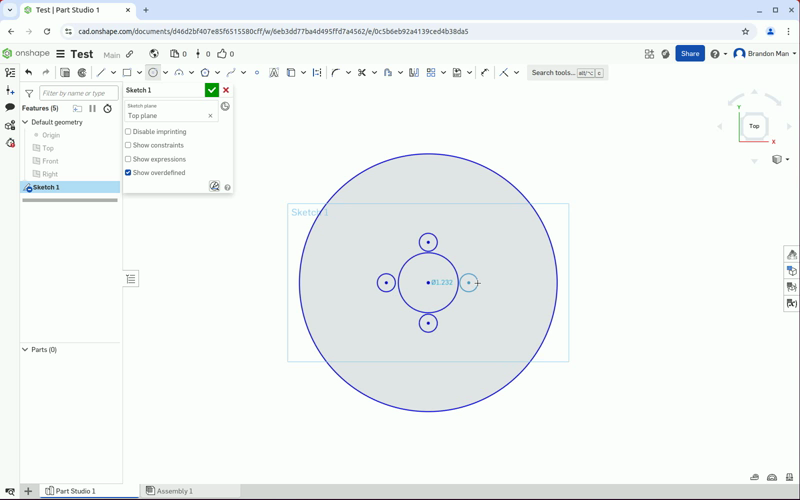
scroll(6)
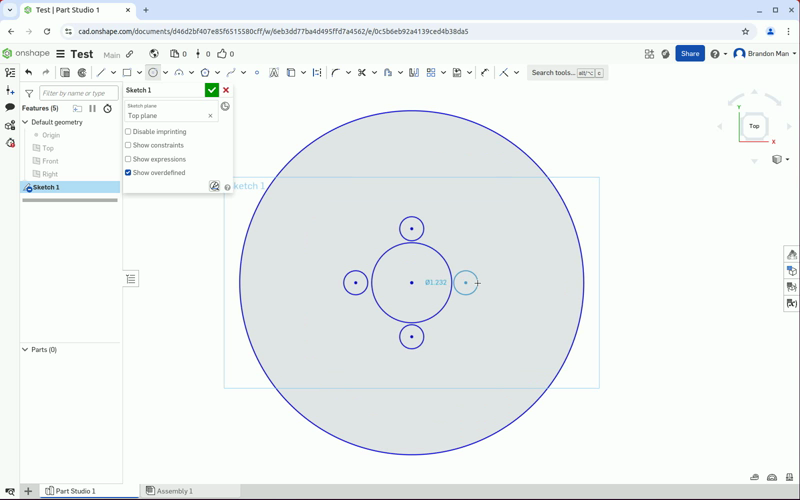
scroll(6)
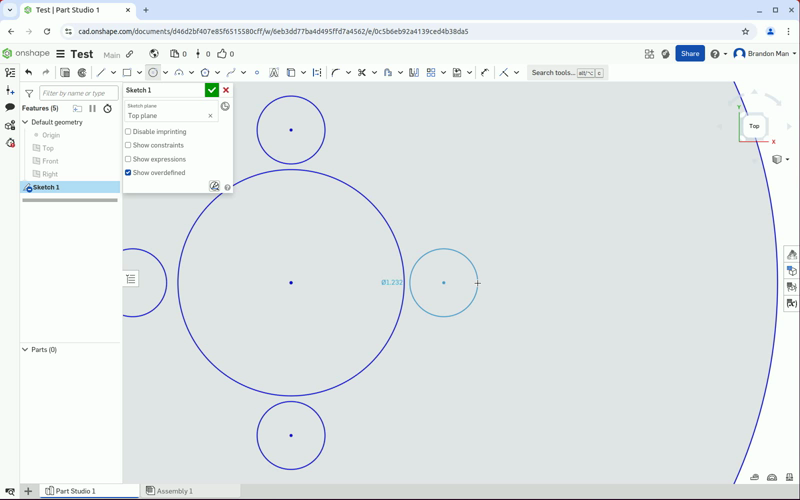
click(477, 282)
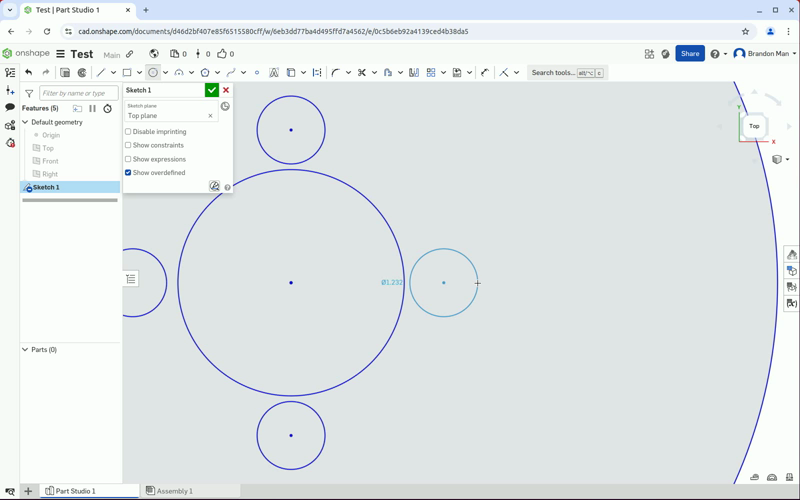
scroll(-6)
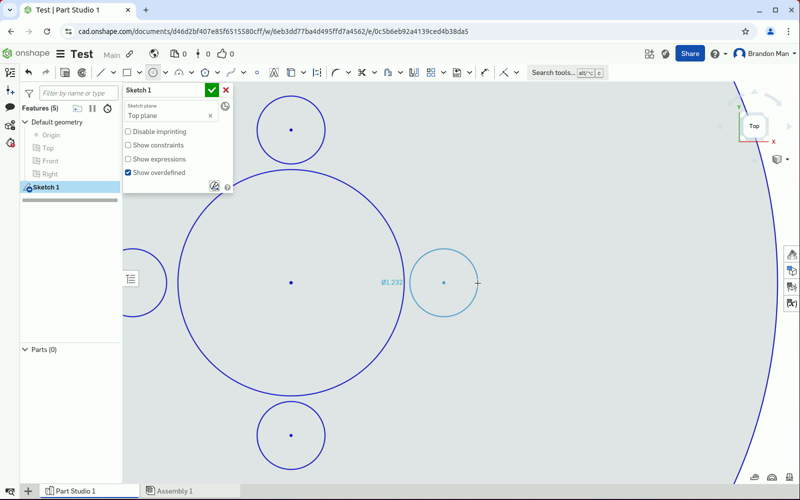
scroll(-6)
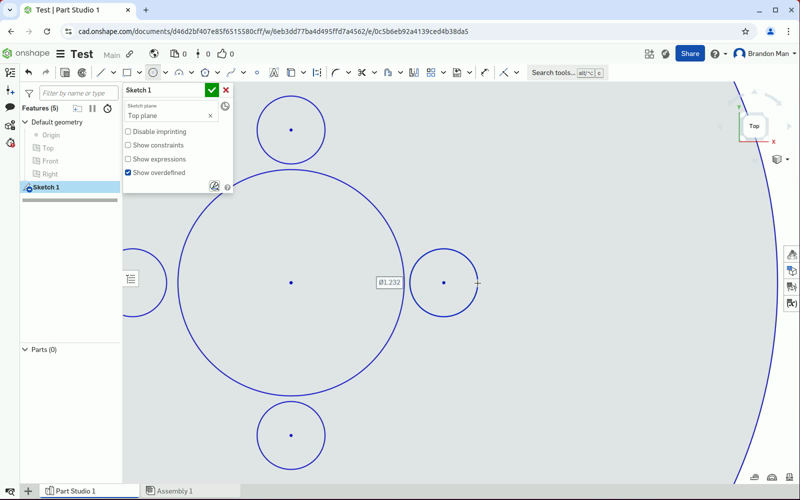
scroll(-6)
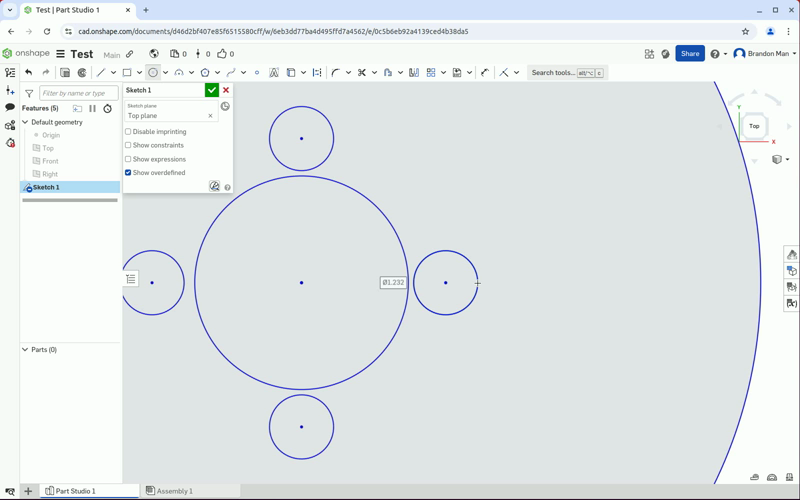
scroll(-6)
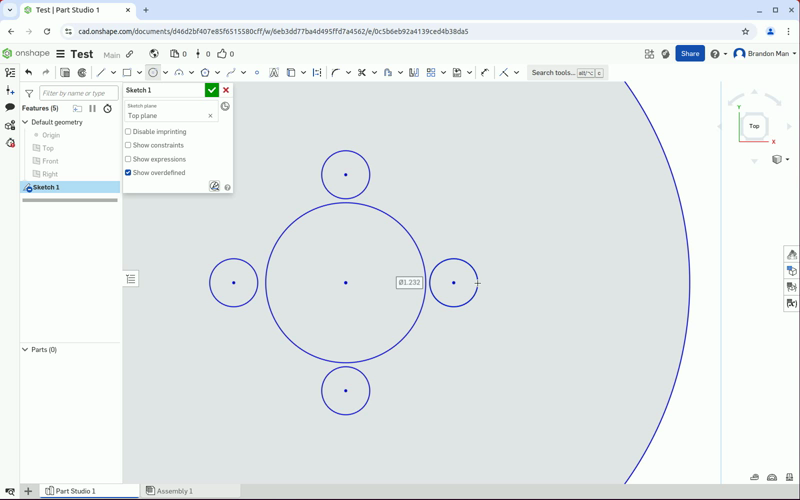
scroll(-6)
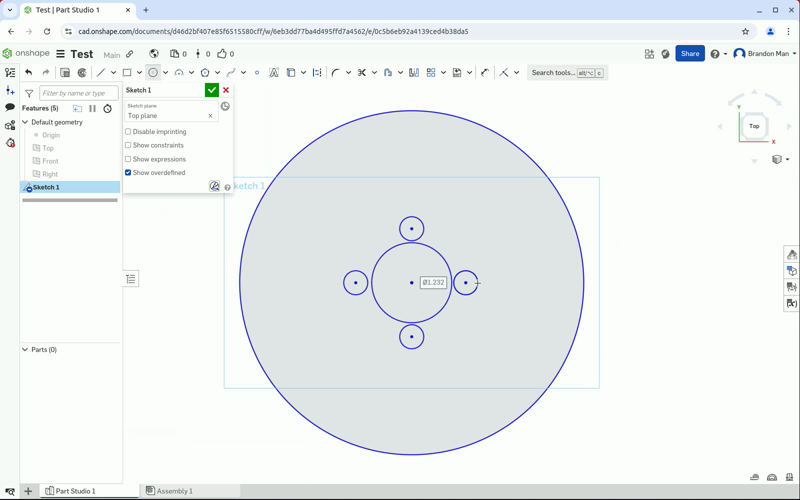
scroll(-6)
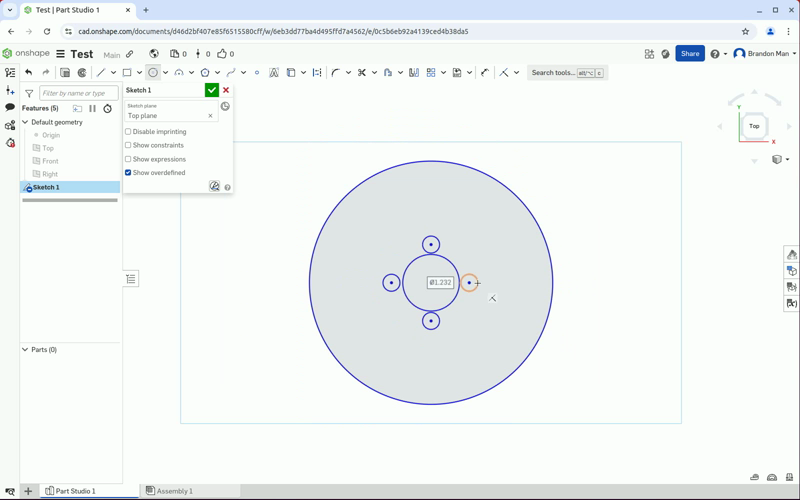
scroll(-6)
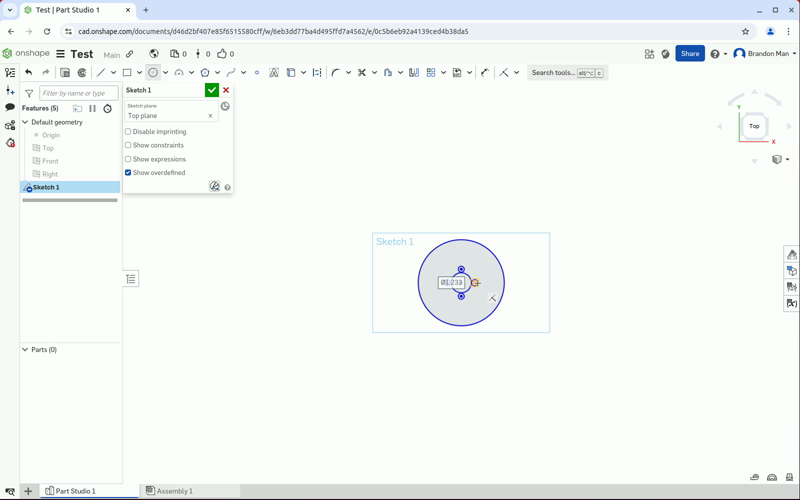
key(esc)
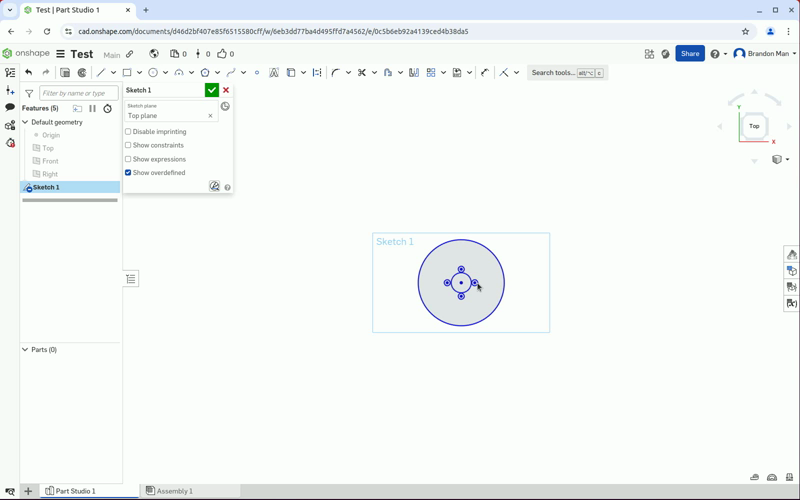
mouse_move(491, 296)
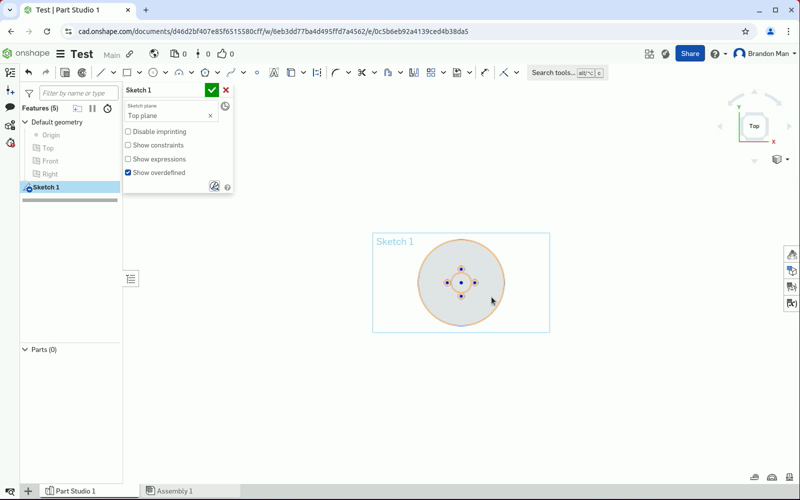
click(491, 296)
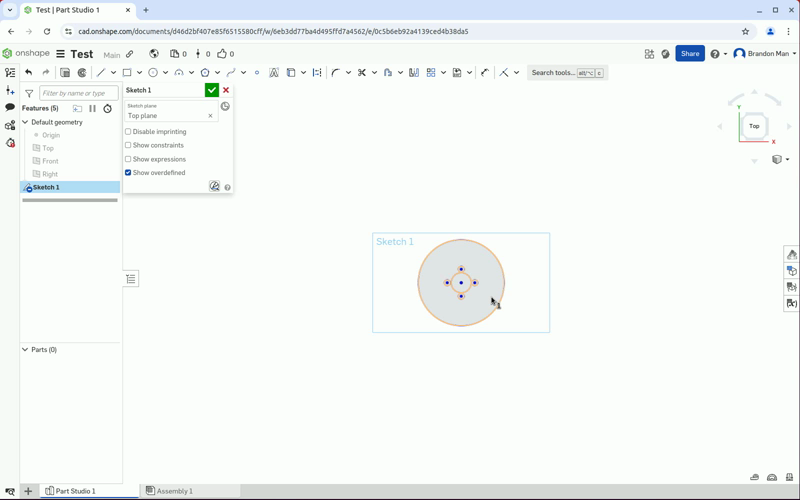
mouse_move(73, 352)
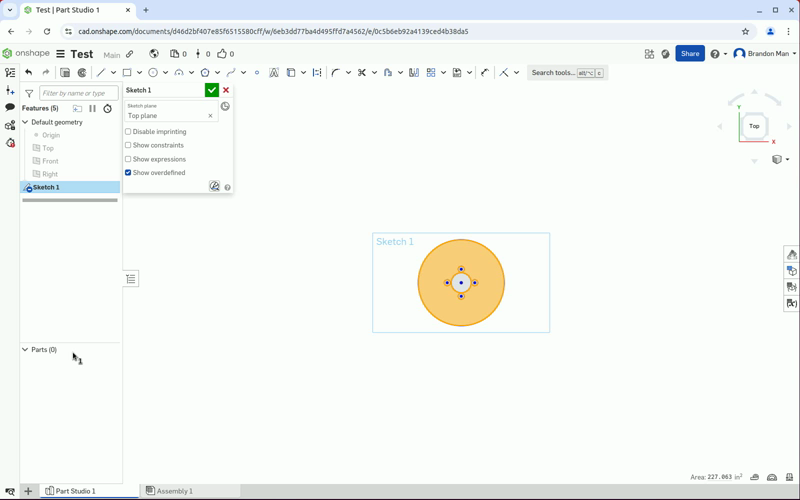
key(shift+y)
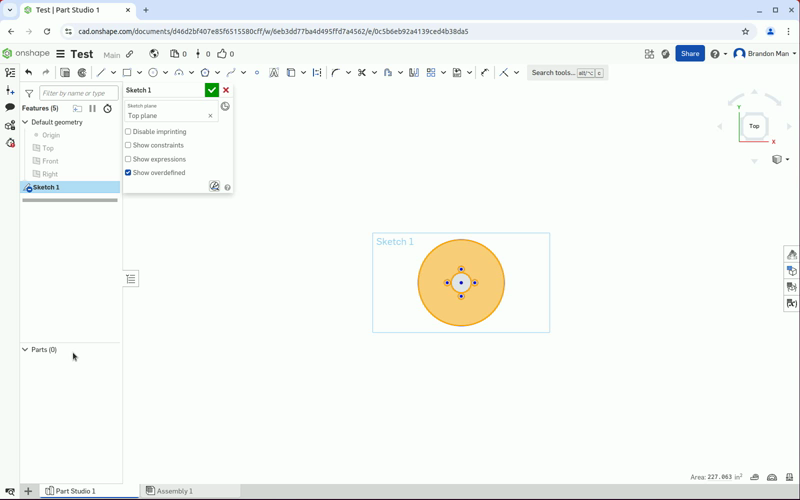
key(shift+e)
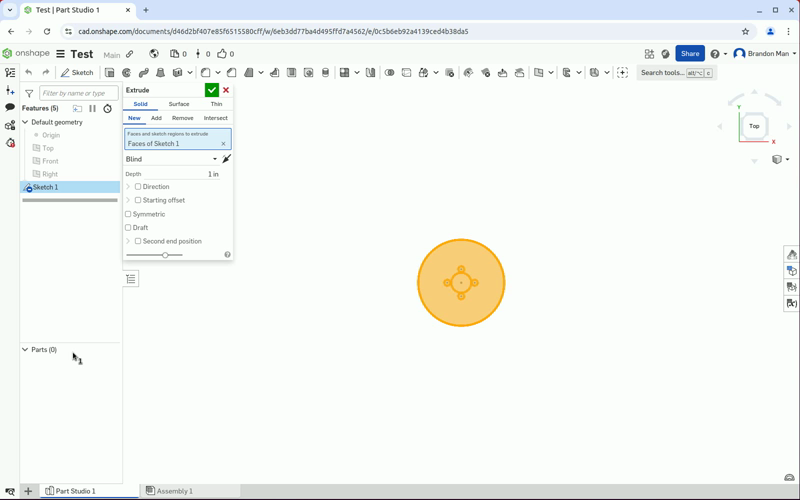
mouse_move(143, 106)
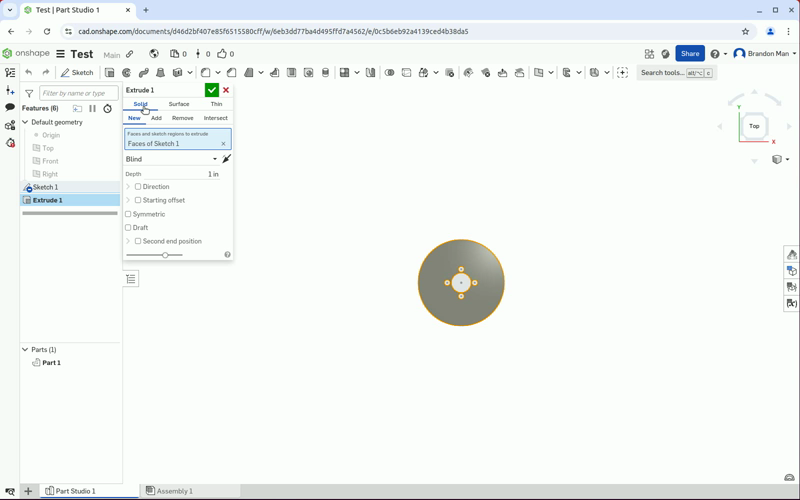
click(143, 106)
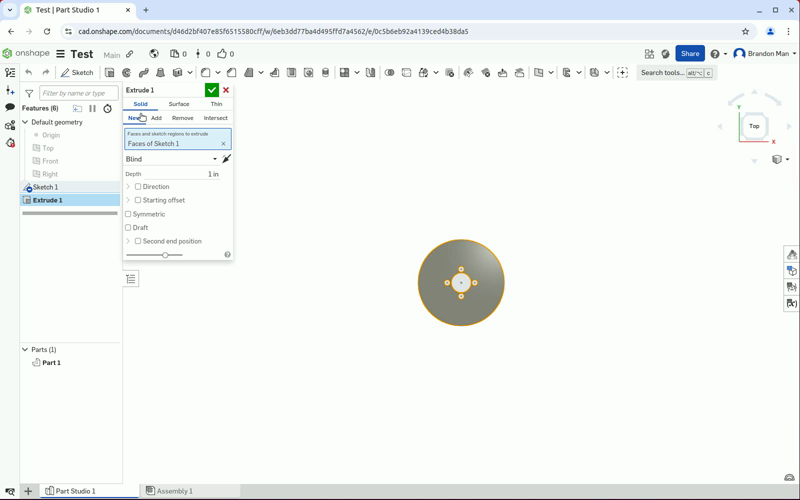
mouse_move(137, 120)
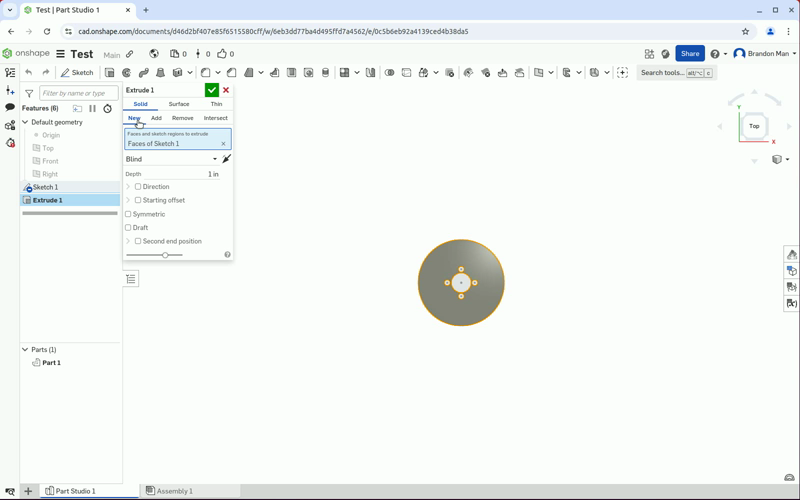
click(137, 120)
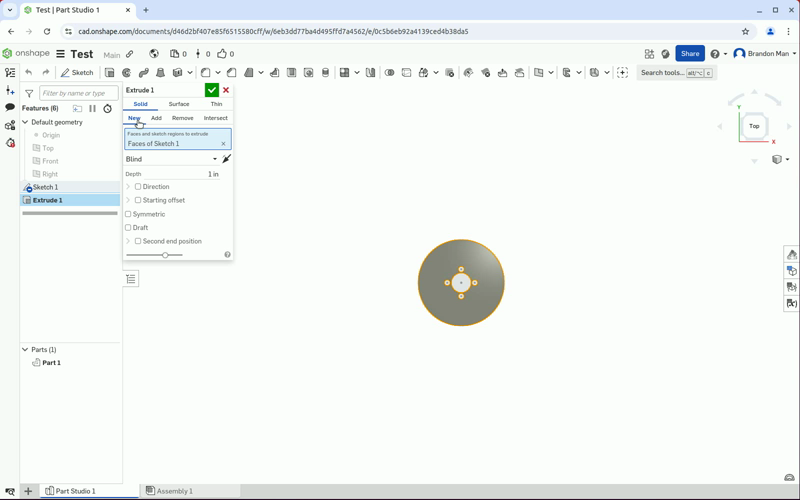
key(tab, 4)
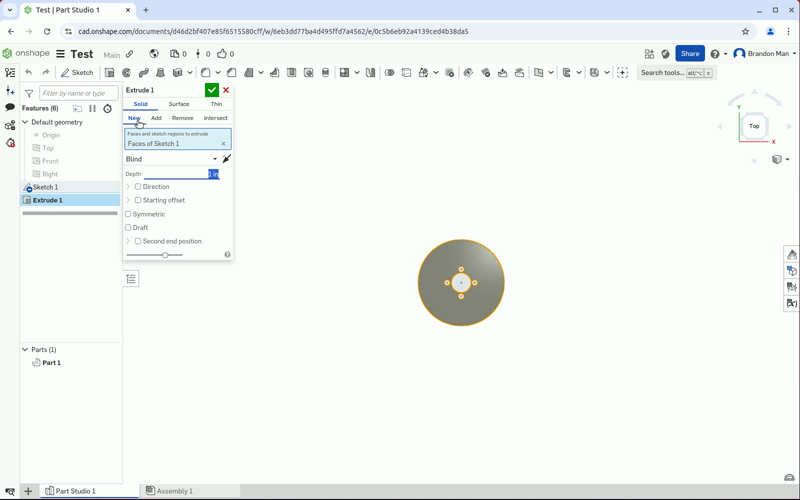
text(2.889)
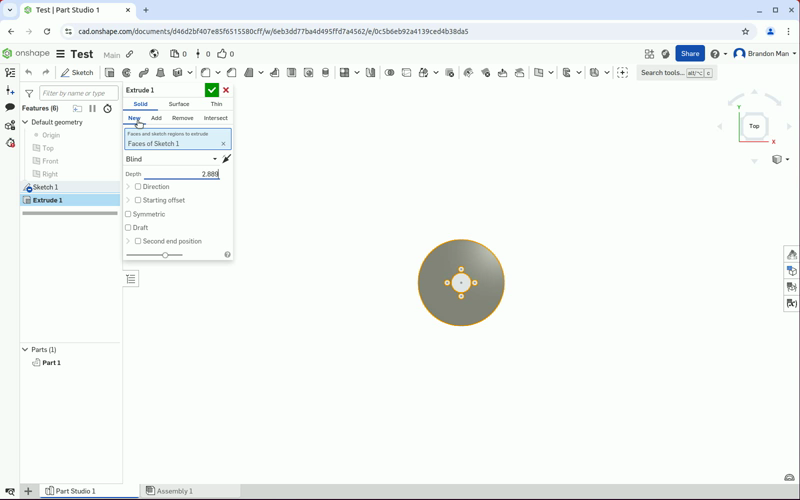
key(enter)
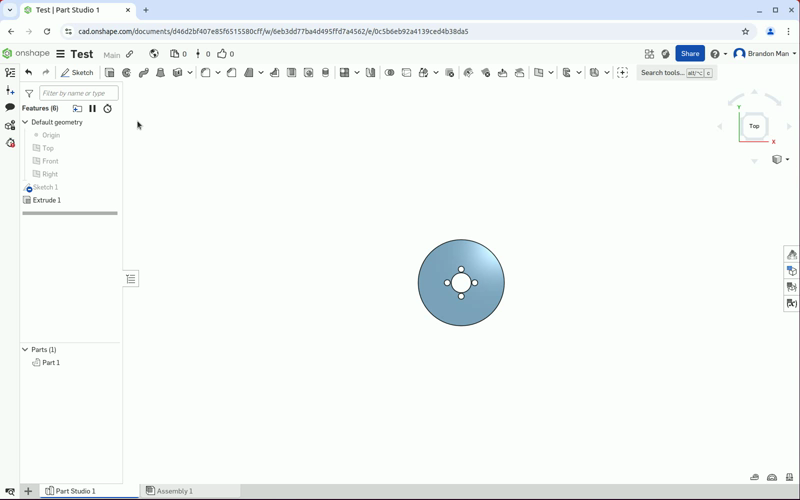
key(shift+h)
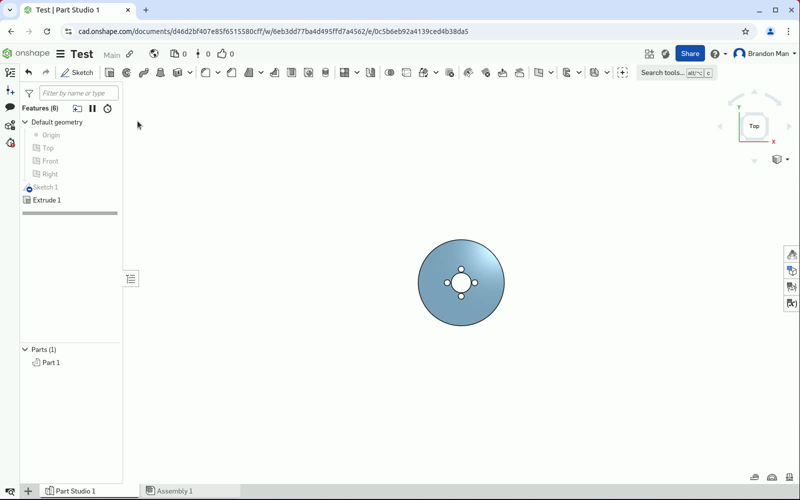
key(shift+h)
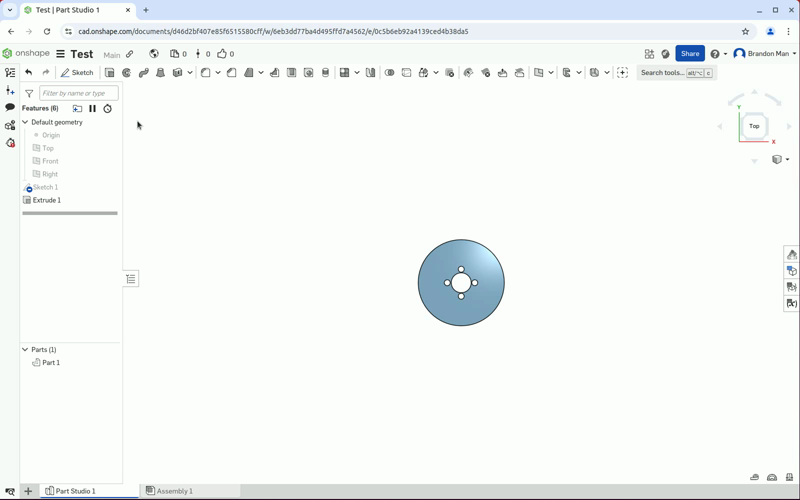
mouse_move(73, 189)
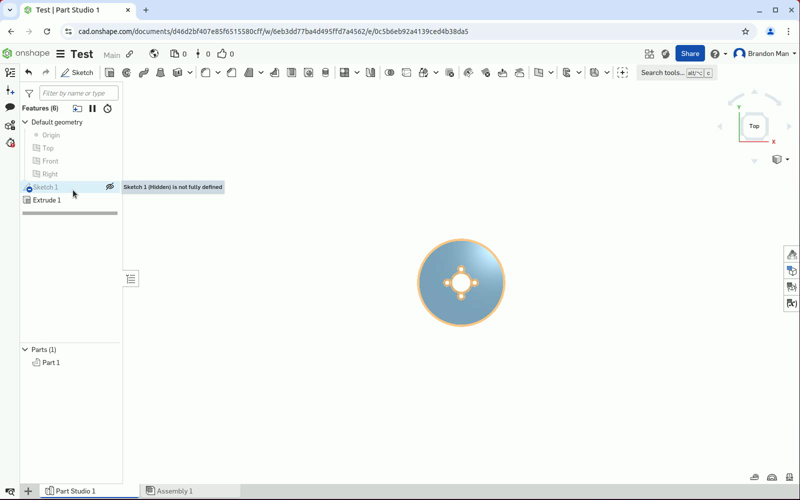
click(73, 189)
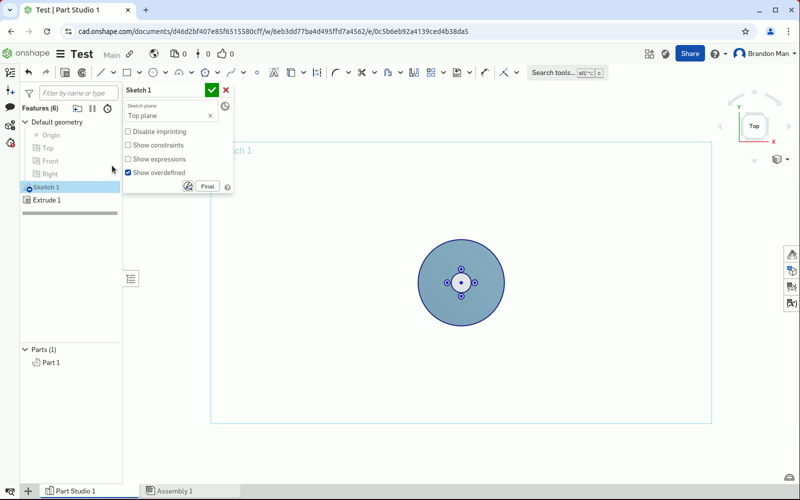
mouse_move(229, 92)
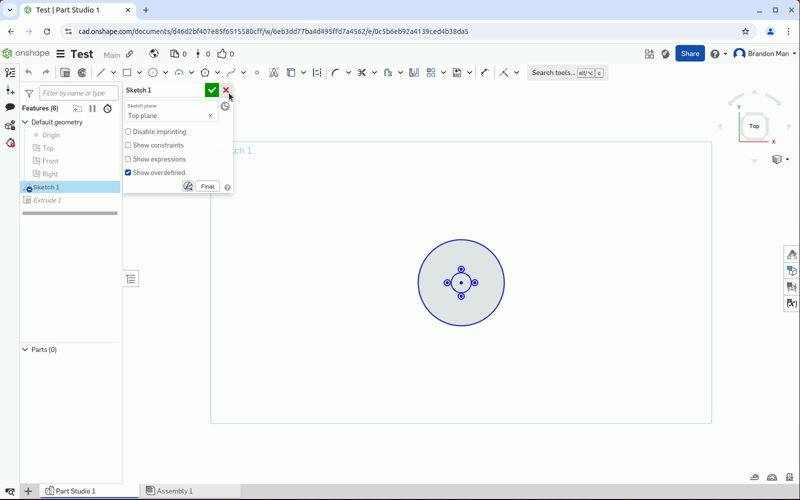
click(229, 92)
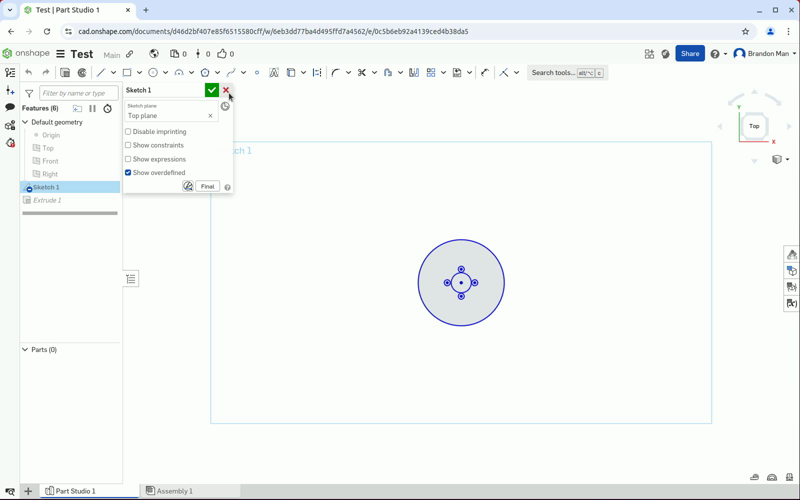
key(shift+s)
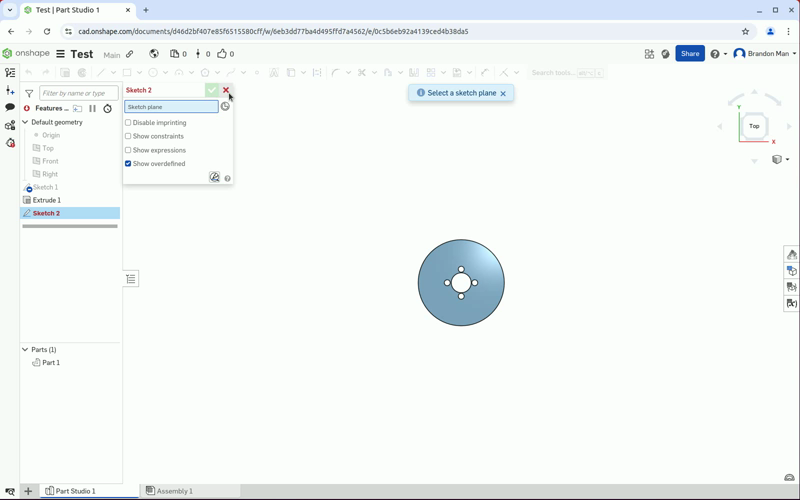
mouse_move(73, 150)
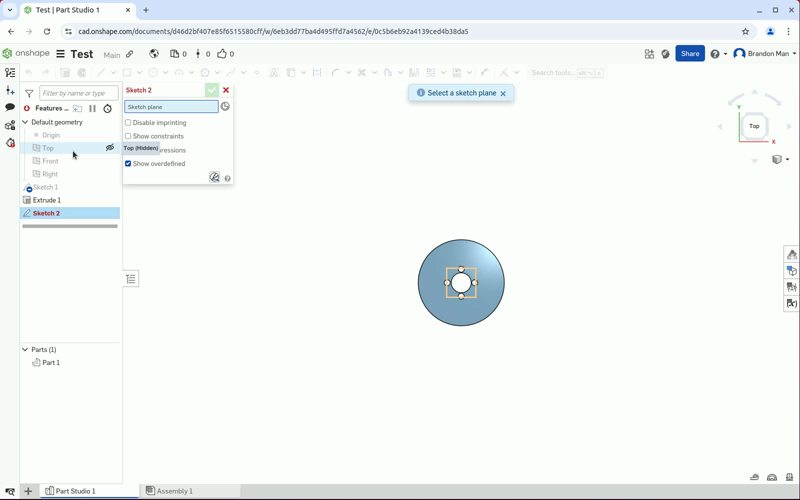
click(73, 150)
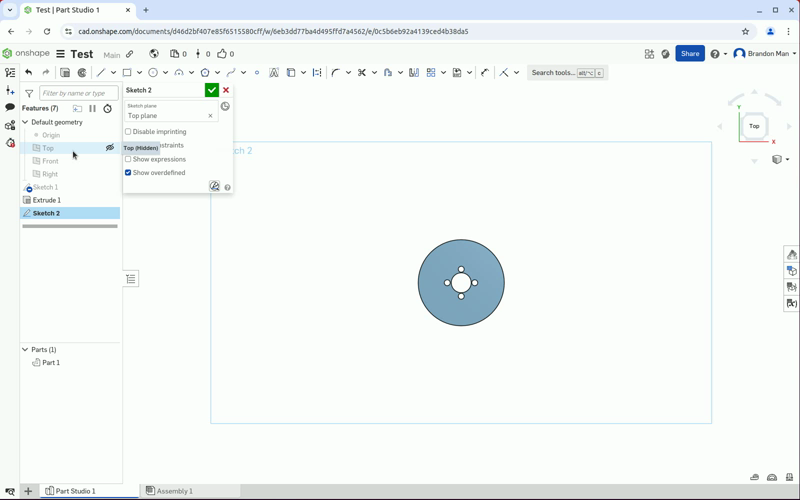
mouse_move(73, 352)
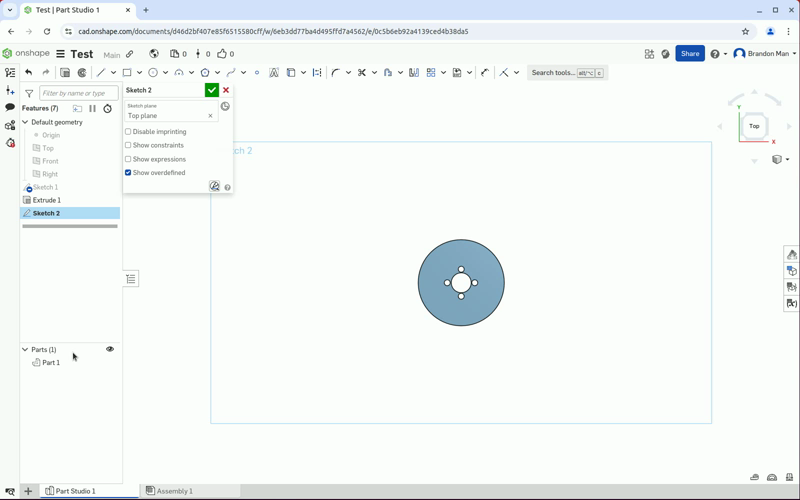
key(y)
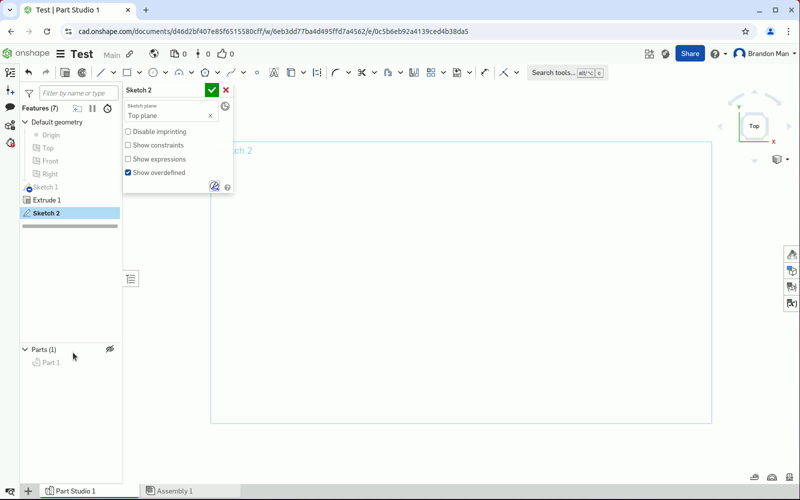
key(c)
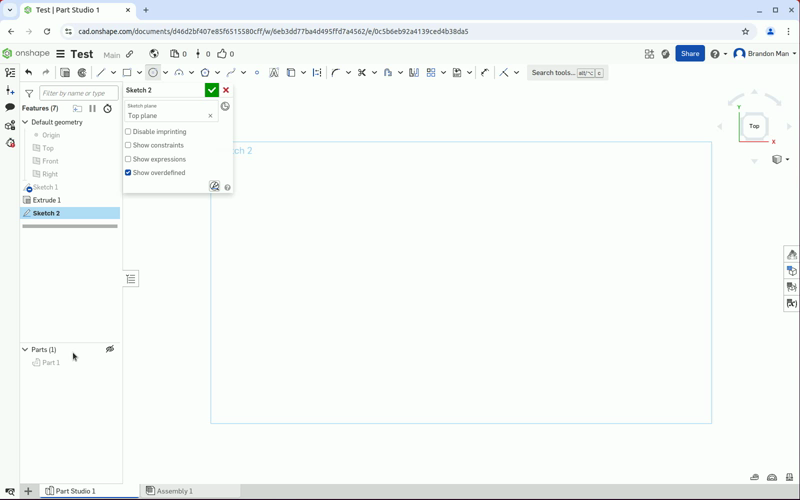
key_down(shift)
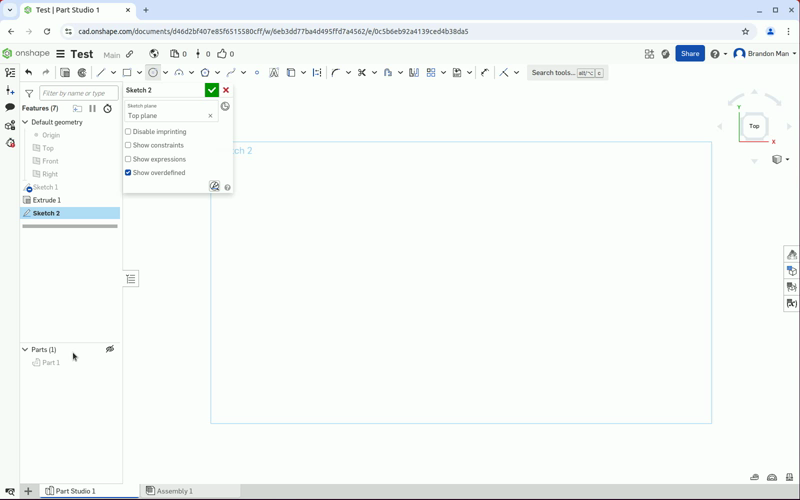
mouse_move(461, 282)
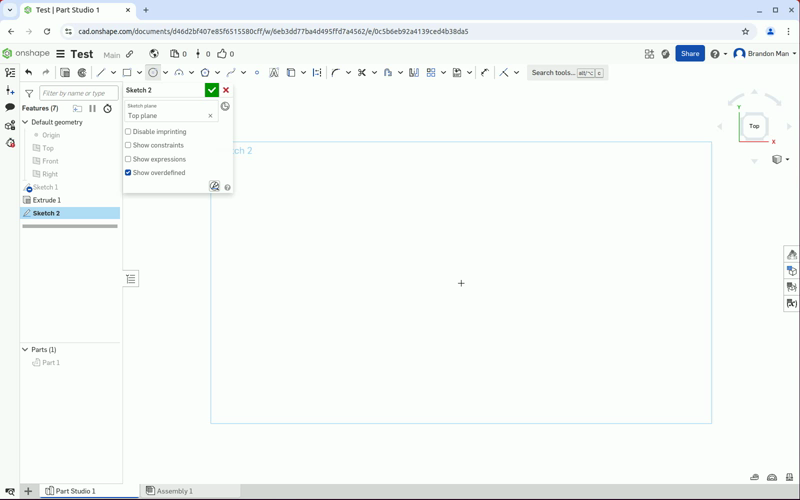
click(461, 282)
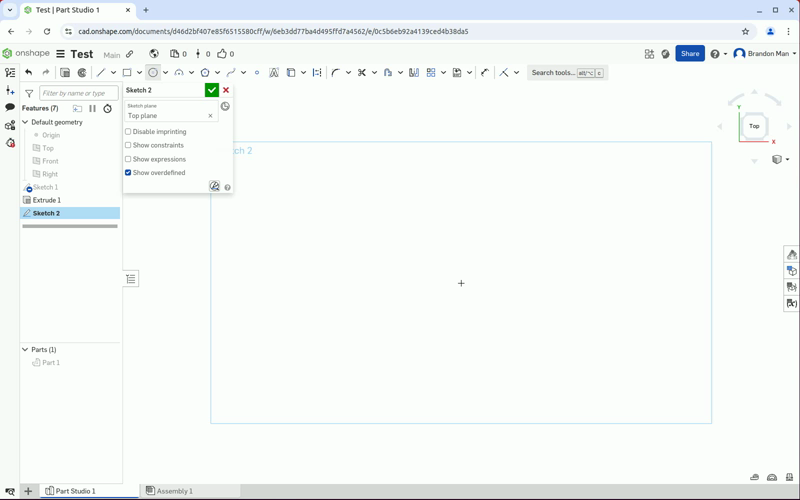
key_up(shift)
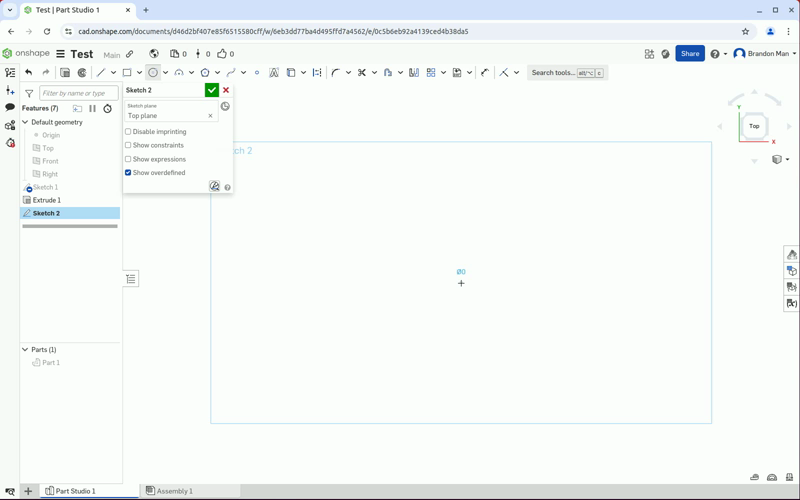
mouse_move(574, 282)
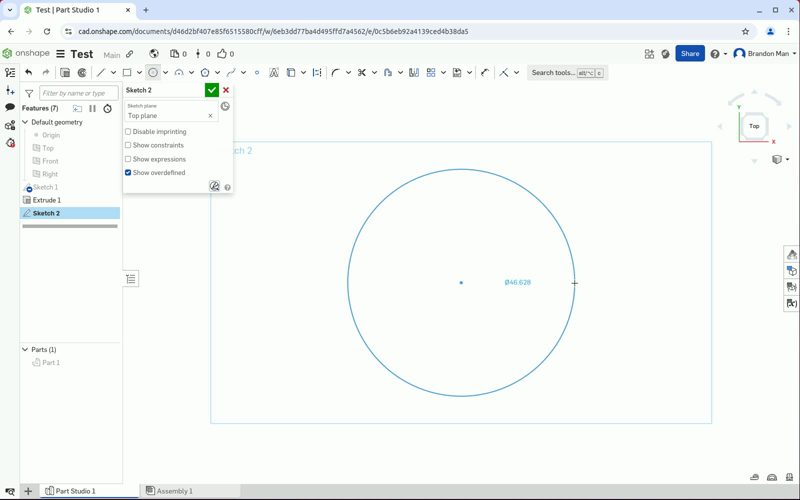
click(574, 282)
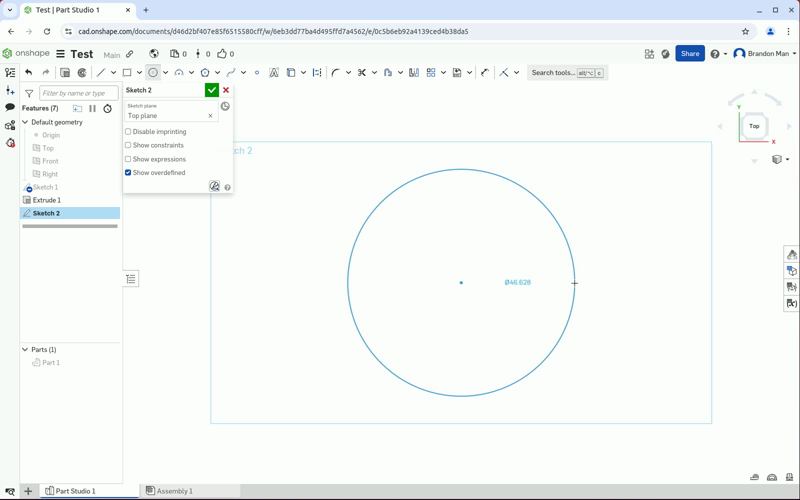
key(esc)
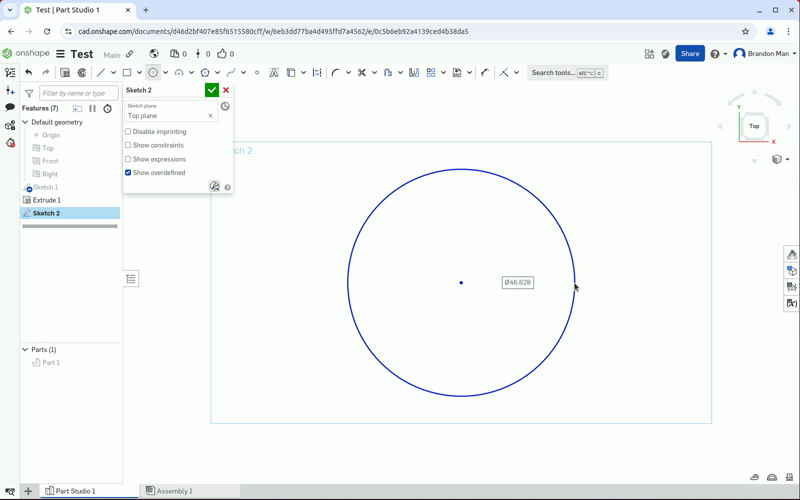
key(c)
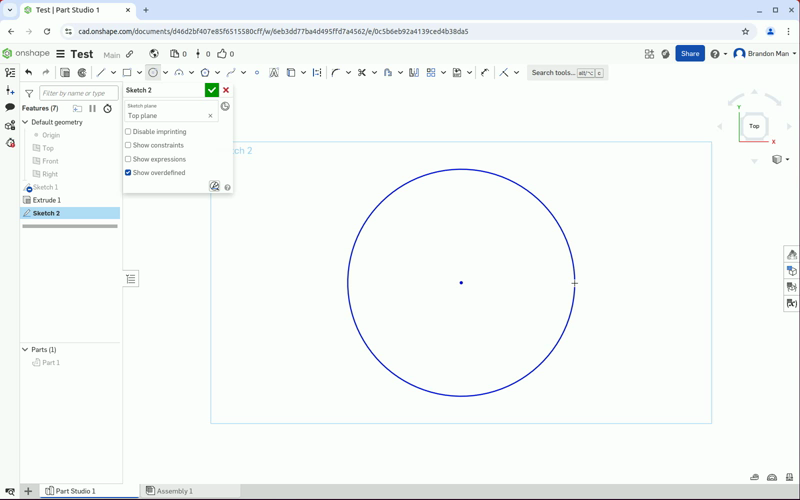
key_down(shift)
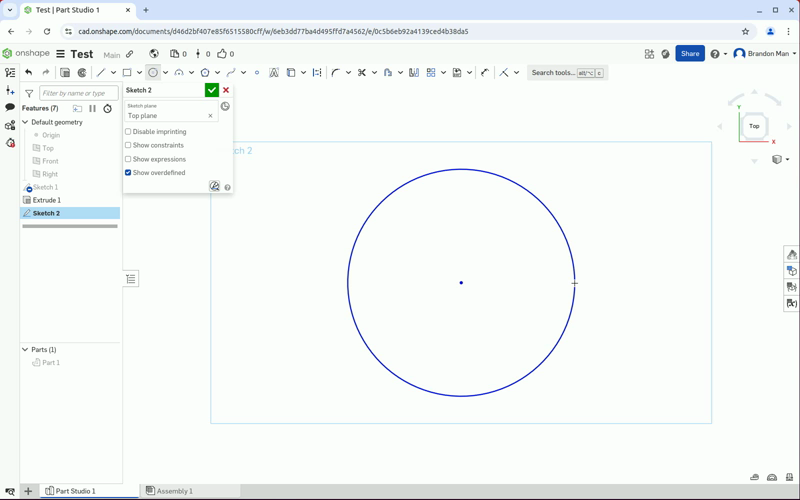
mouse_move(376, 282)
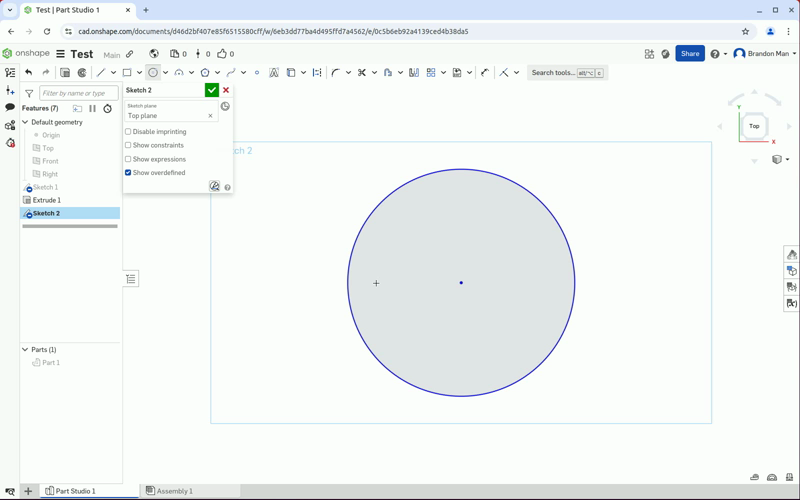
click(376, 282)
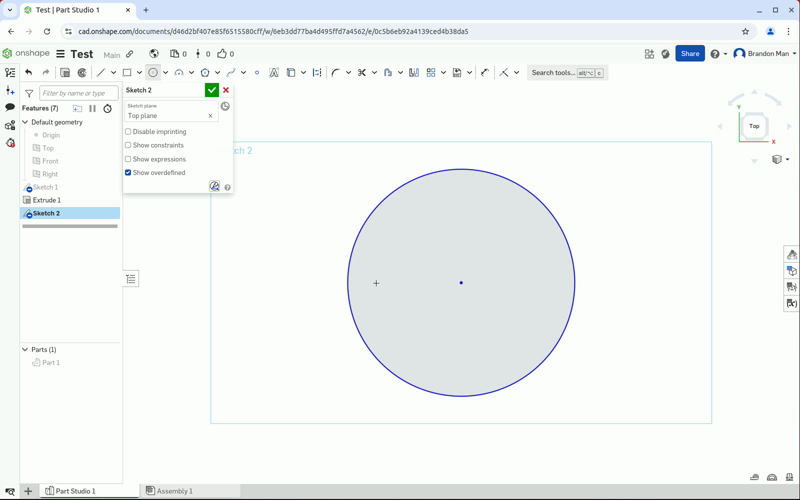
key_up(shift)
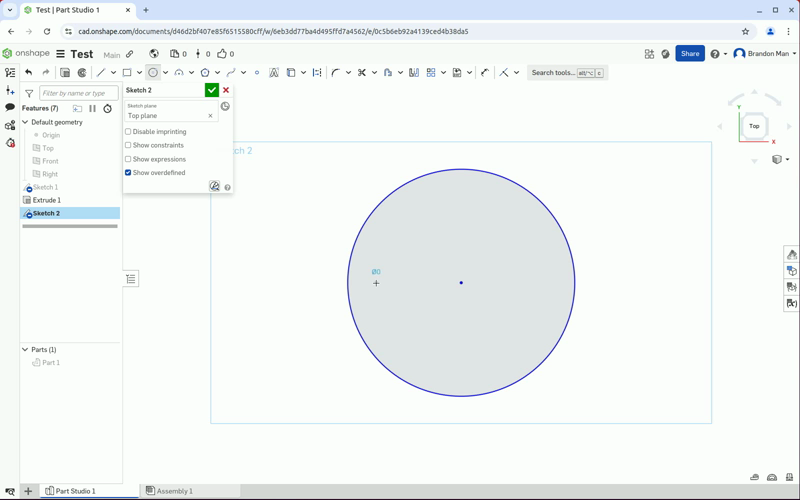
mouse_move(383, 282)
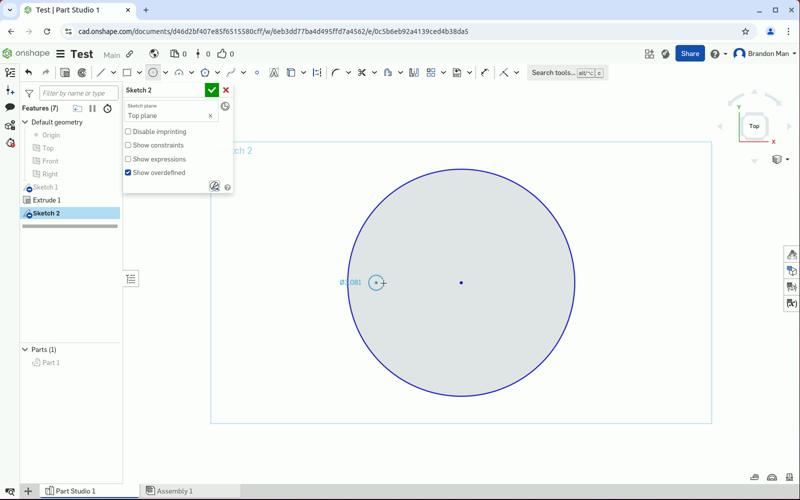
click(383, 282)
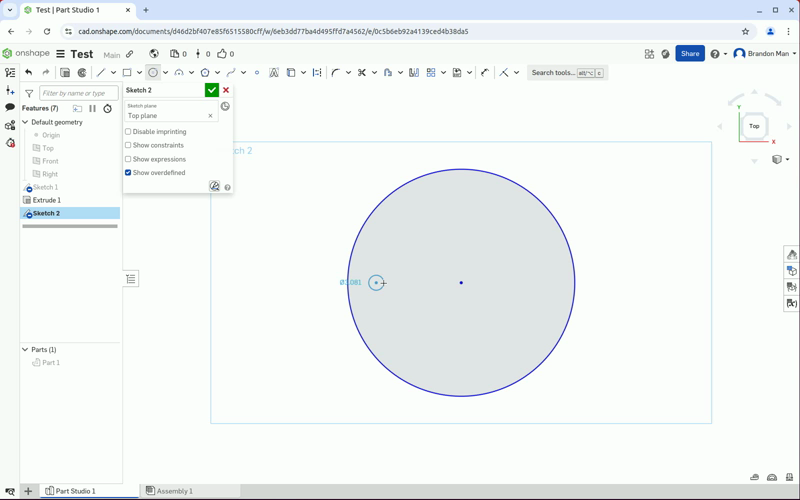
key(esc)
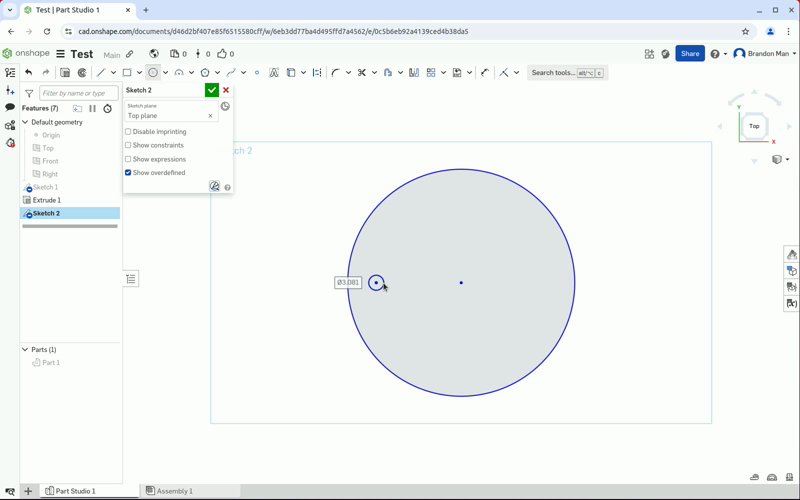
key(c)
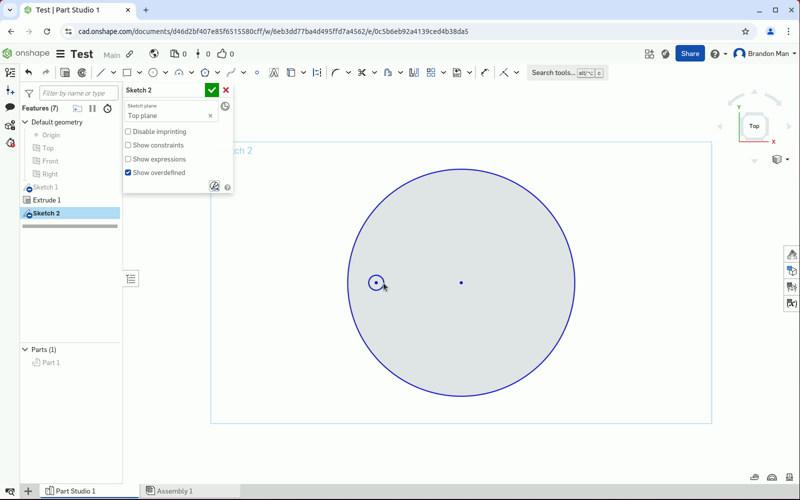
key_down(shift)
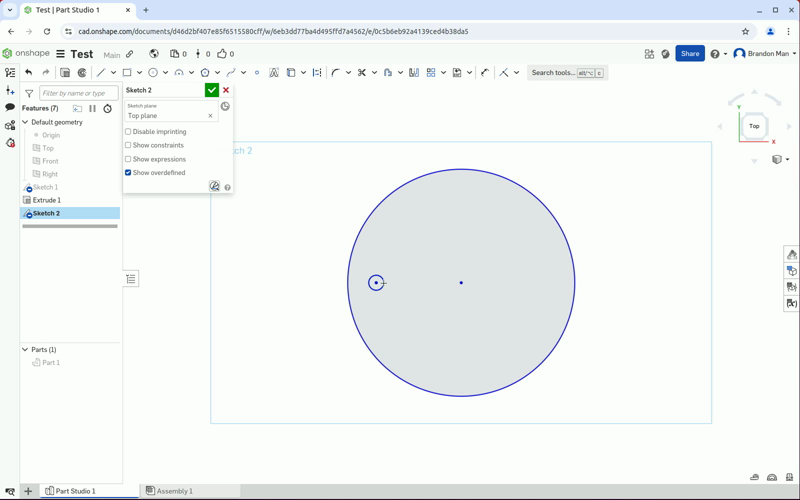
mouse_move(461, 282)
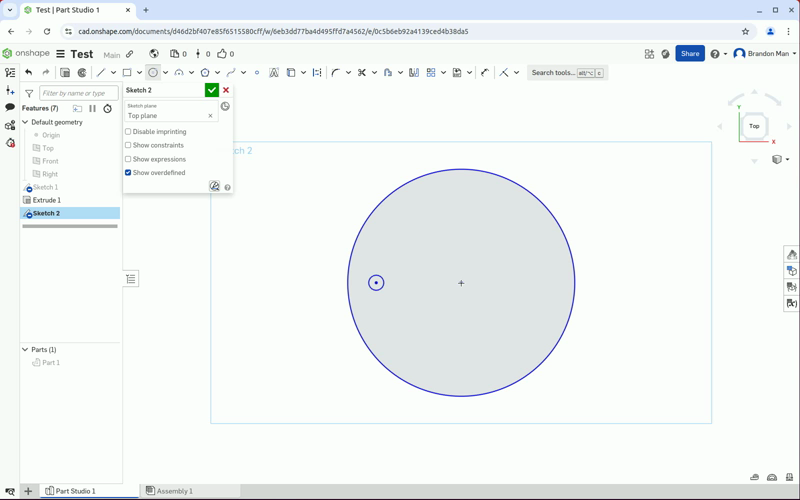
click(461, 282)
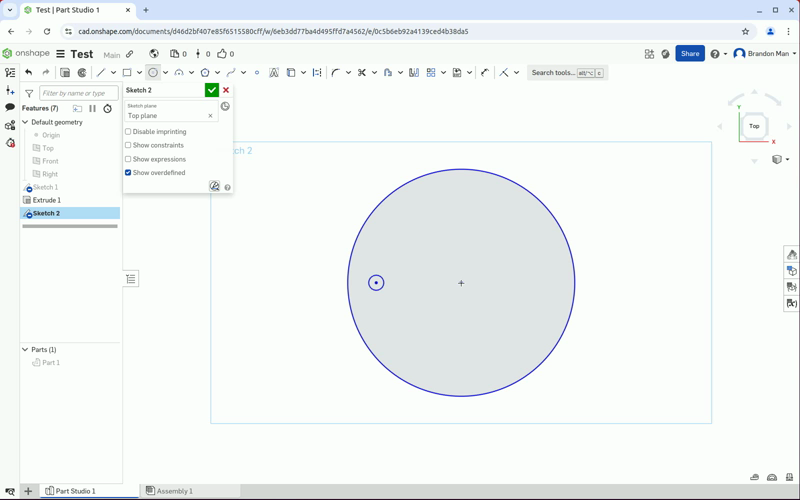
key_up(shift)
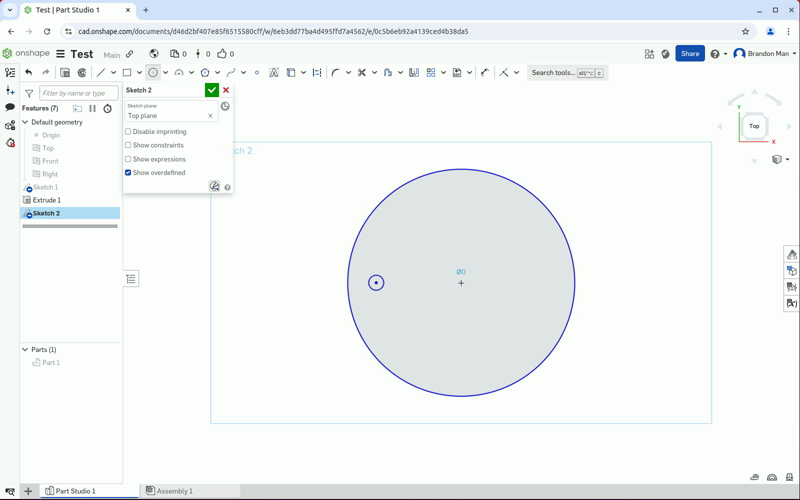
mouse_move(503, 282)
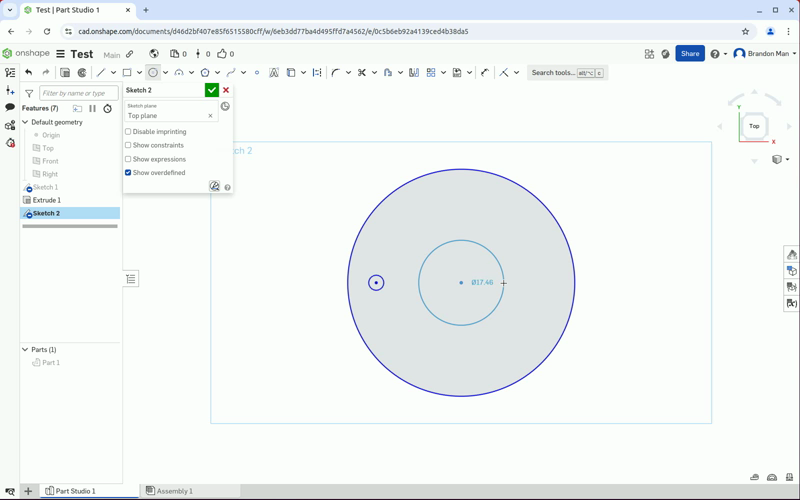
click(503, 282)
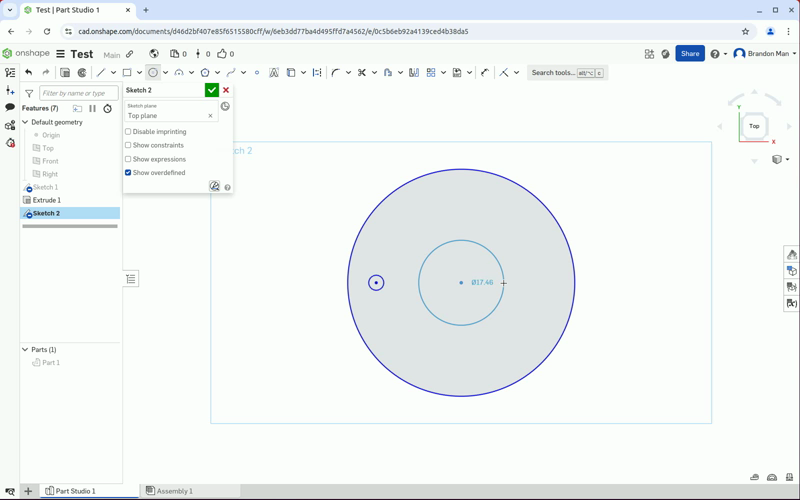
key(esc)
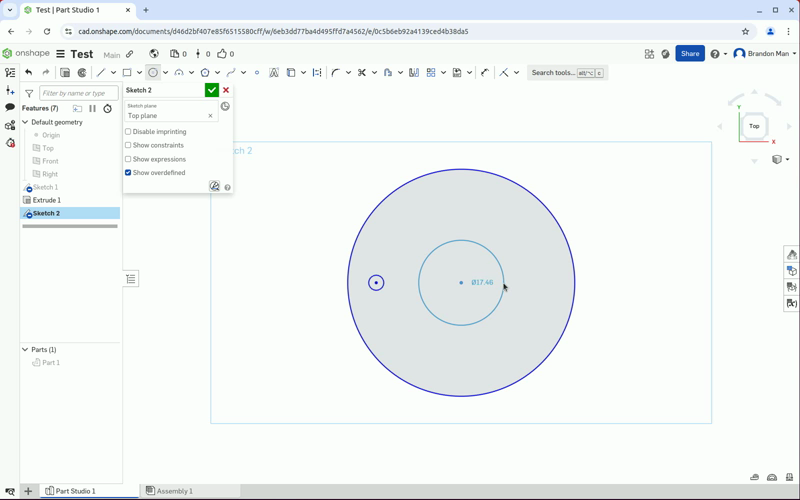
key(c)
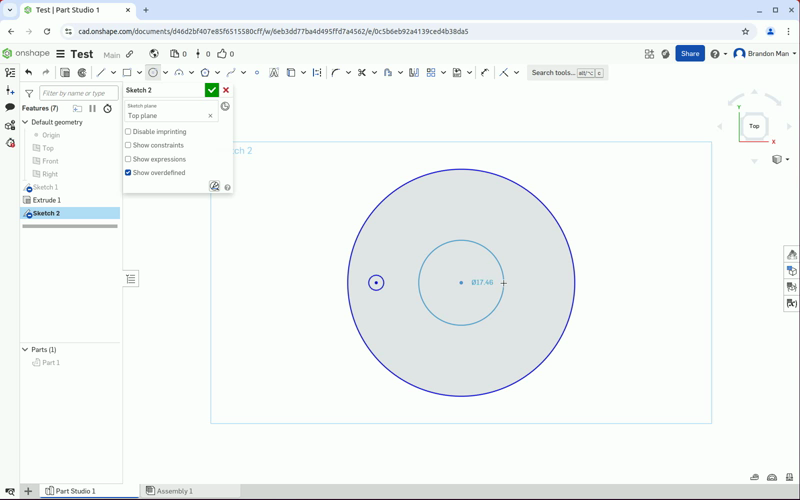
key_down(shift)
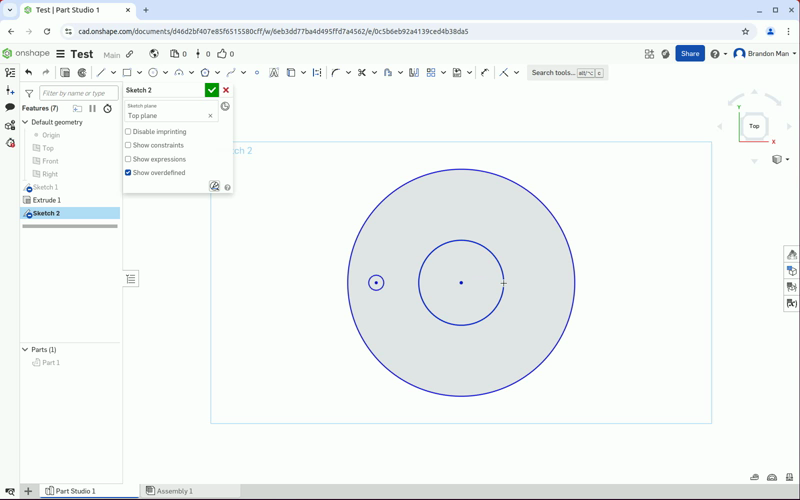
mouse_move(461, 367)
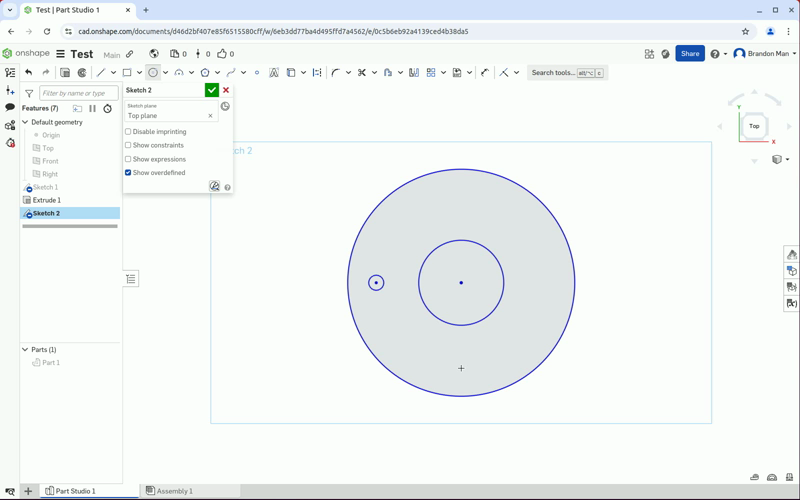
click(461, 367)
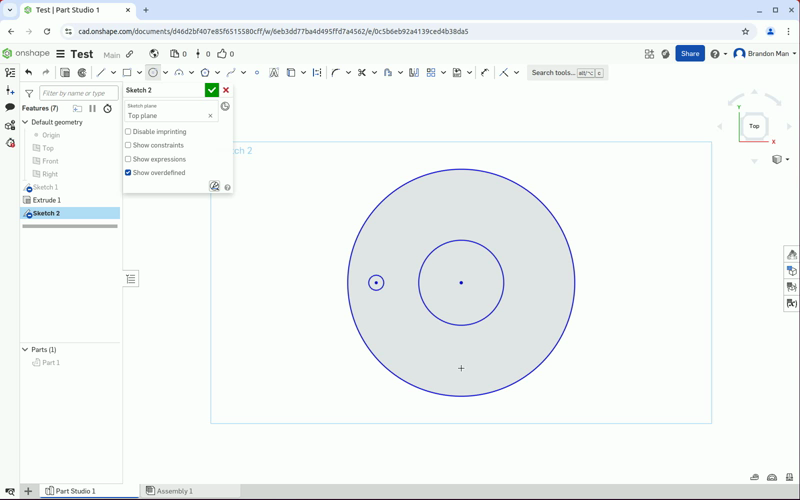
key_up(shift)
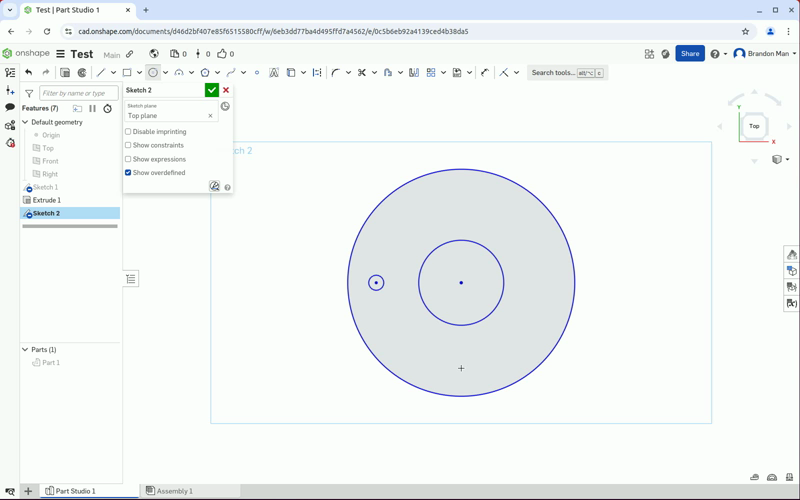
mouse_move(468, 367)
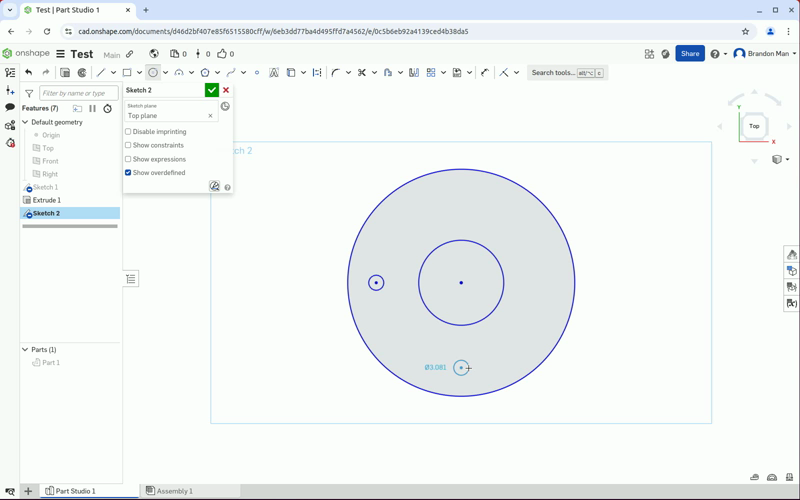
click(468, 367)
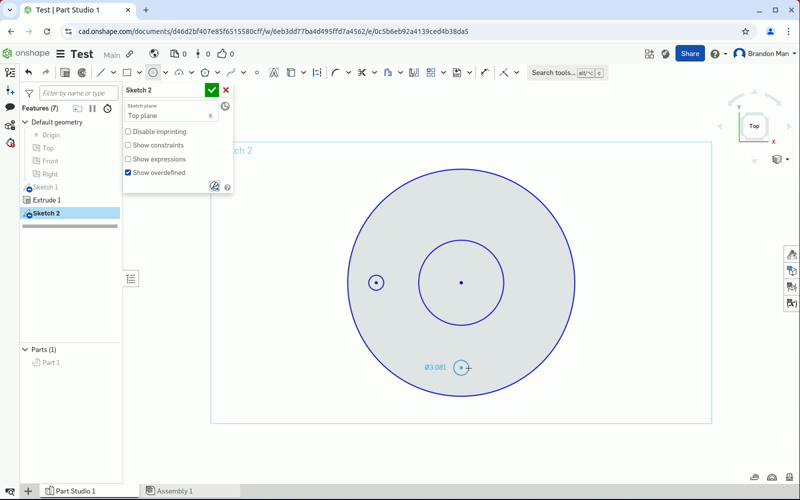
key(esc)
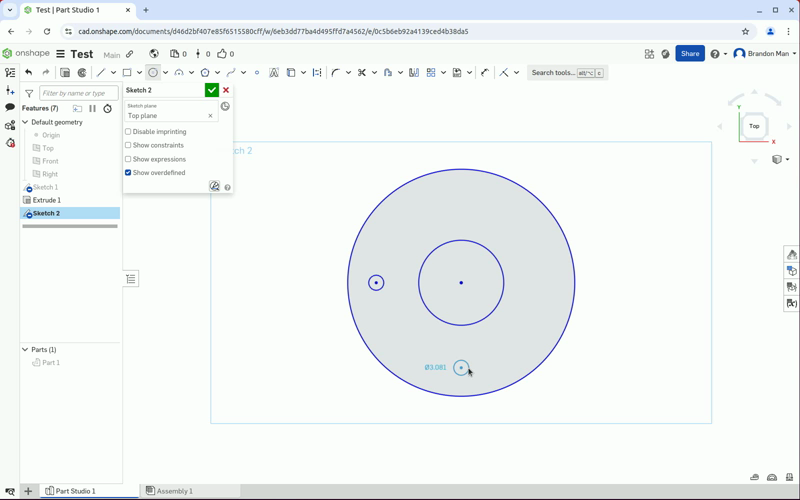
key(c)
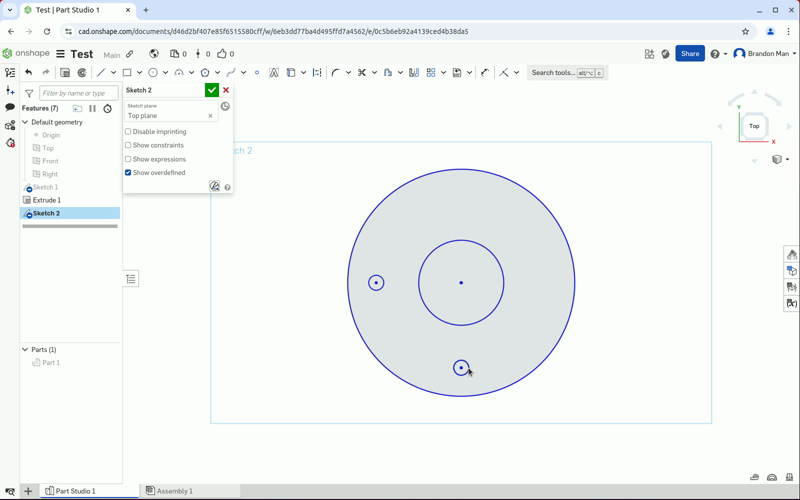
key_down(shift)
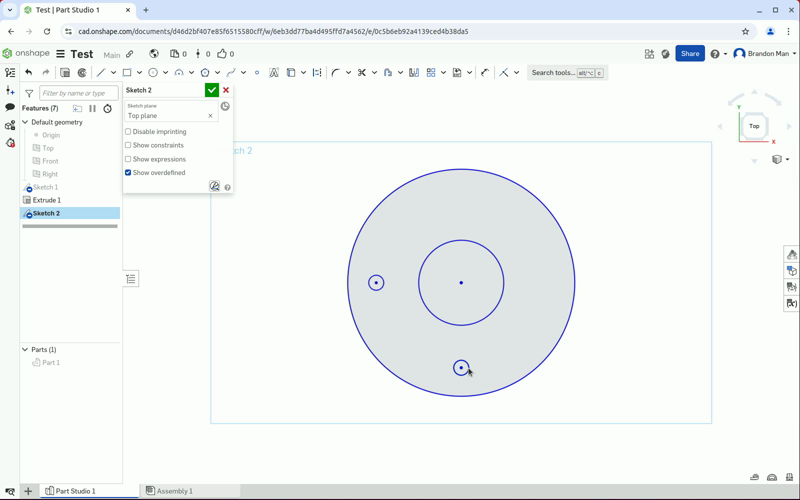
mouse_move(461, 198)
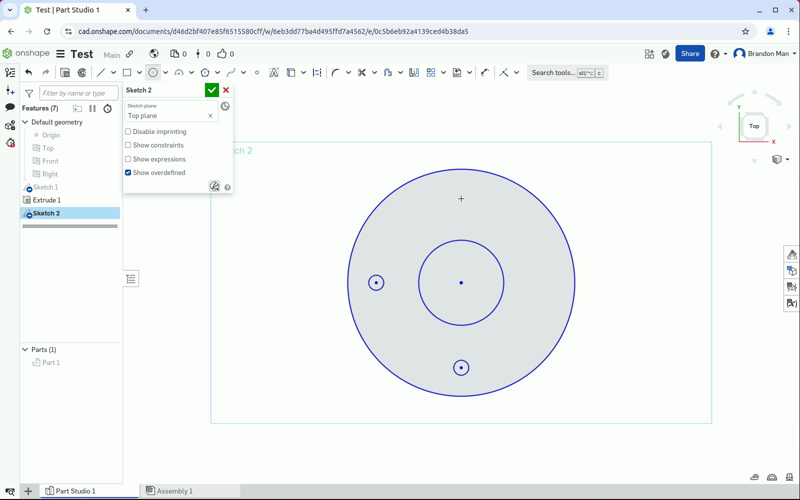
click(461, 198)
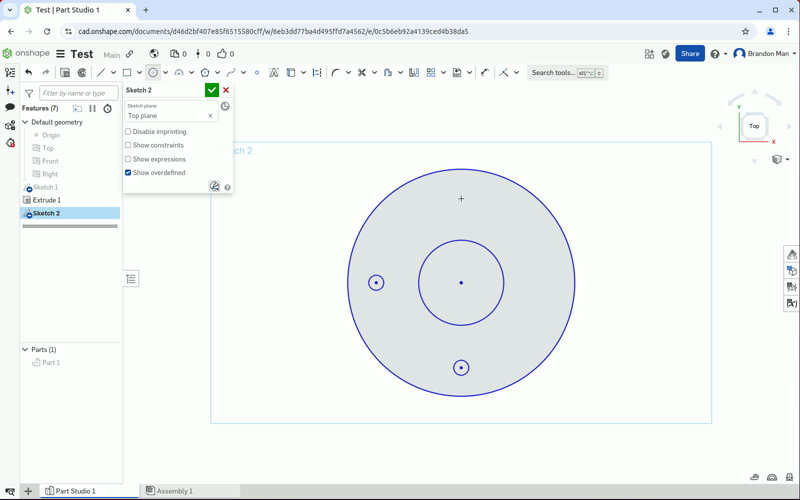
key_up(shift)
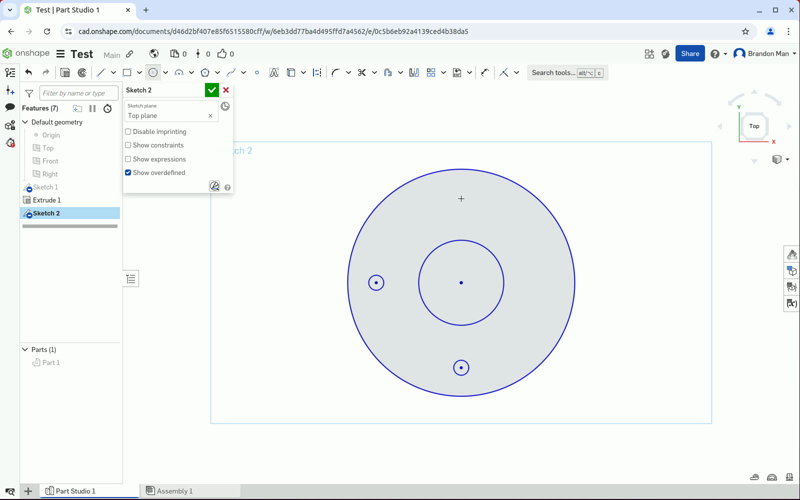
mouse_move(468, 198)
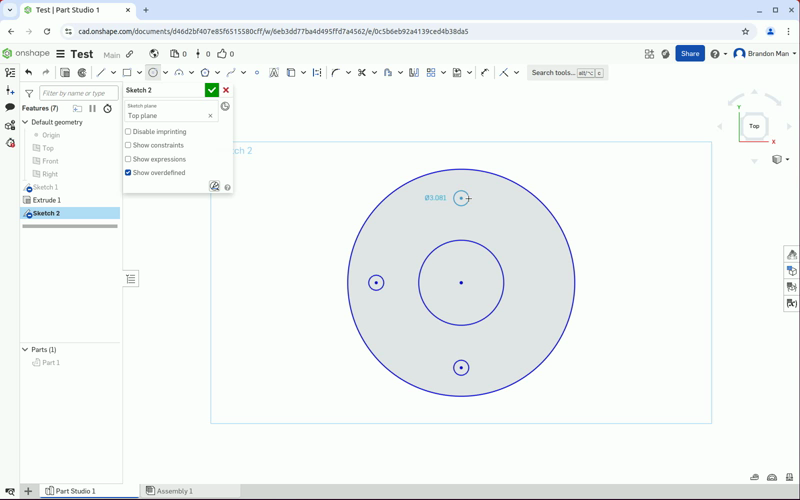
click(468, 198)
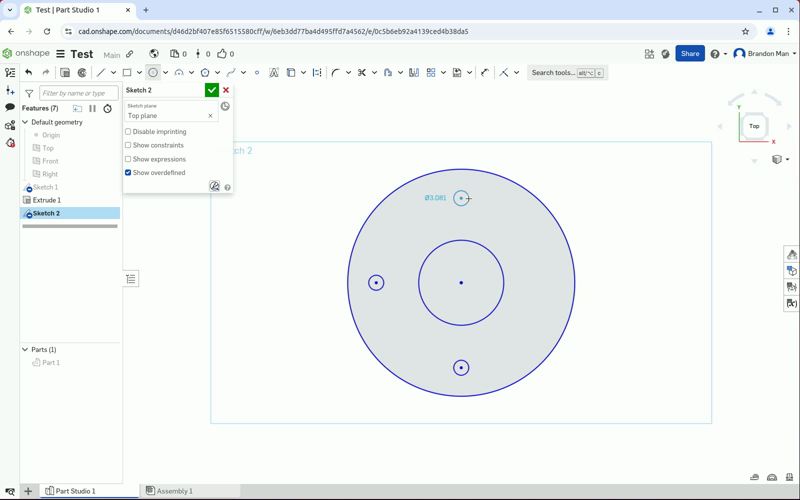
key(esc)
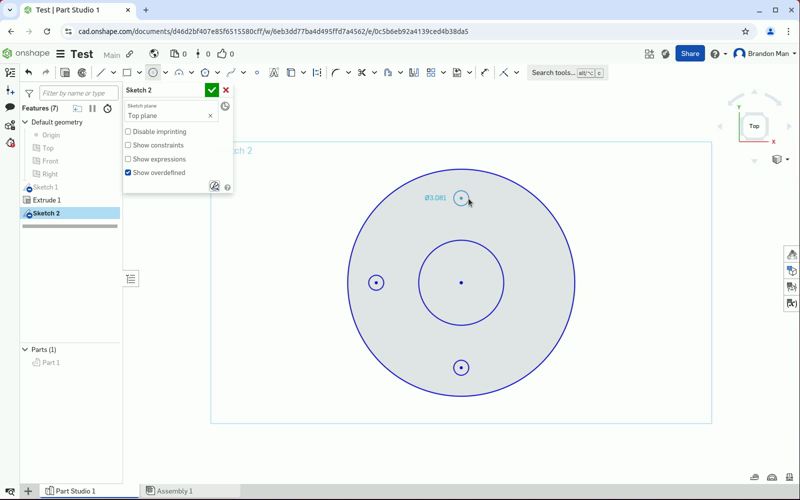
key(c)
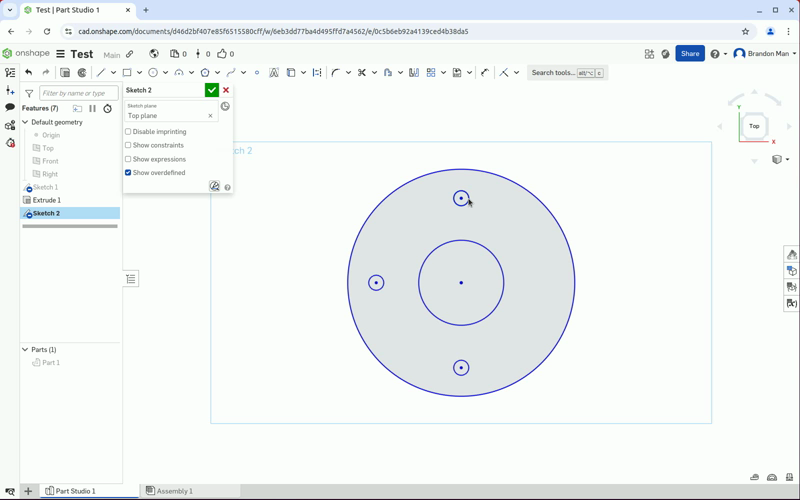
key_down(shift)
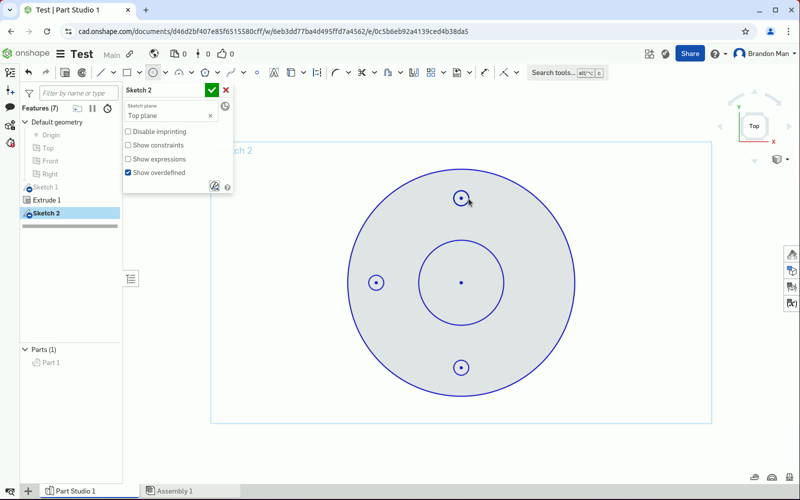
mouse_move(543, 282)
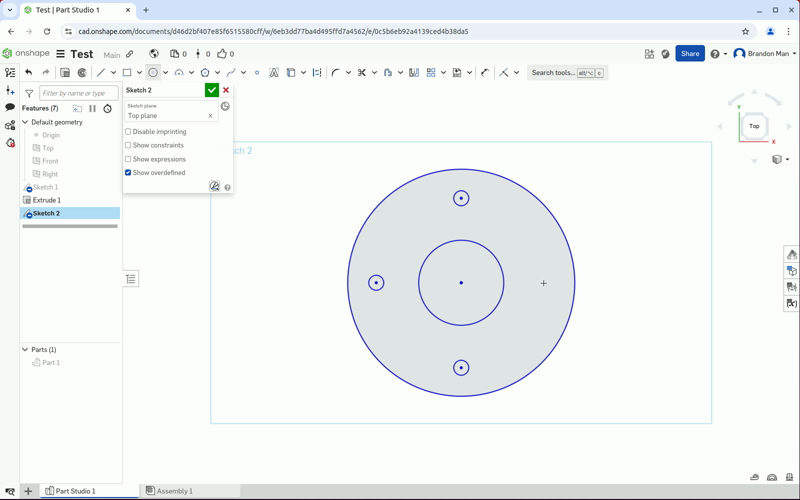
click(543, 282)
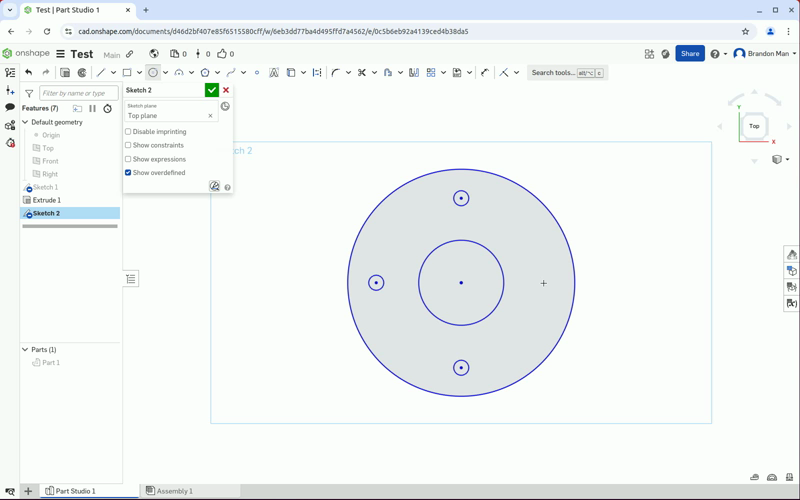
key_up(shift)
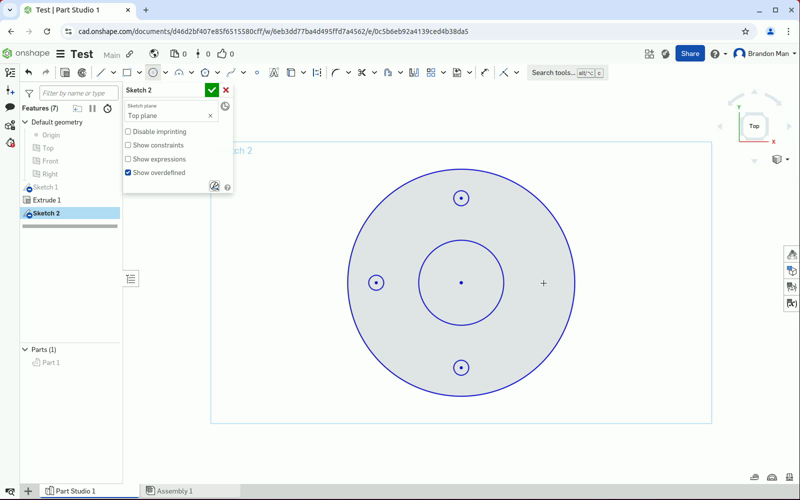
mouse_move(551, 282)
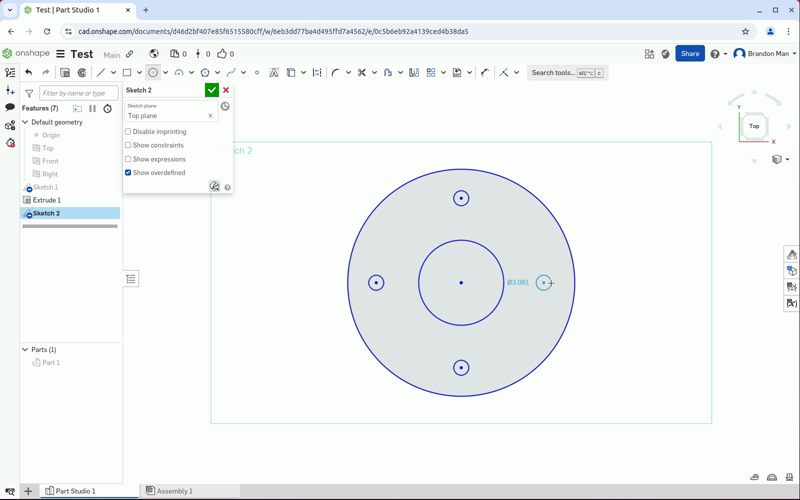
click(551, 282)
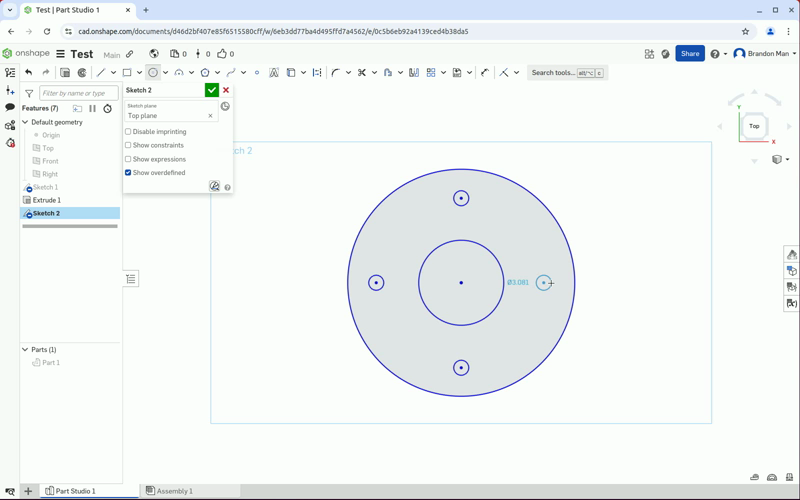
key(esc)
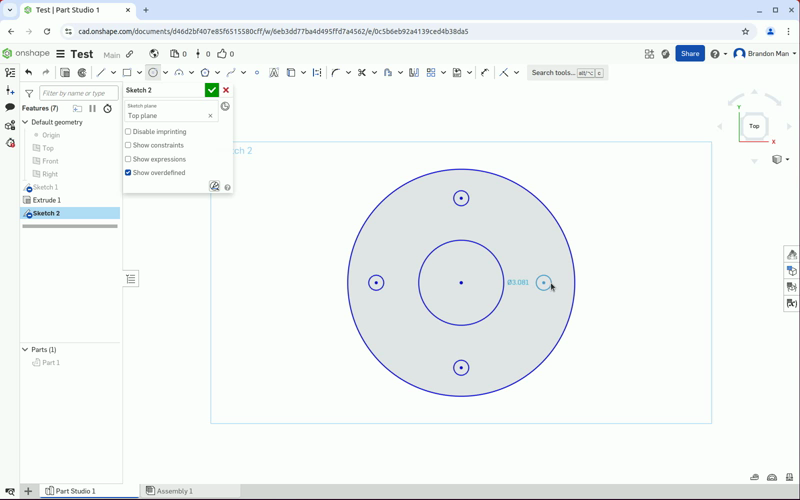
mouse_move(539, 318)
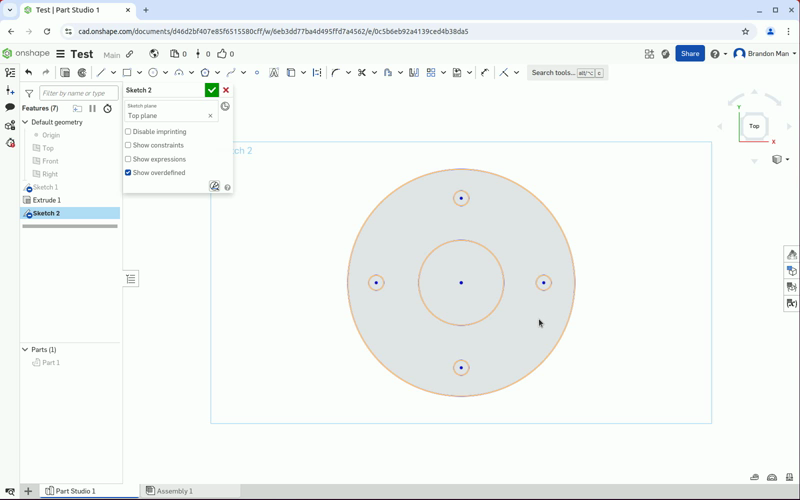
click(539, 318)
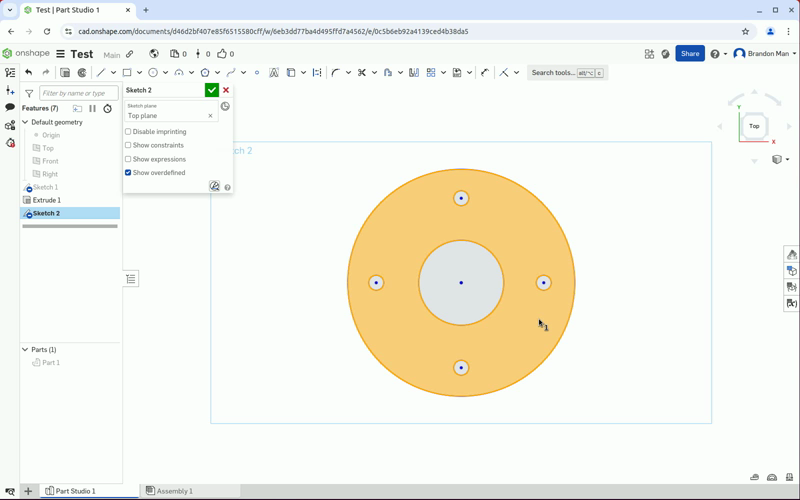
mouse_move(73, 352)
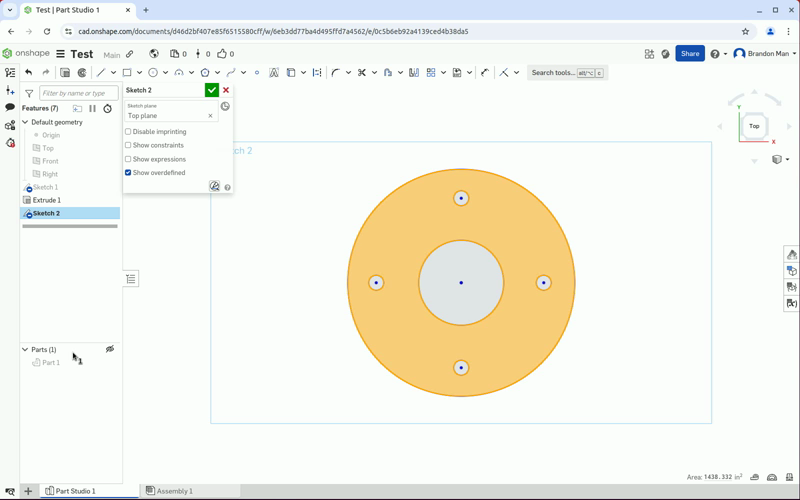
key(shift+y)
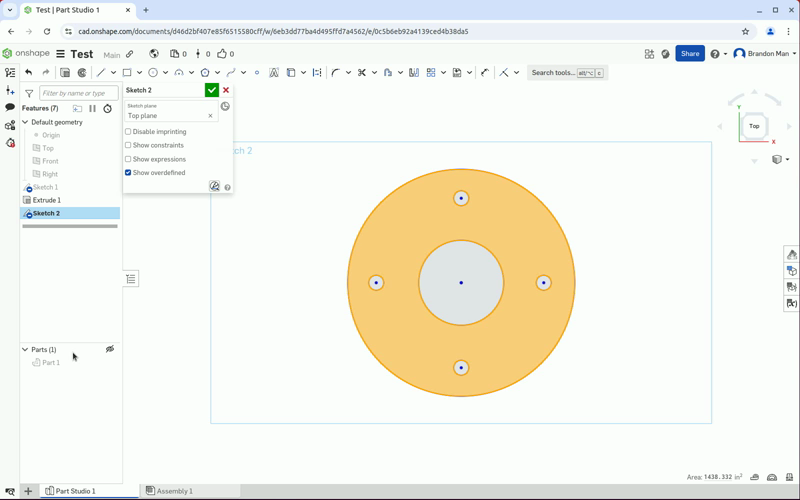
key(shift+e)
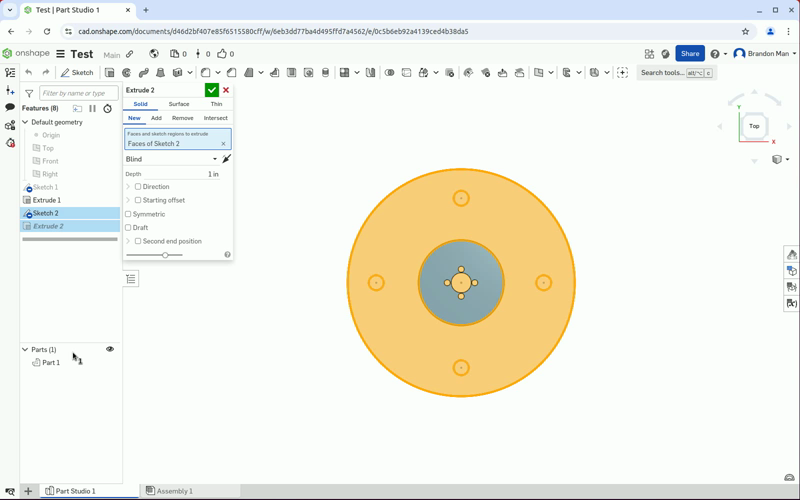
mouse_move(143, 106)
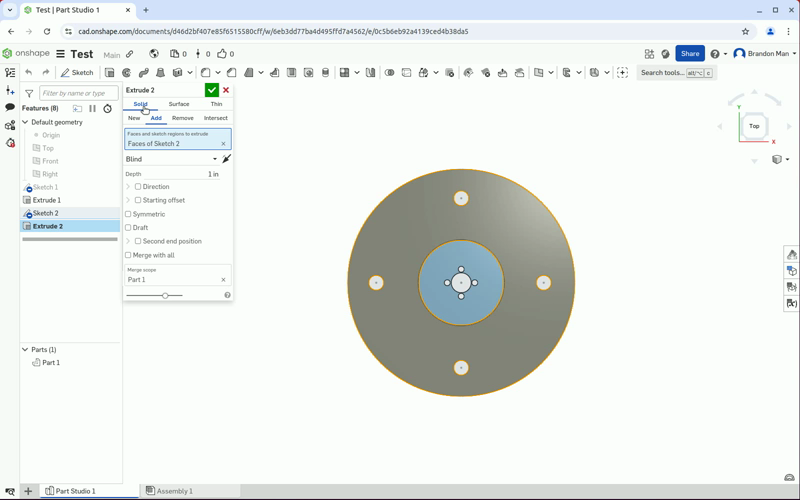
click(143, 106)
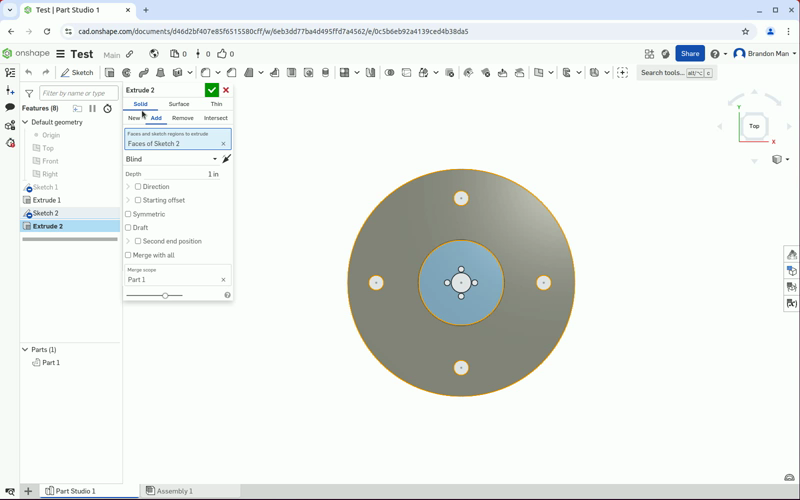
mouse_move(137, 120)
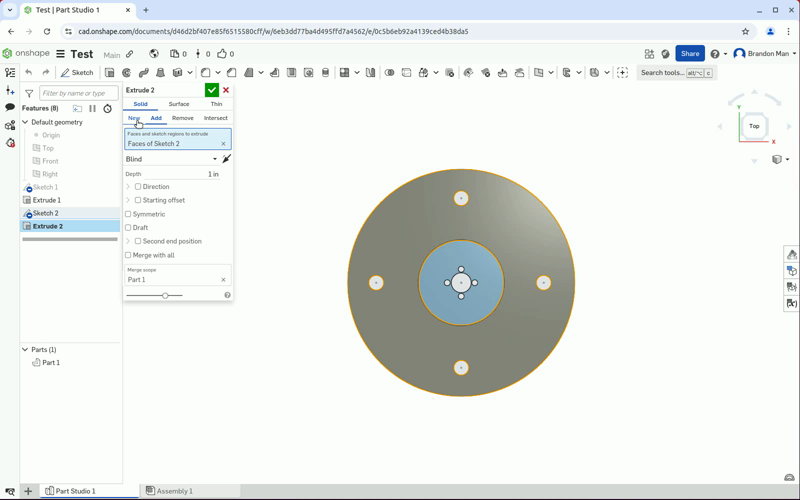
click(137, 120)
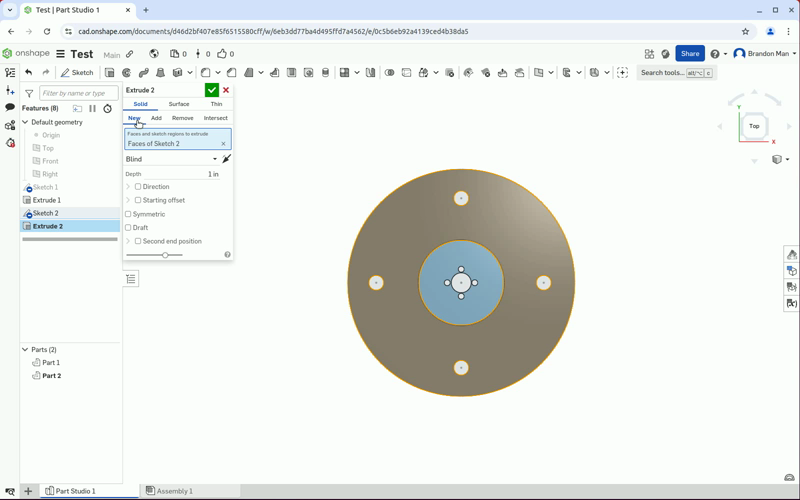
key(tab, 4)
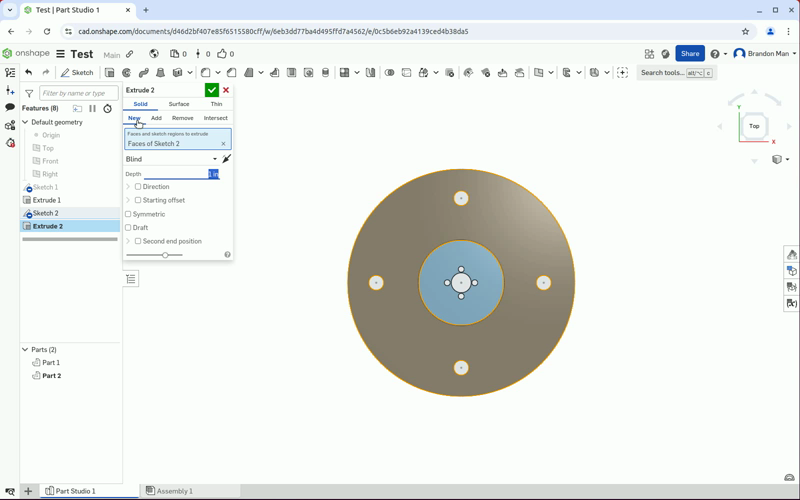
text(2.889)
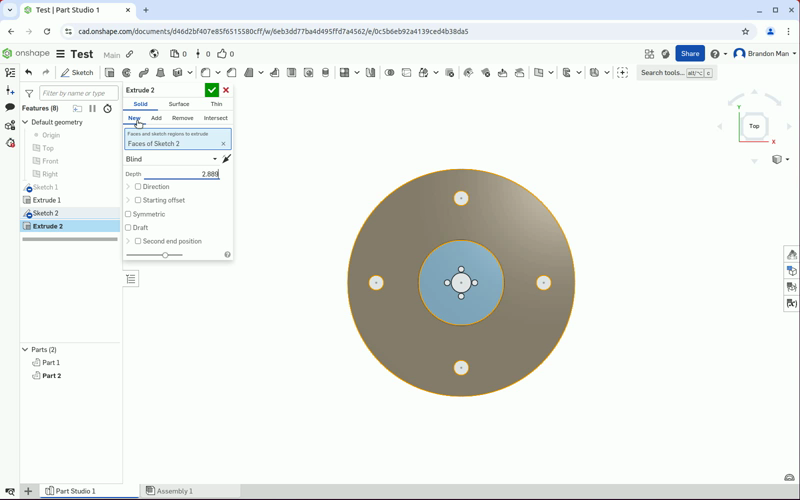
key(enter)
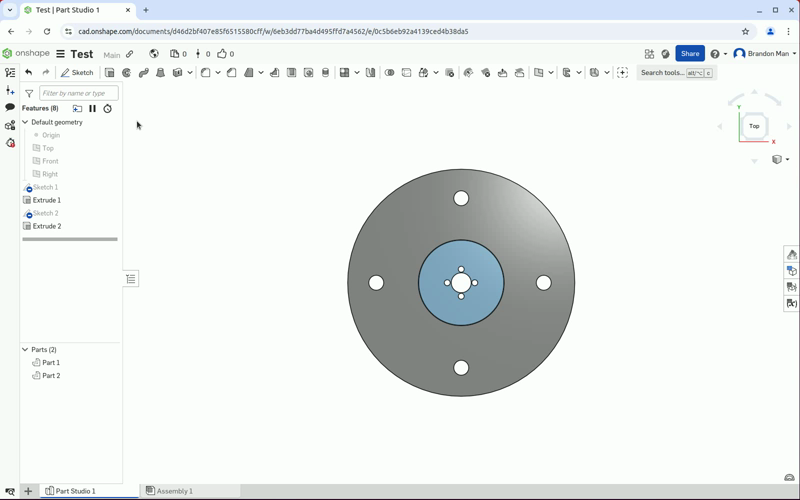
key(shift+h)
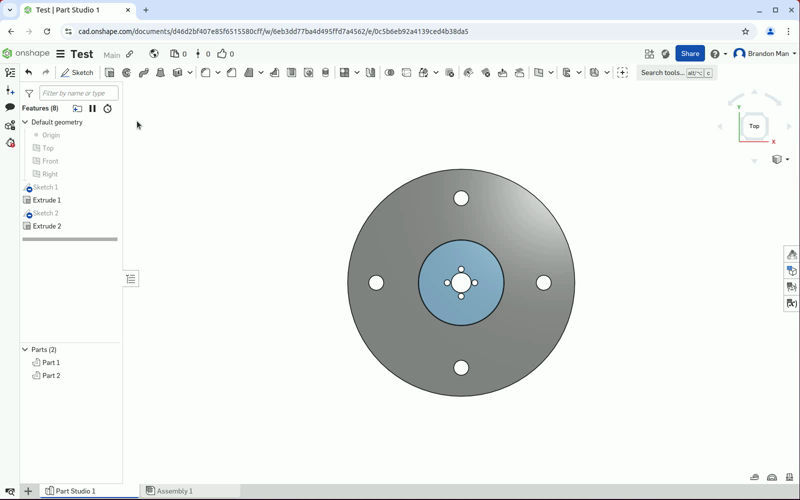
key(shift+h)
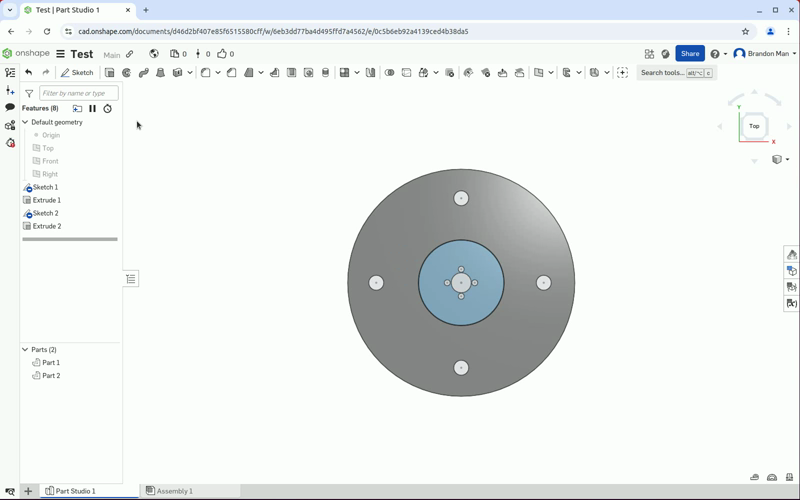
key(shift+7)
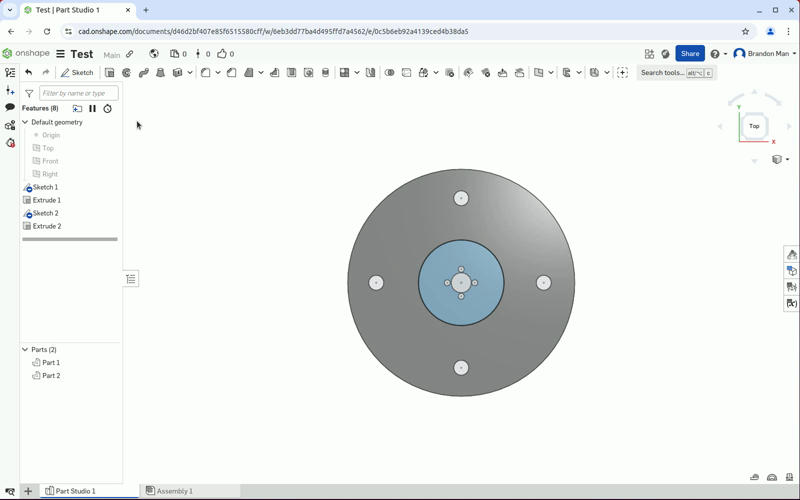
key(up, 3)
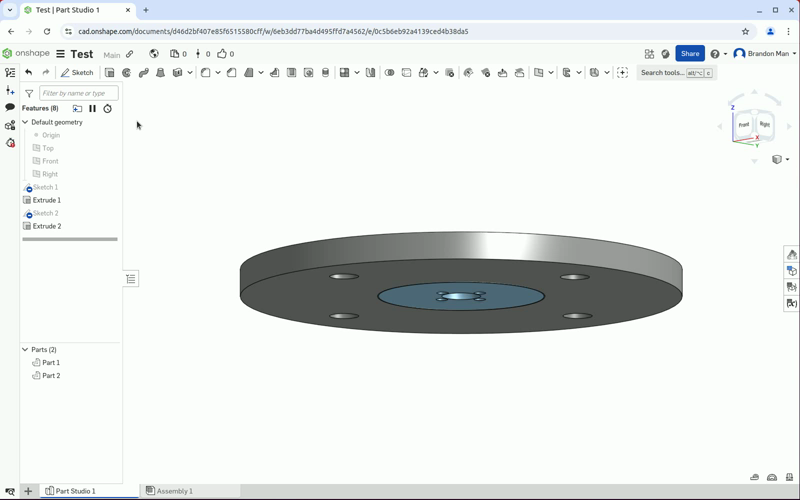
key(left, 3)
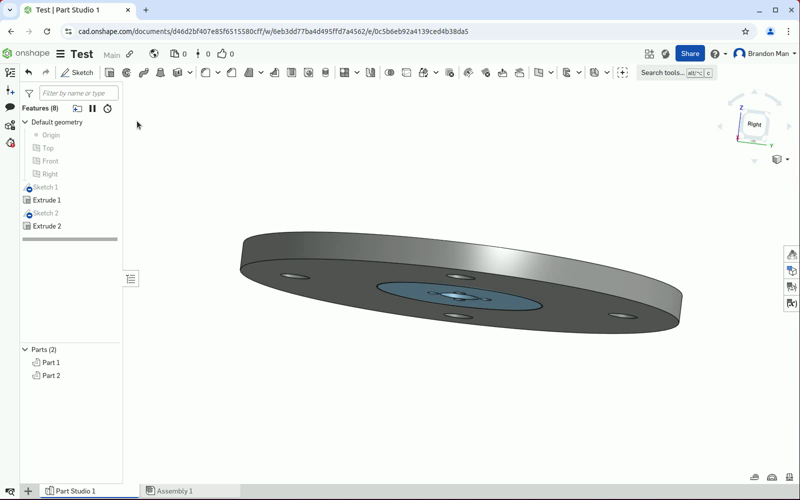
key(right, 3)
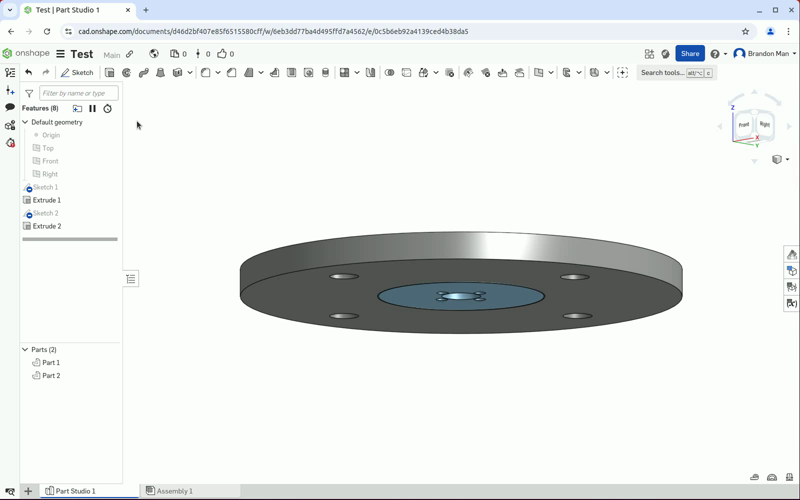
key(down, 3)
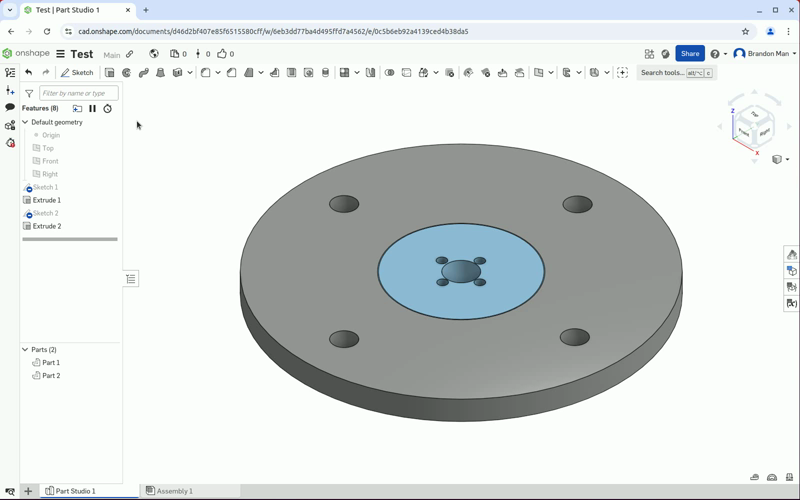
mouse_move(73, 189)
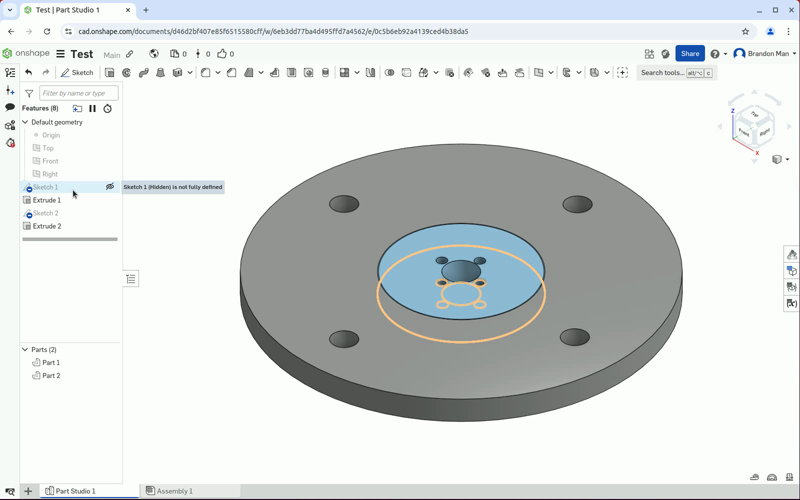
click(73, 189)